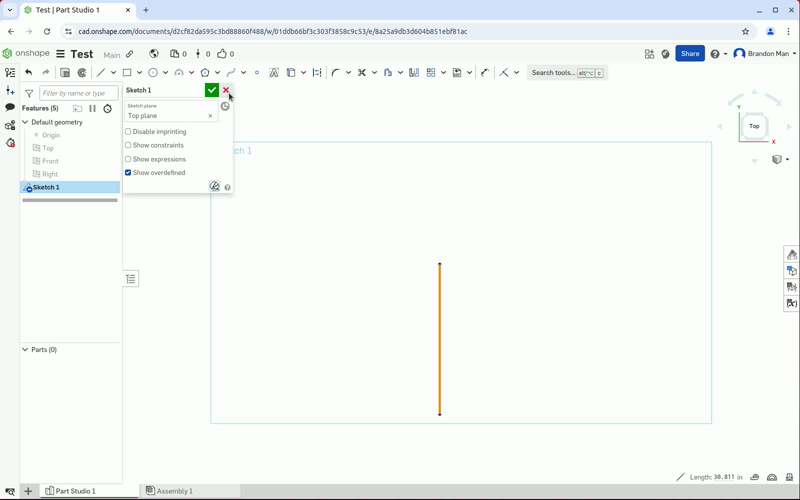
key(shift+h)
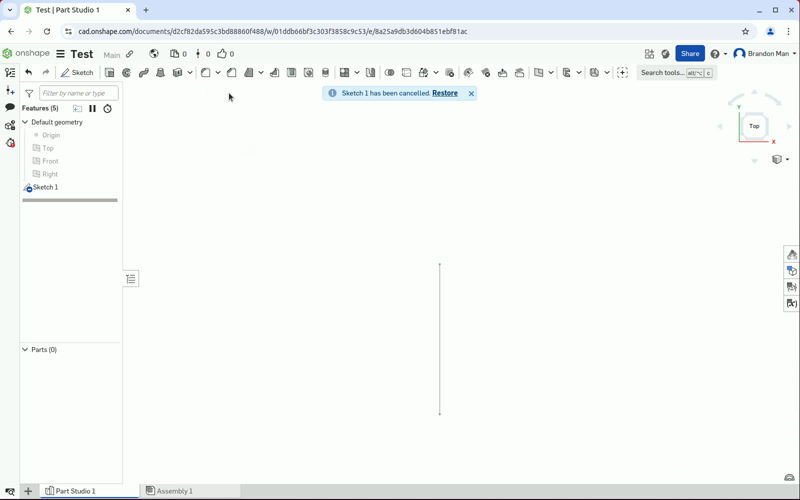
key(shift+s)
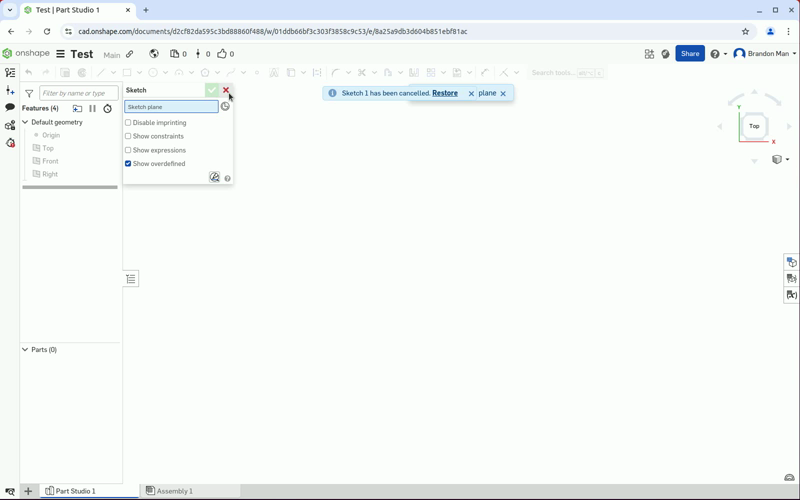
mouse_move(73, 150)
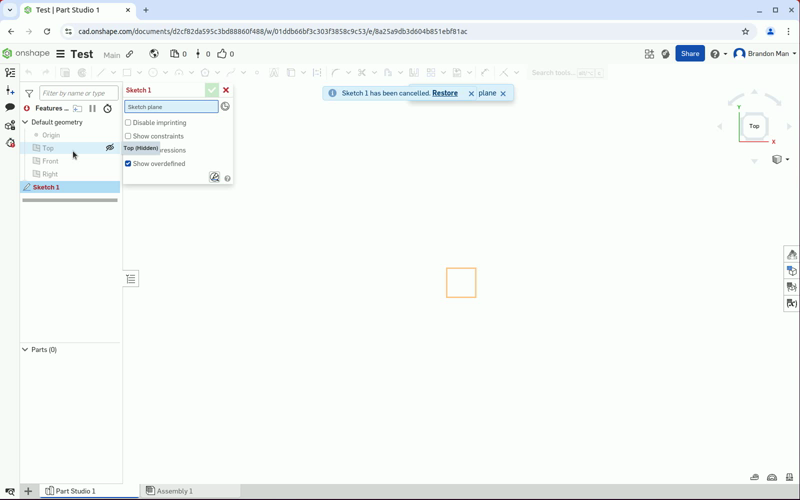
click(73, 150)
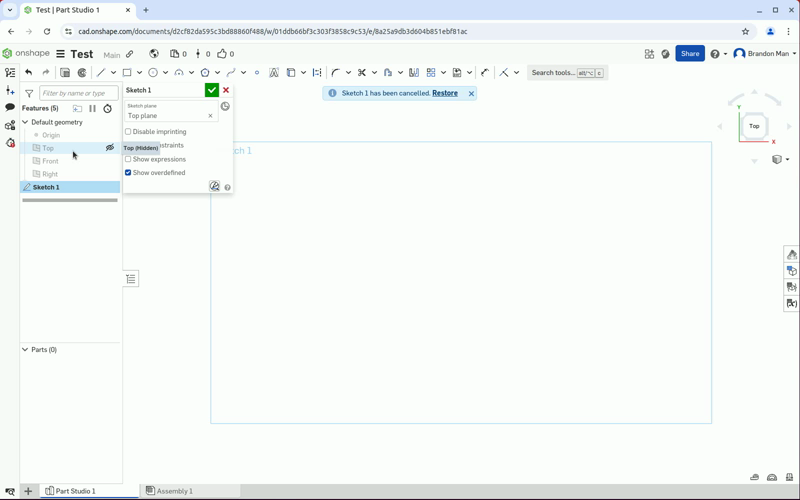
mouse_move(73, 352)
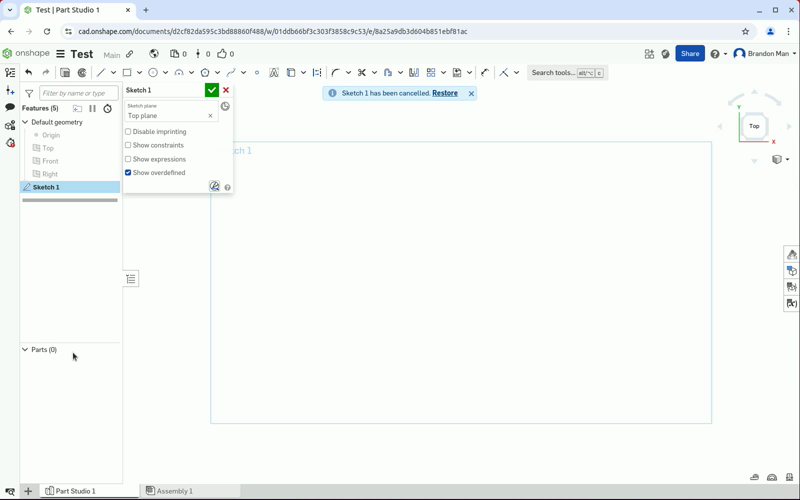
key(y)
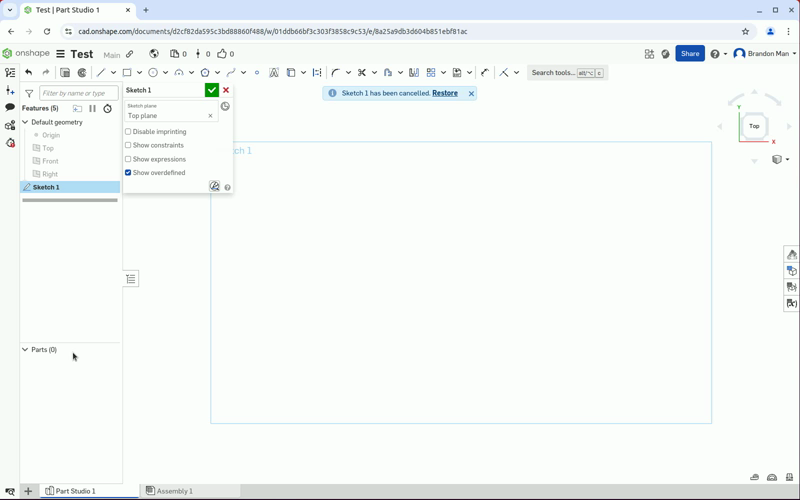
key(l)
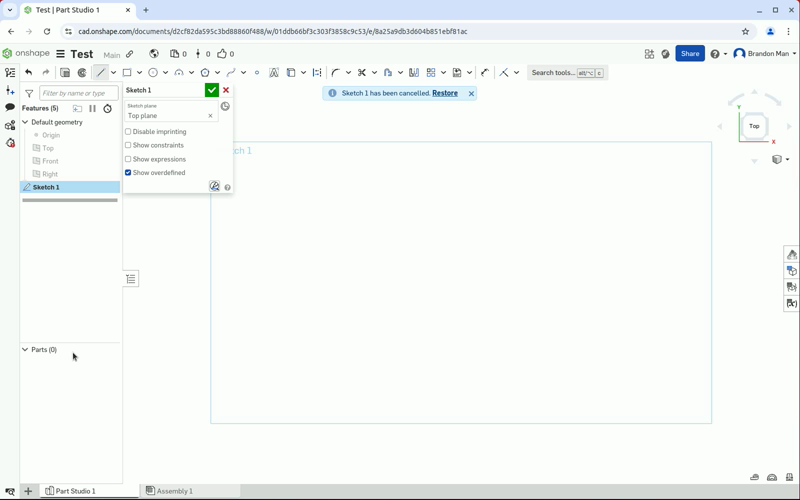
key_down(shift)
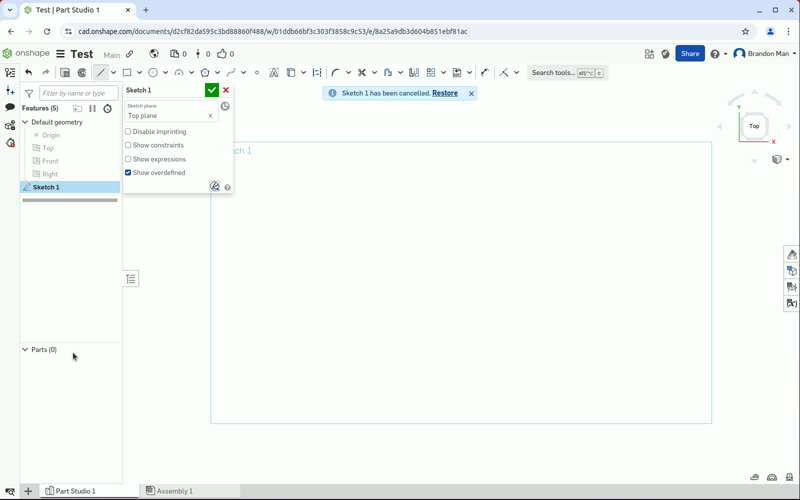
mouse_move(404, 282)
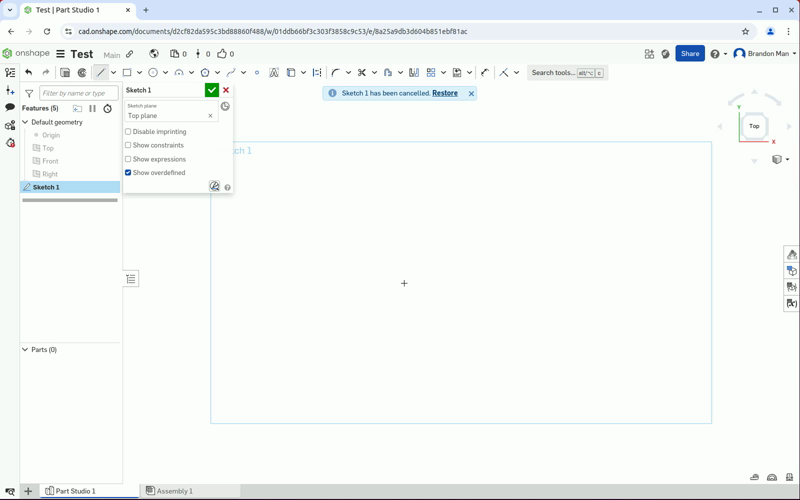
click(404, 282)
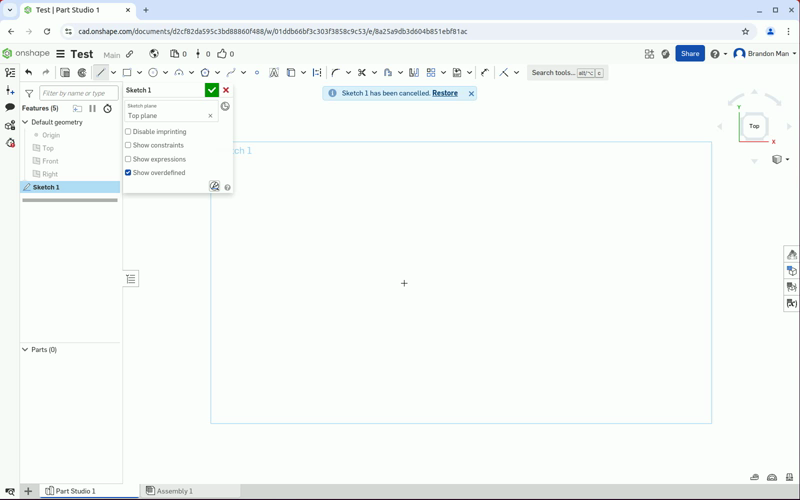
key_up(shift)
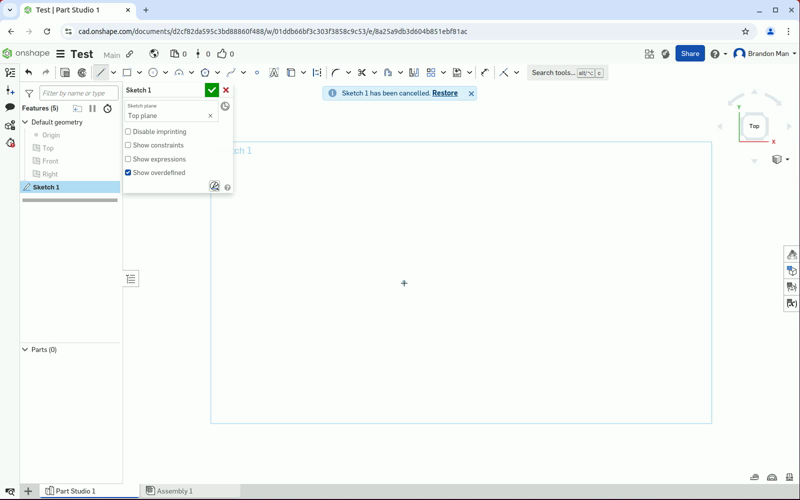
key_down(shift)
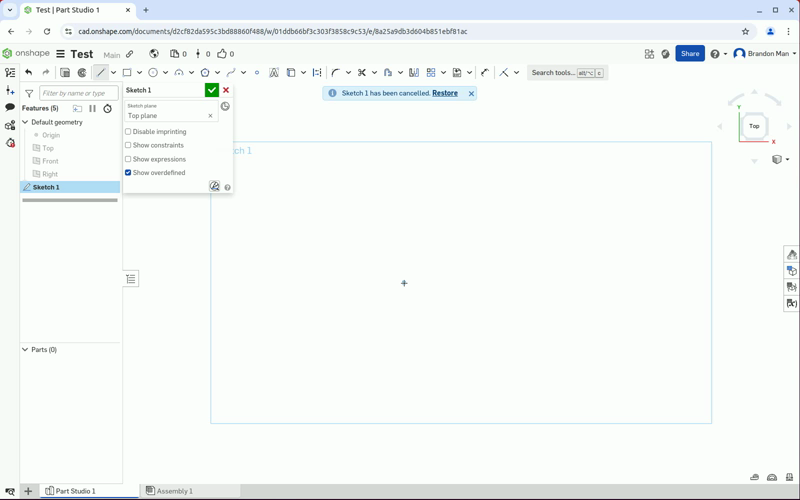
mouse_move(434, 282)
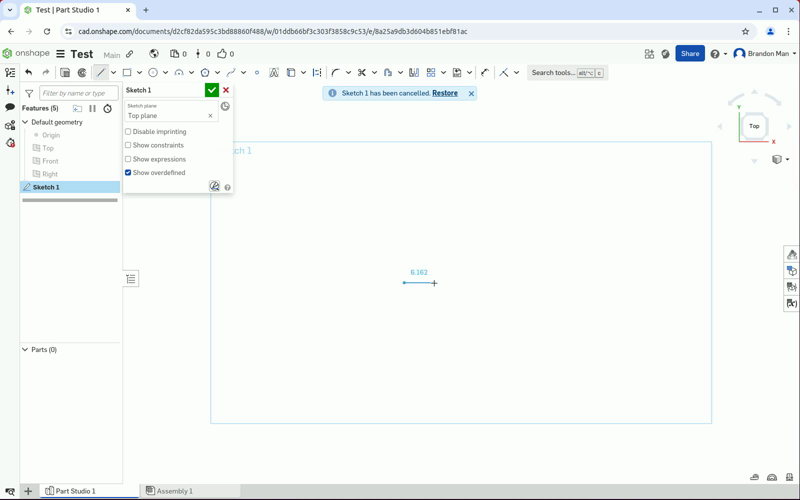
mouse_move(461, 282)
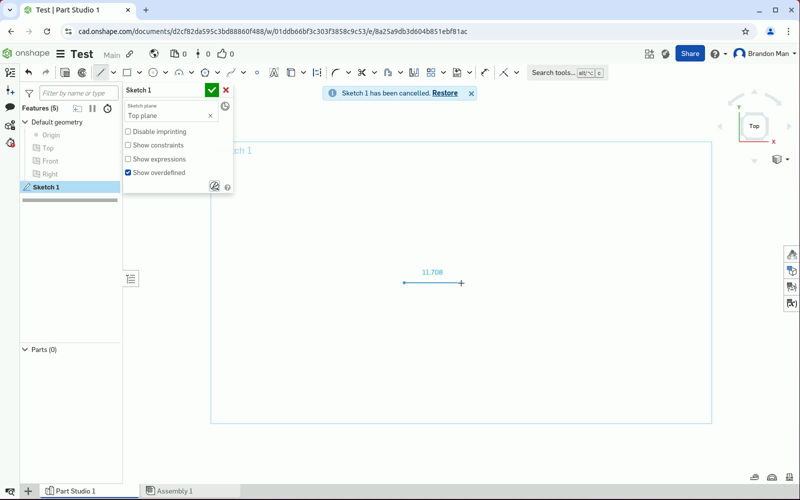
click(461, 282)
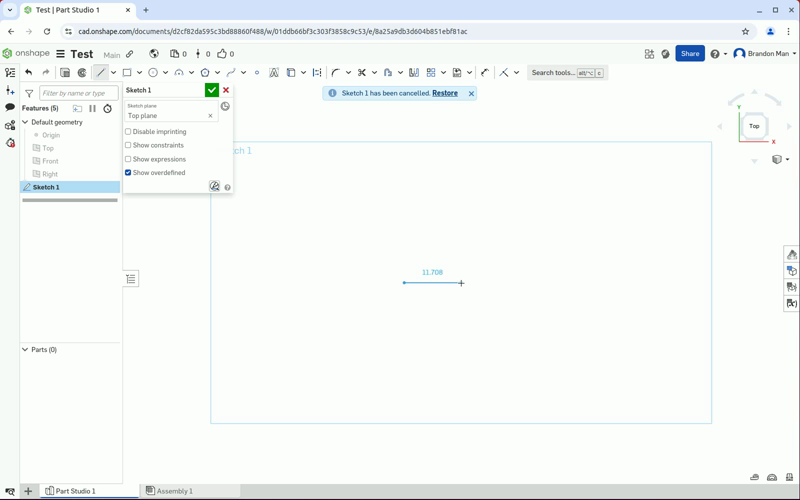
key_up(shift)
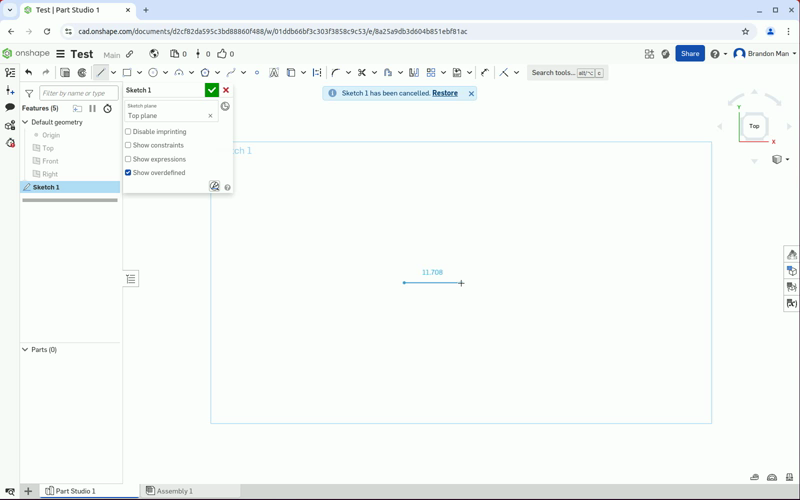
key_down(shift)
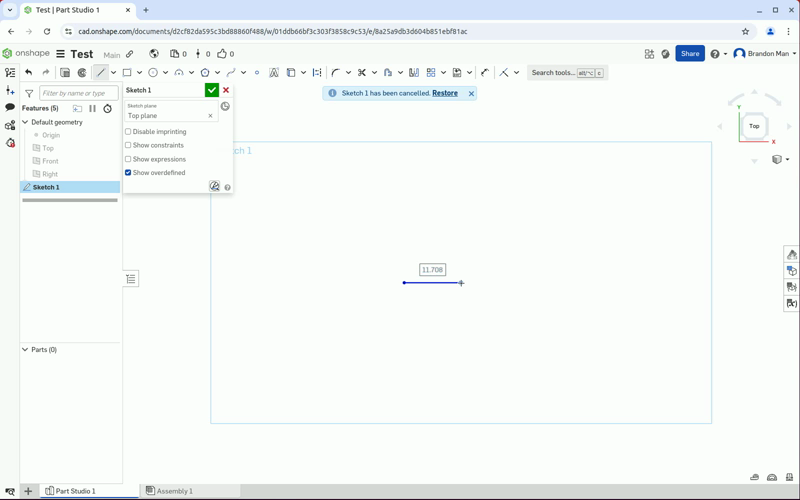
mouse_move(491, 282)
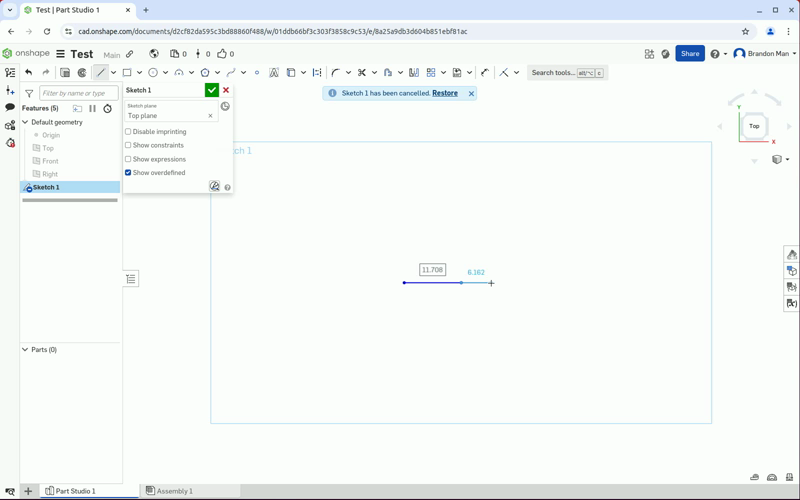
mouse_move(461, 226)
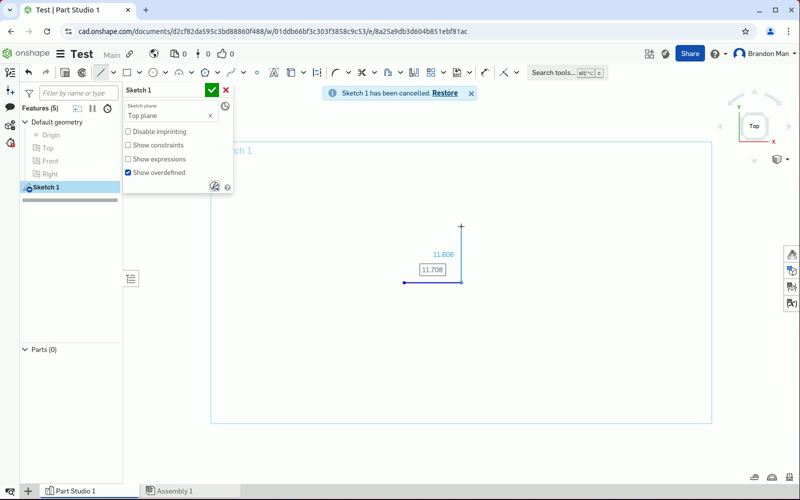
click(461, 226)
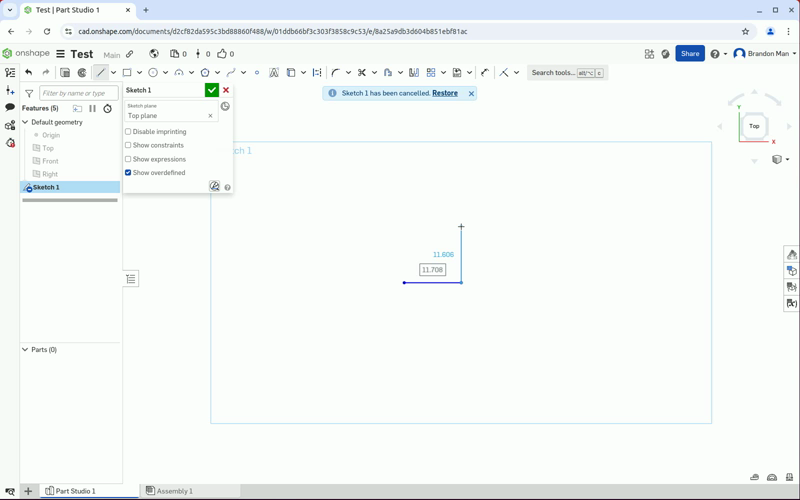
key_up(shift)
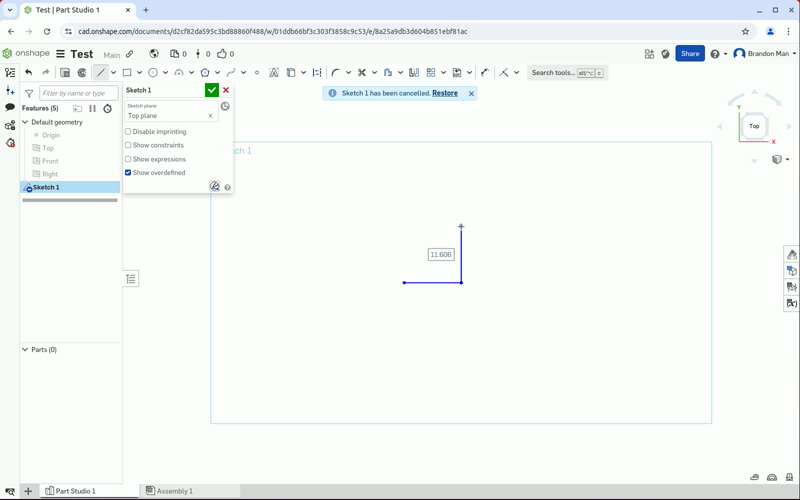
key_down(shift)
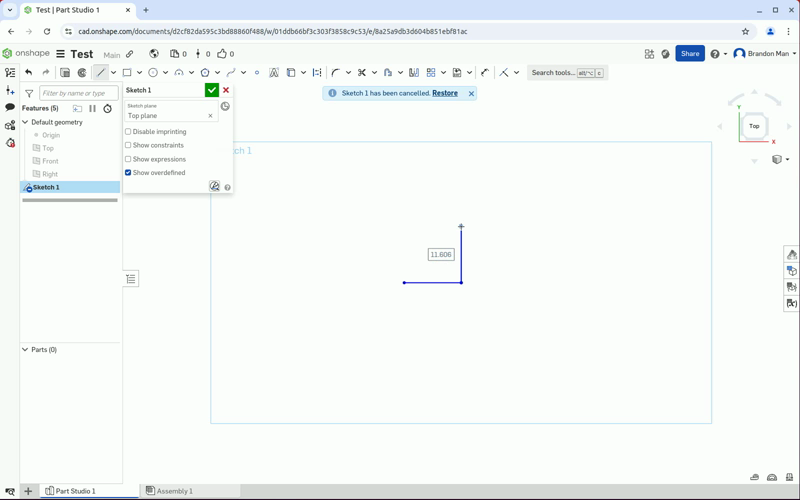
mouse_move(491, 226)
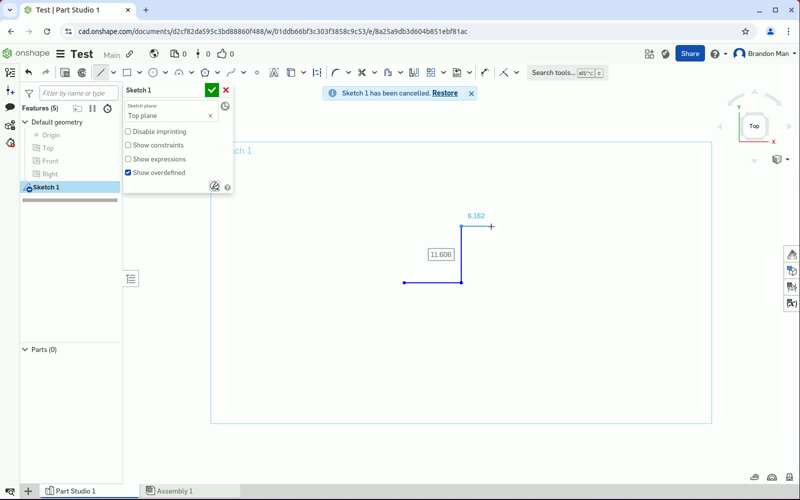
mouse_move(404, 226)
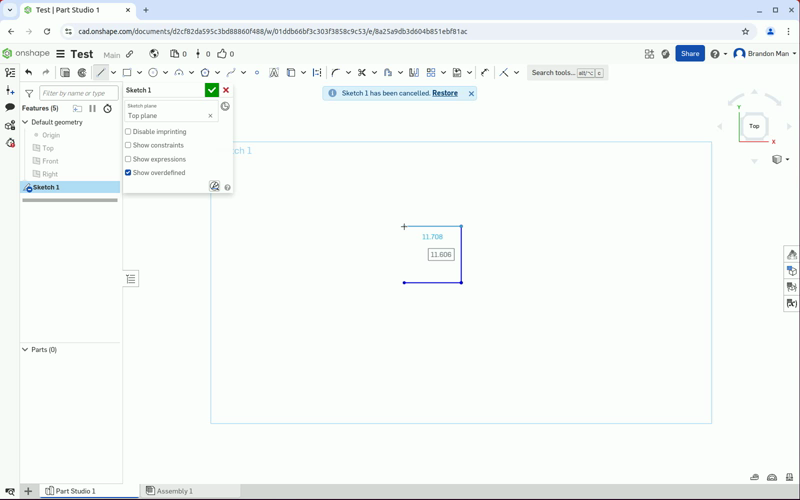
click(404, 226)
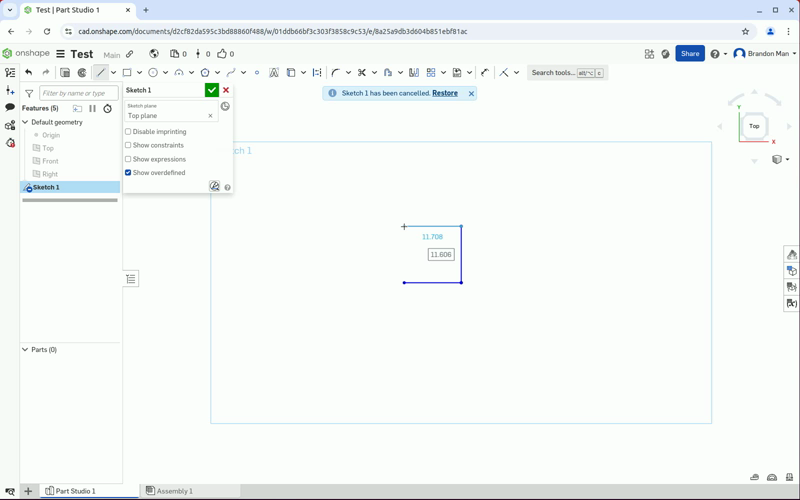
key_up(shift)
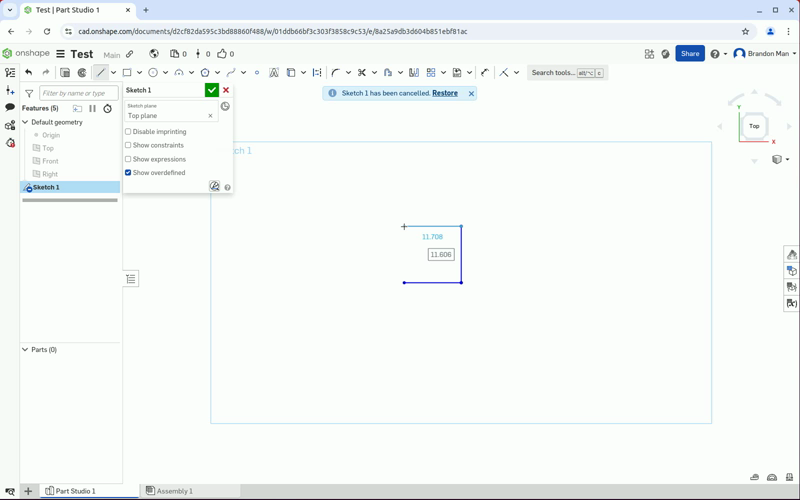
mouse_move(434, 226)
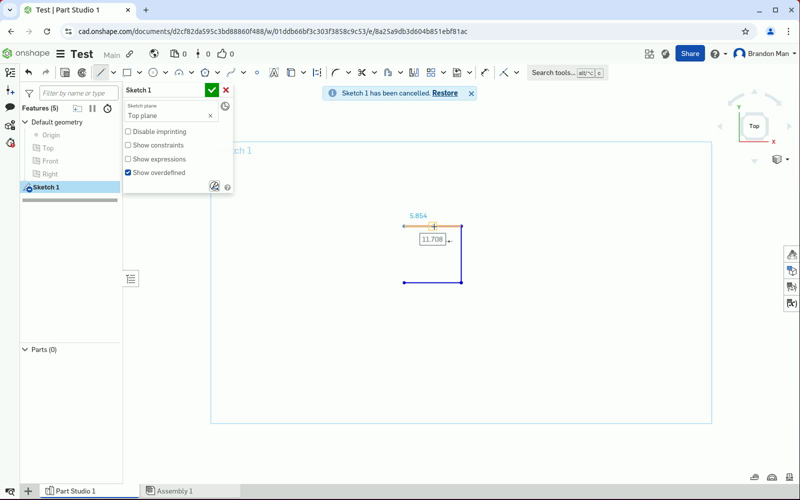
key_down(shift)
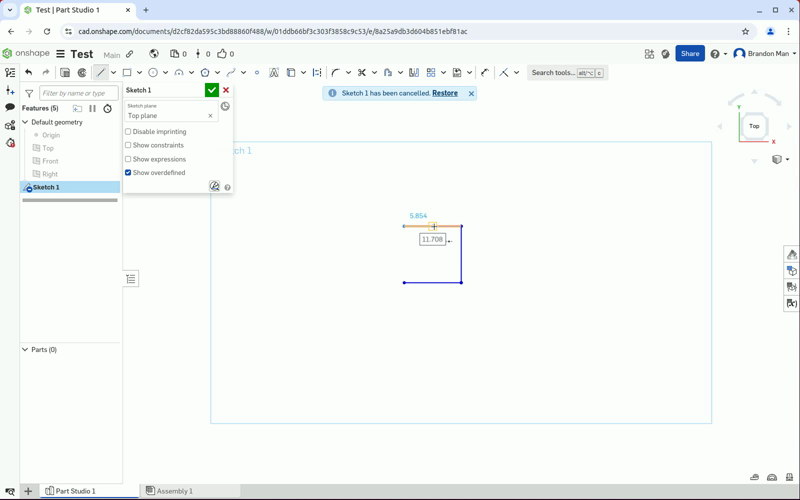
mouse_move(404, 282)
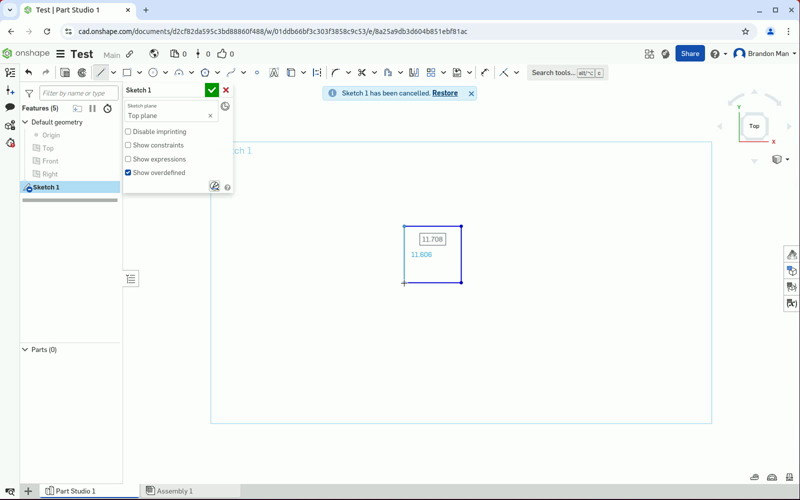
key_up(shift)
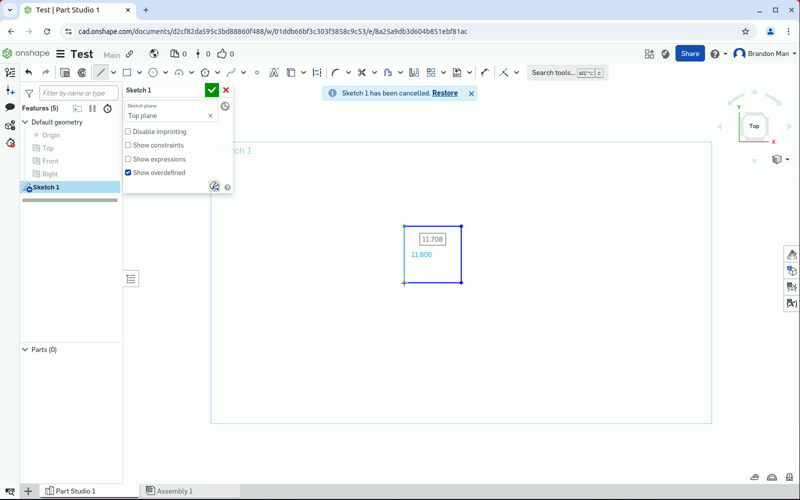
click(404, 282)
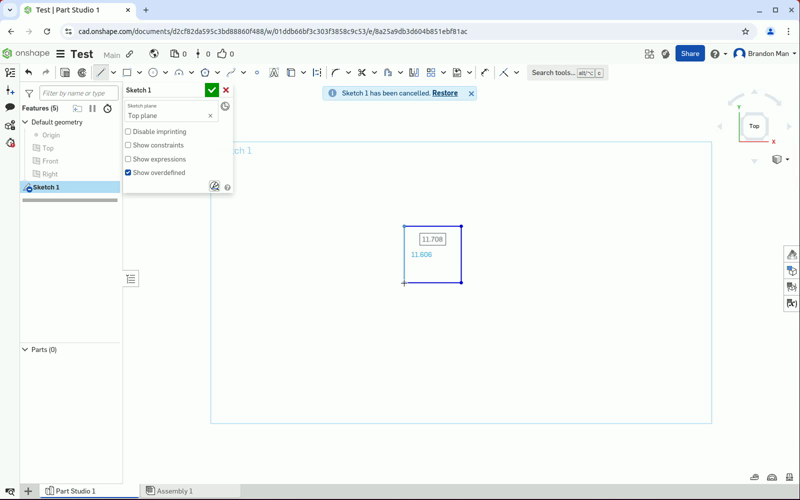
key(esc)
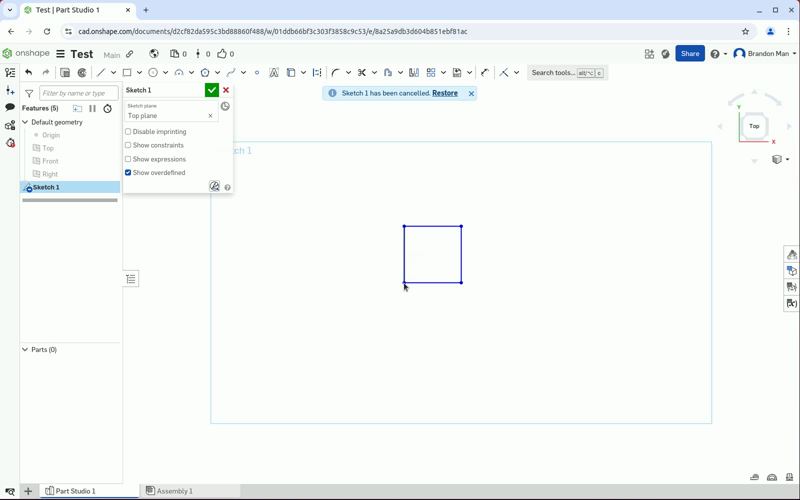
mouse_move(426, 251)
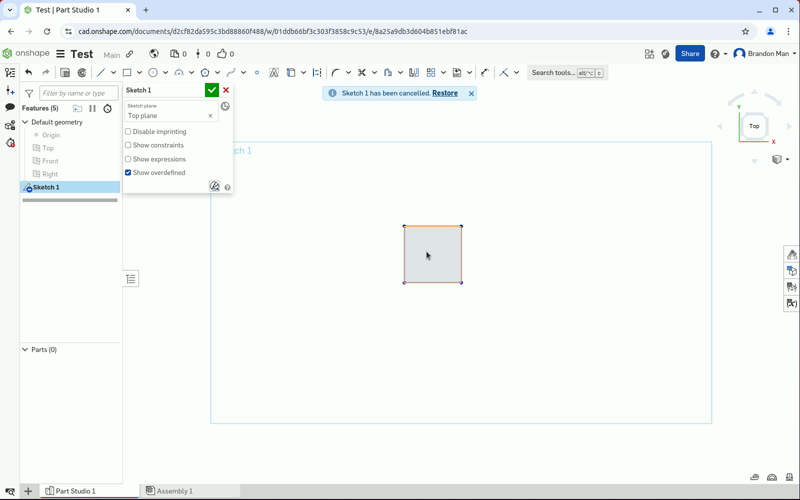
click(426, 251)
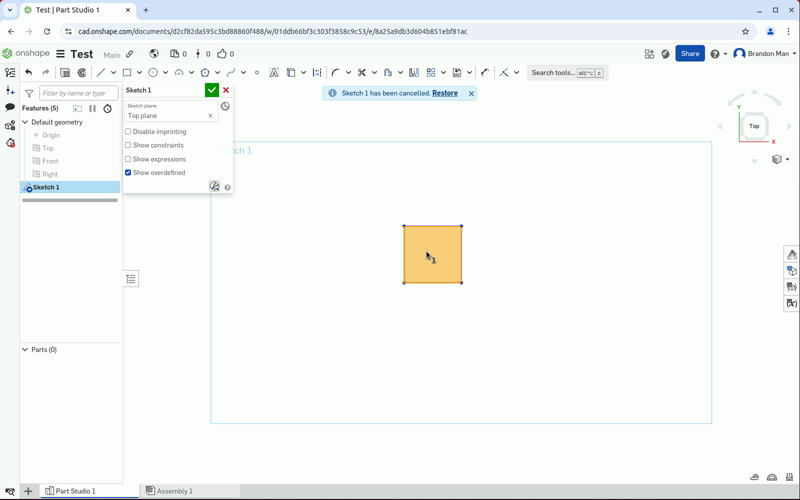
mouse_move(73, 352)
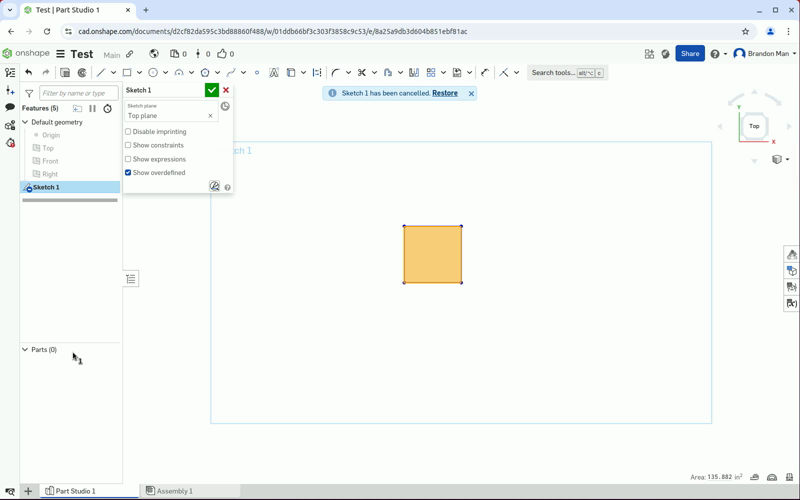
key(shift+y)
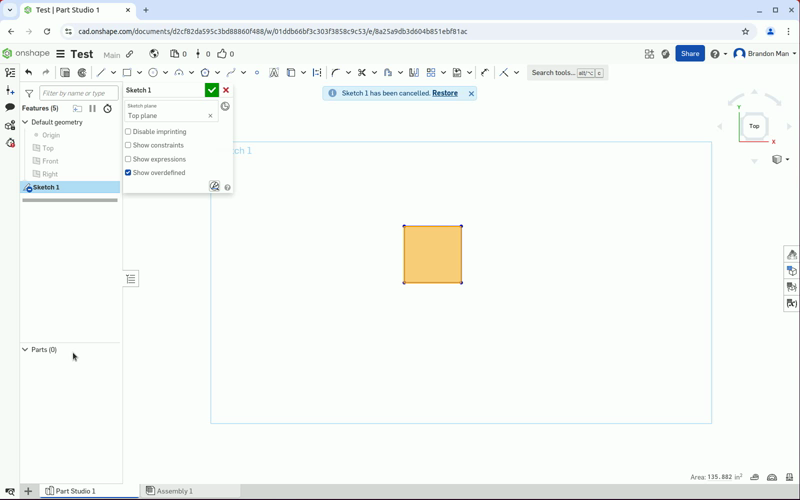
key(shift+e)
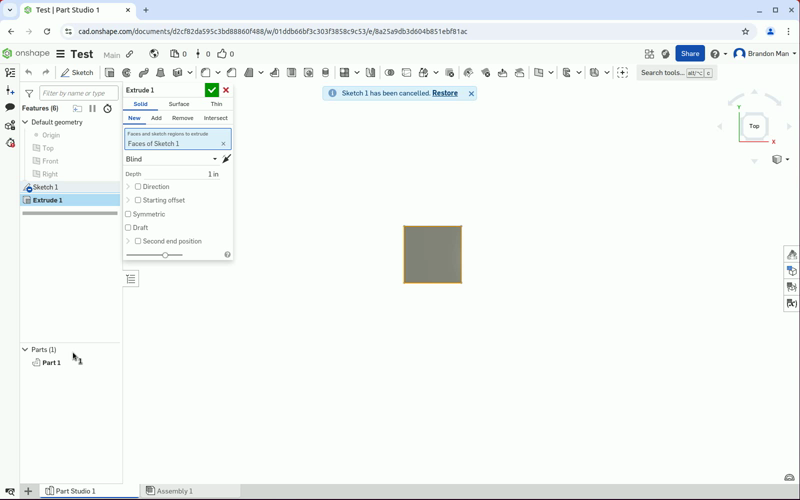
mouse_move(143, 106)
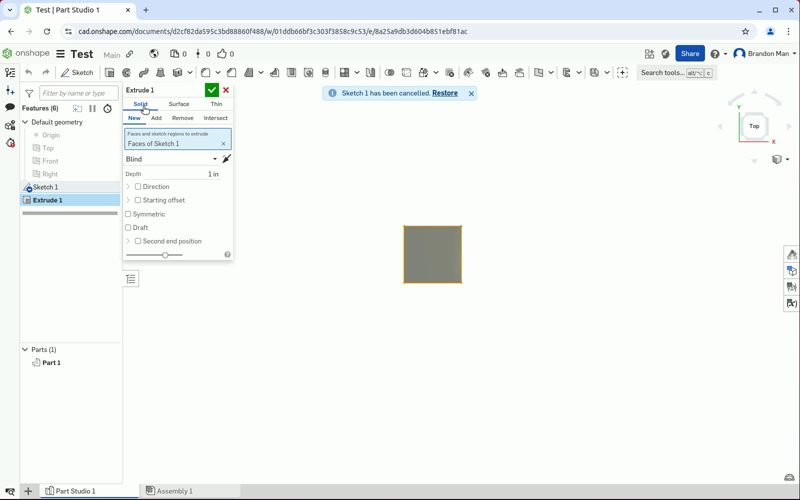
click(143, 106)
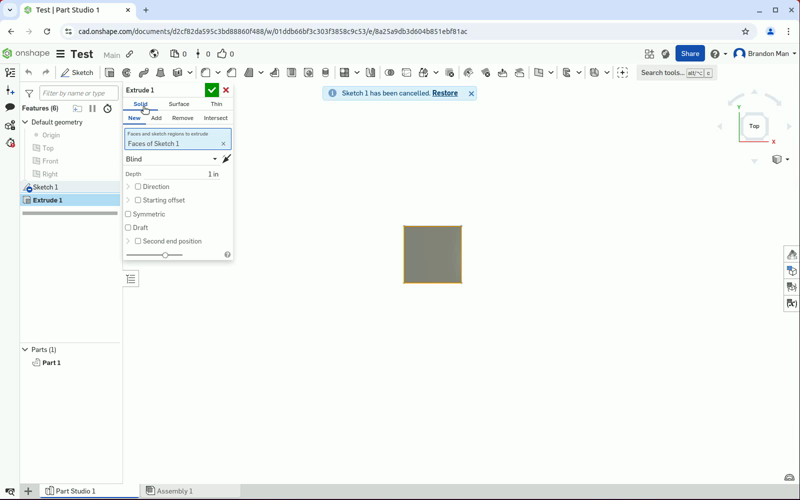
mouse_move(137, 120)
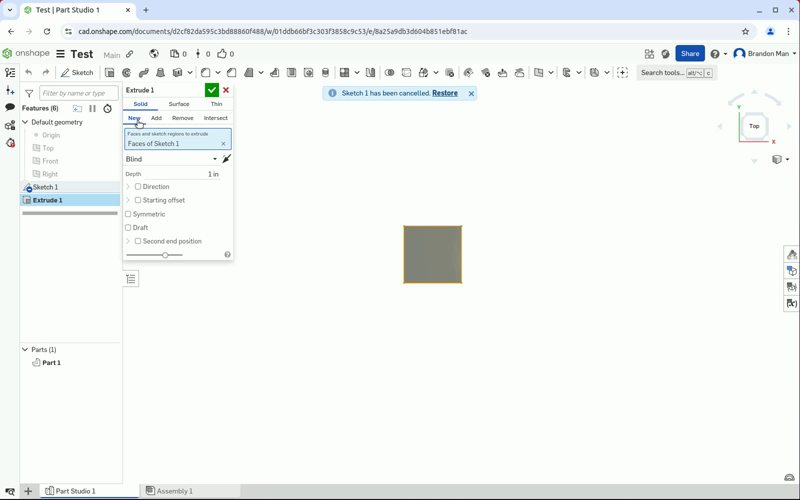
click(137, 120)
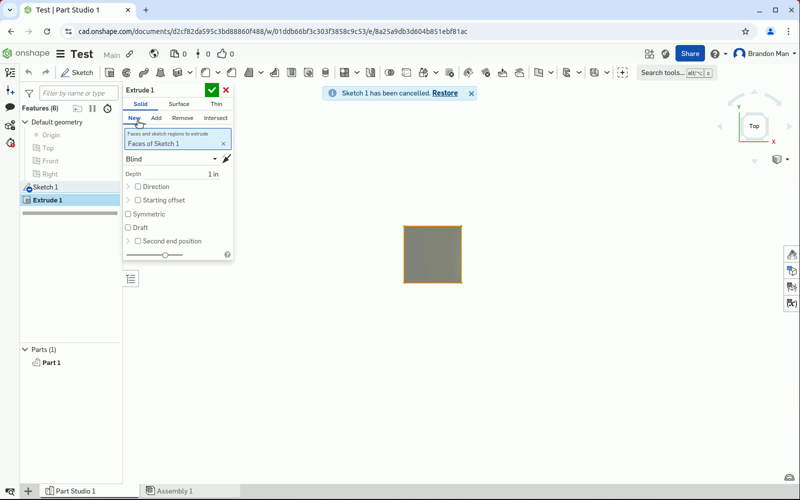
key(tab, 4)
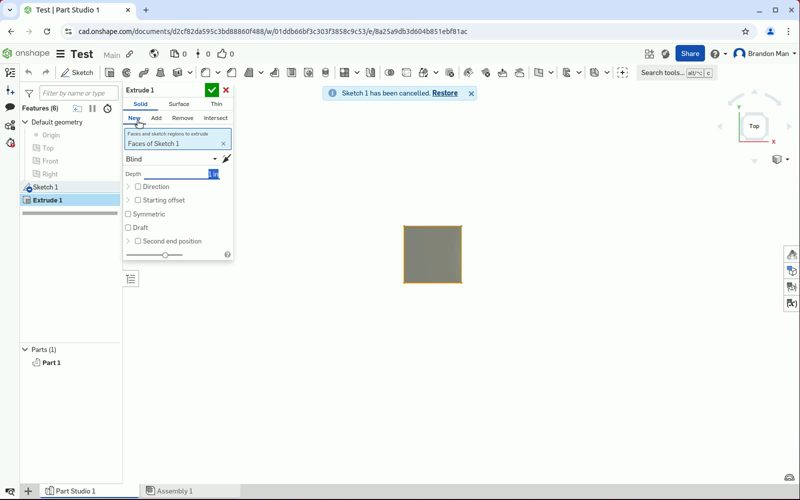
text(5.777)
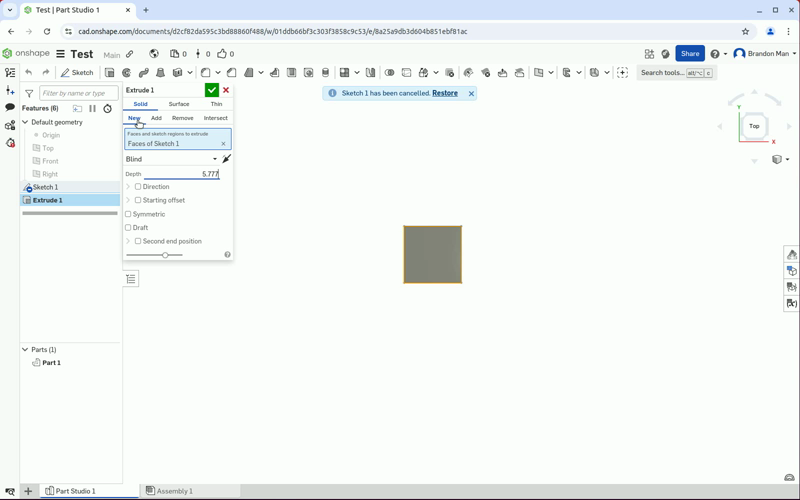
key(enter)
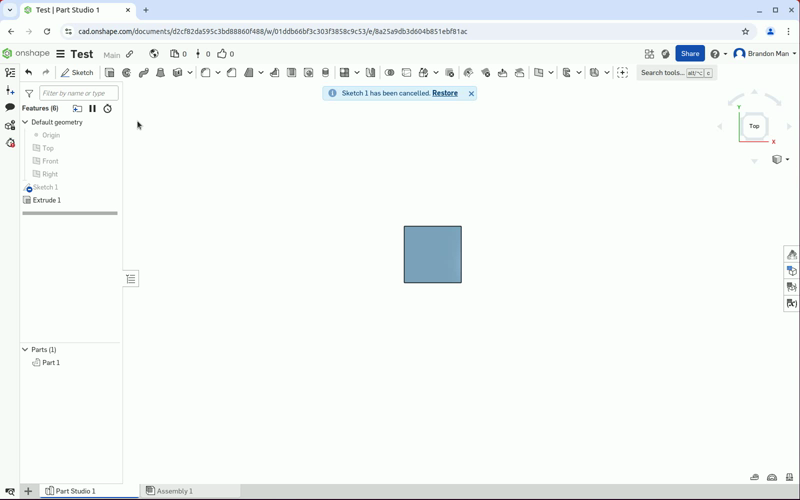
key(shift+h)
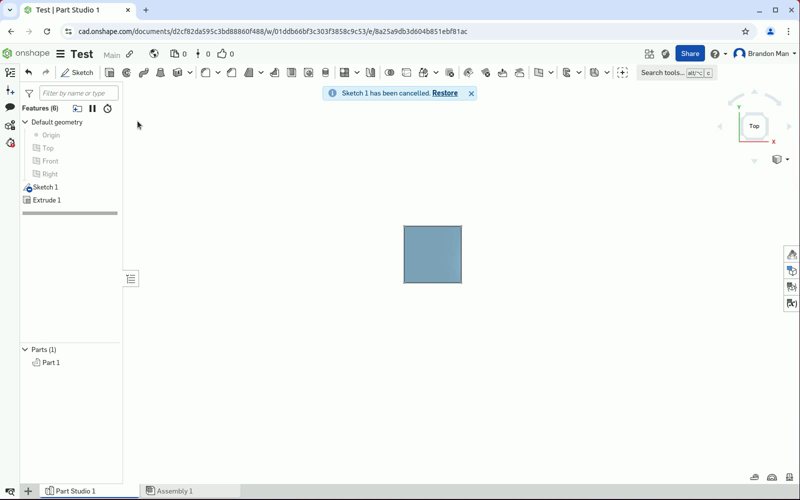
key(shift+h)
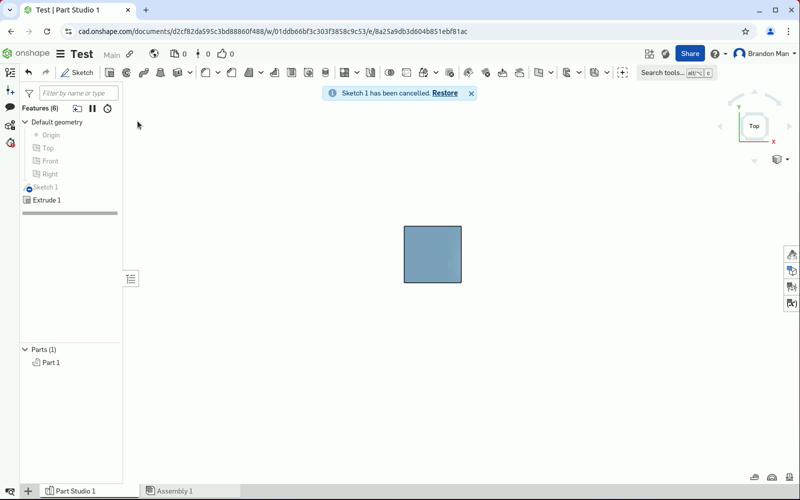
mouse_move(73, 189)
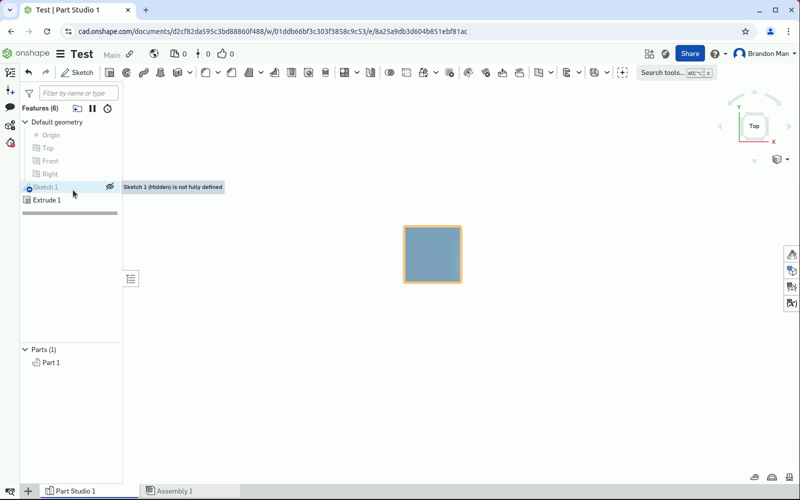
click(73, 189)
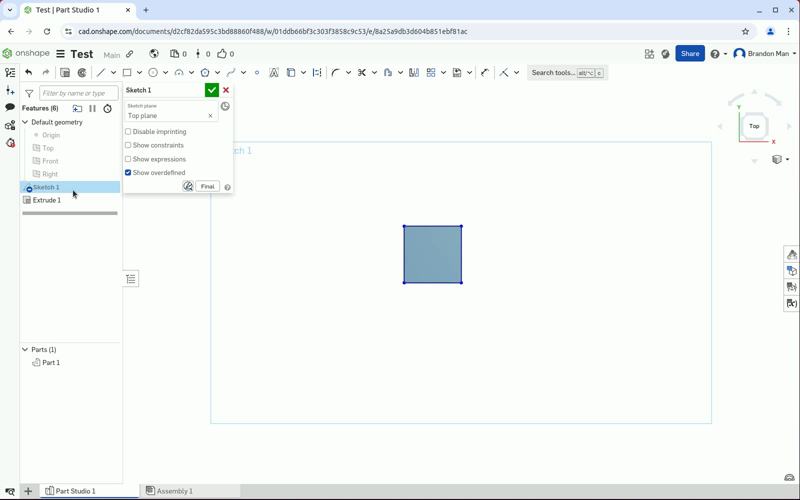
mouse_move(229, 92)
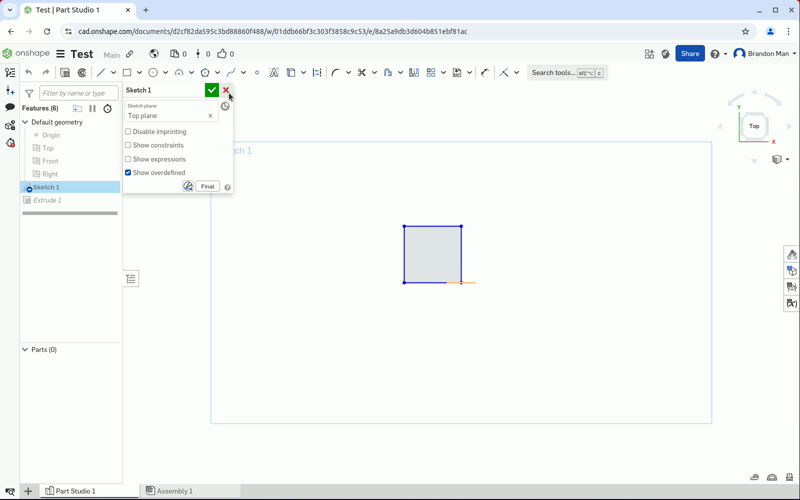
click(229, 92)
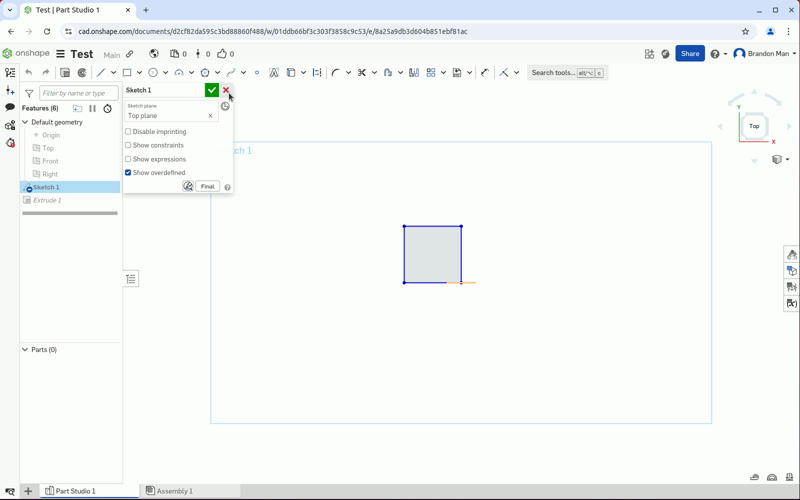
key(shift+s)
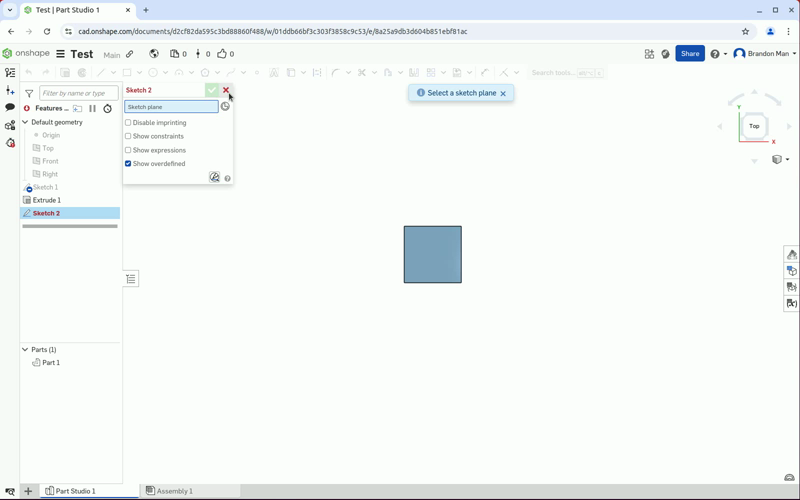
mouse_move(73, 150)
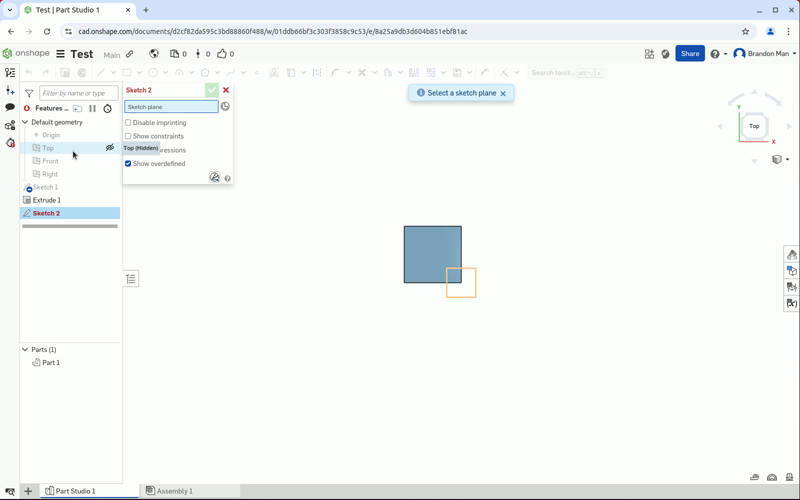
click(73, 150)
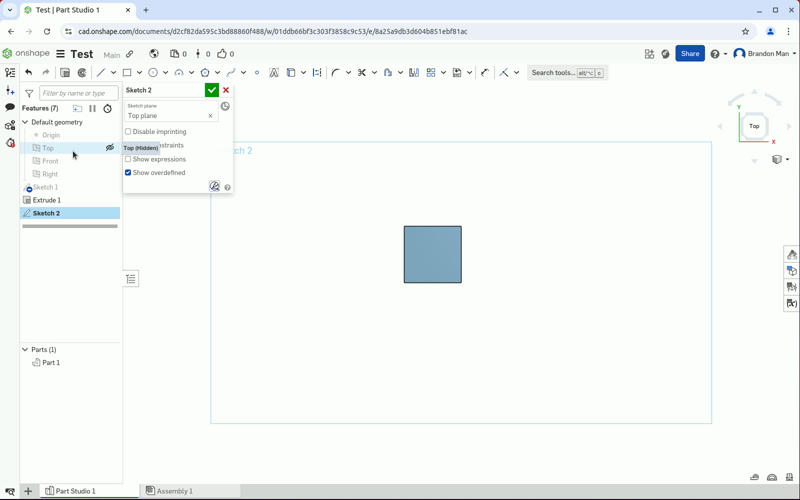
mouse_move(73, 352)
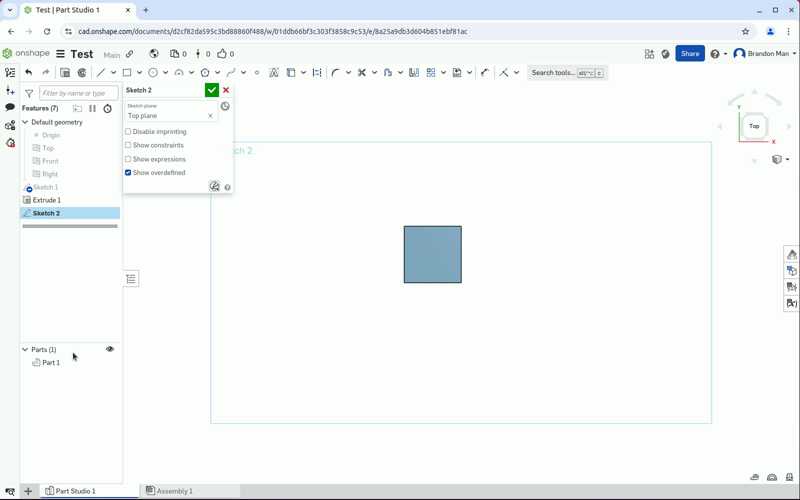
key(y)
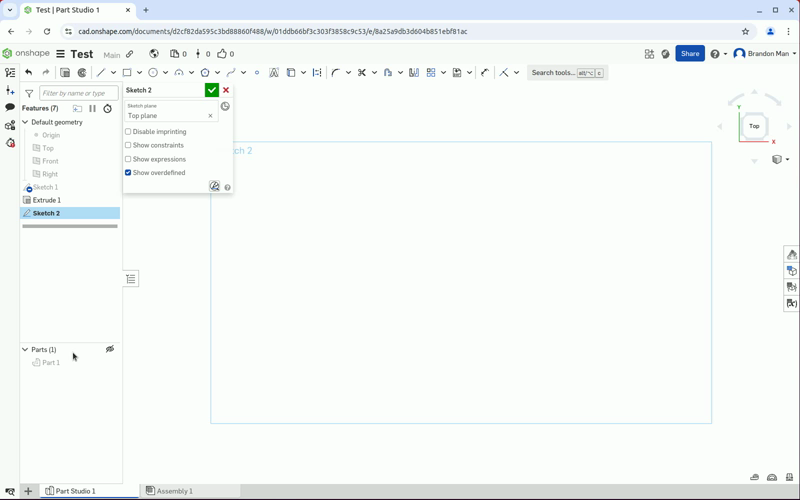
key(l)
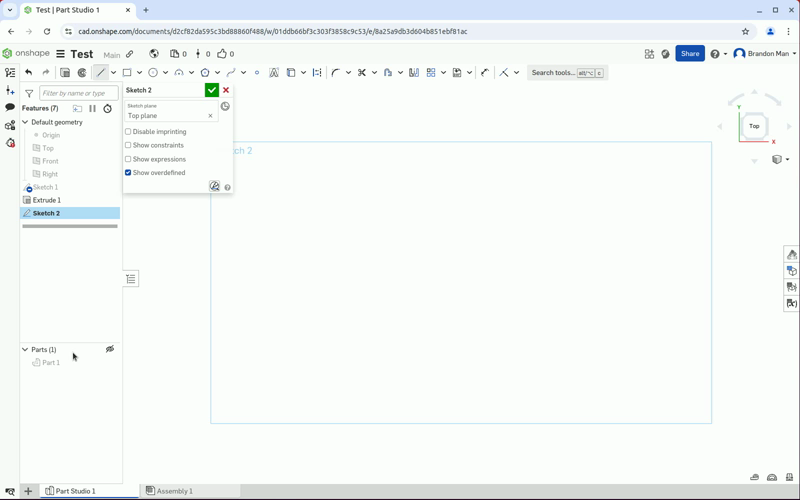
key_down(shift)
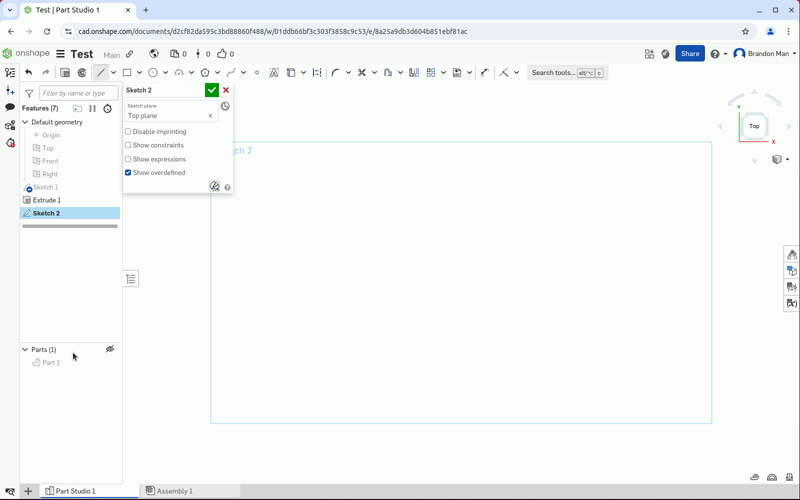
mouse_move(516, 282)
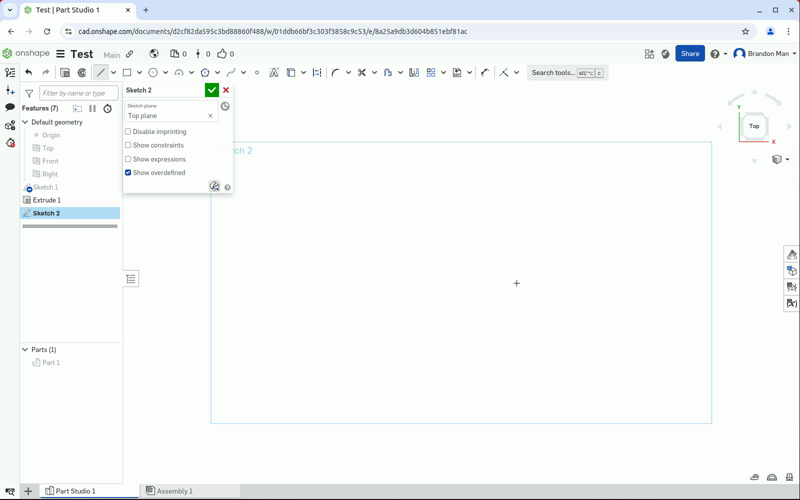
click(516, 282)
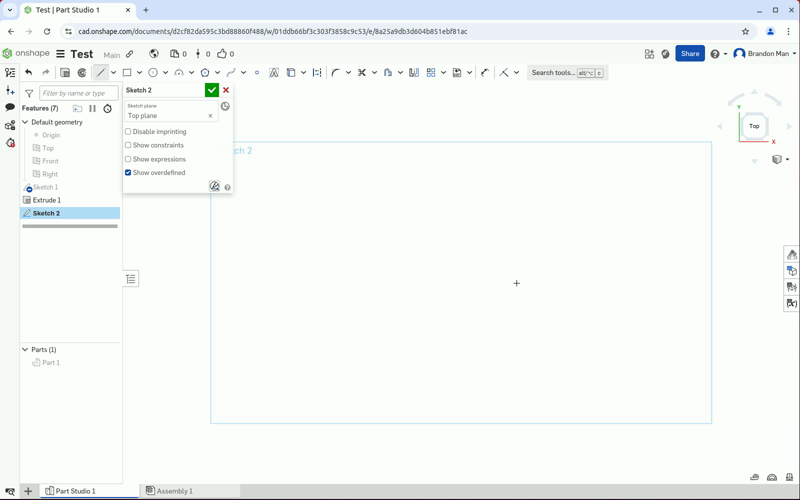
key_up(shift)
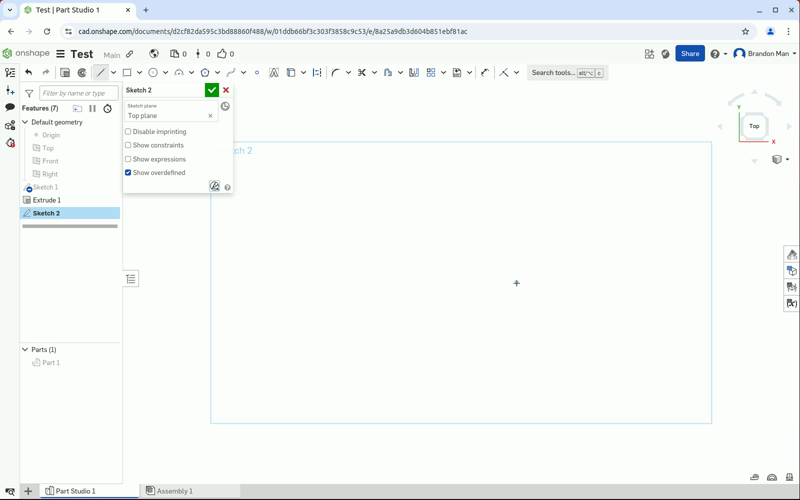
key_down(shift)
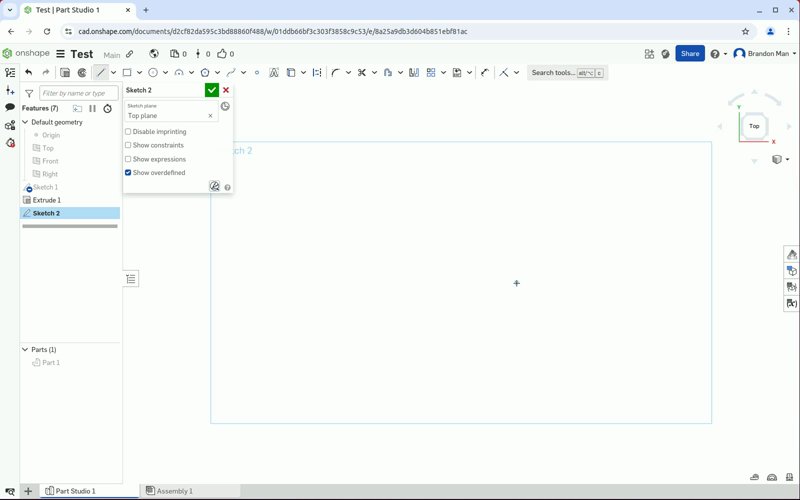
mouse_move(546, 282)
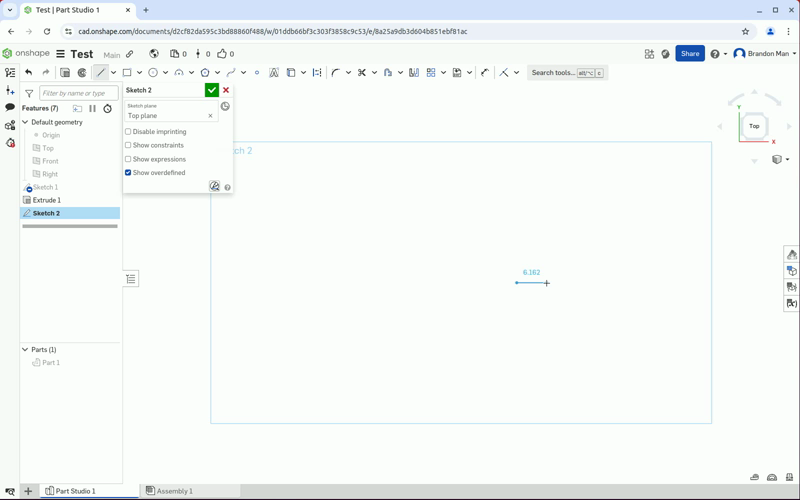
mouse_move(573, 282)
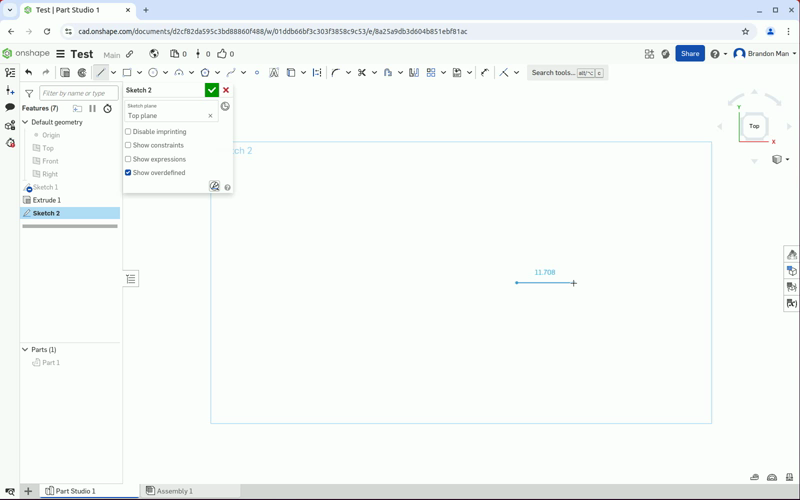
click(573, 282)
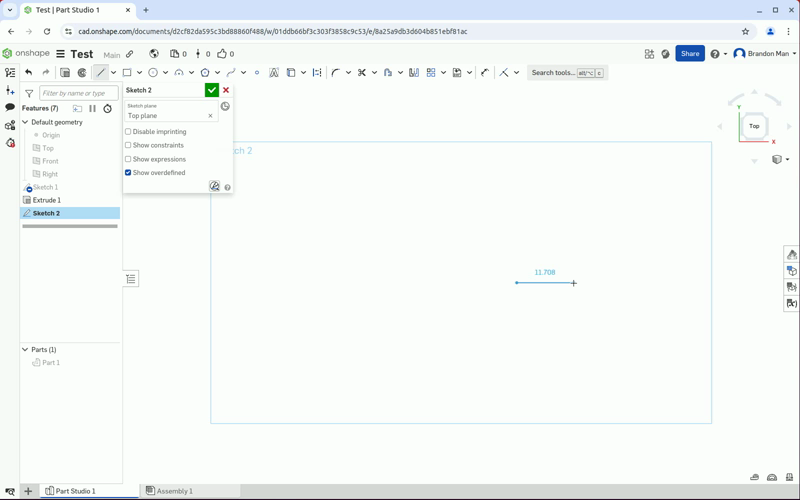
key_up(shift)
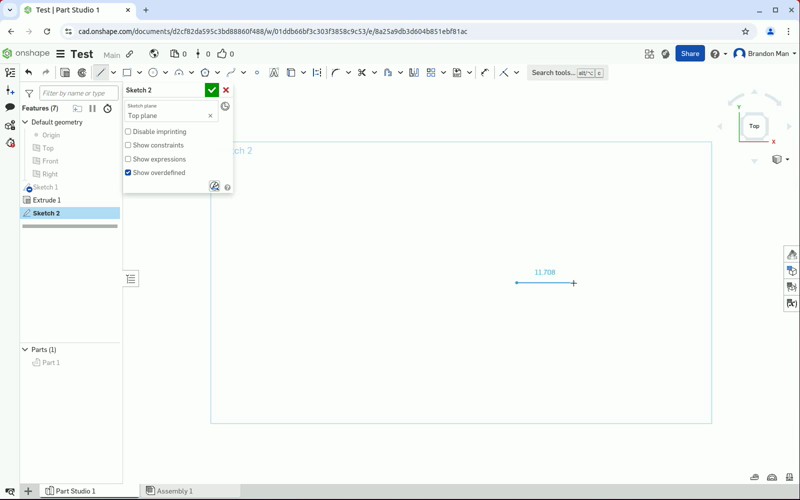
key_down(shift)
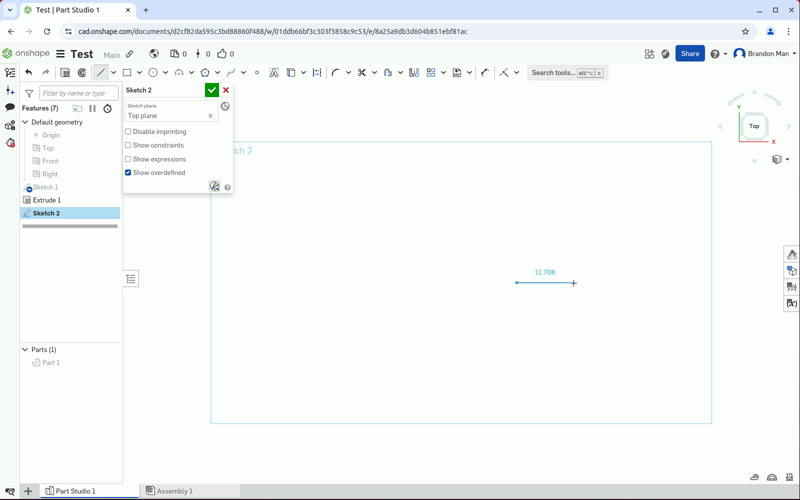
mouse_move(589, 282)
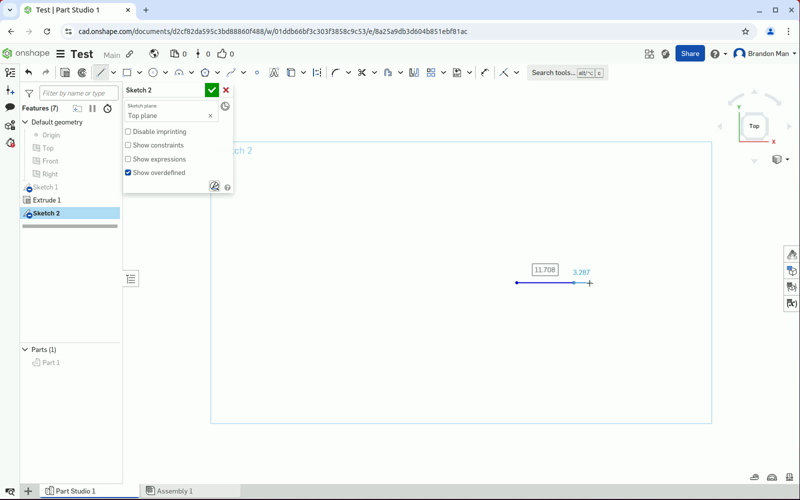
mouse_move(573, 226)
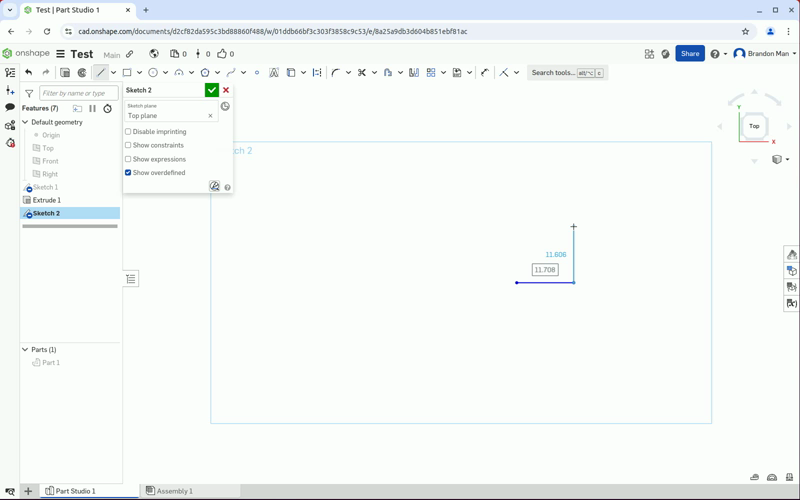
click(573, 226)
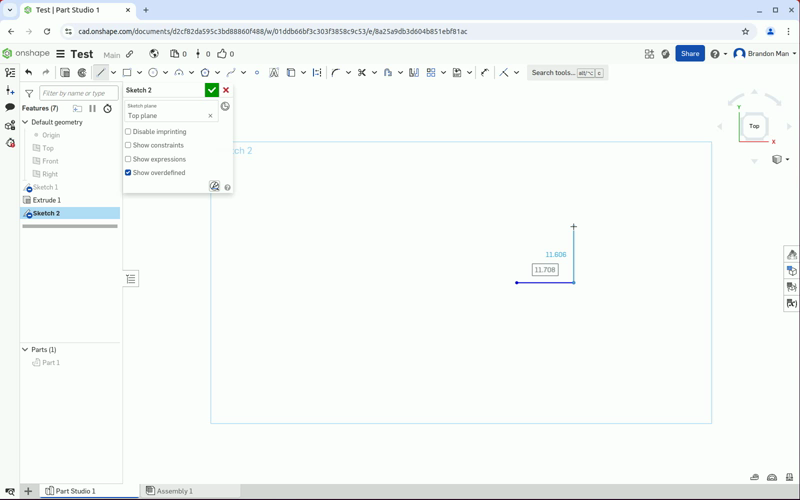
key_up(shift)
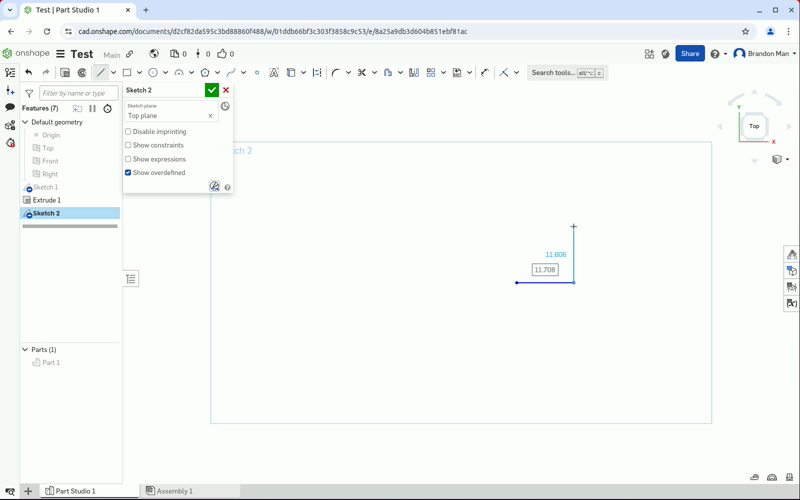
key_down(shift)
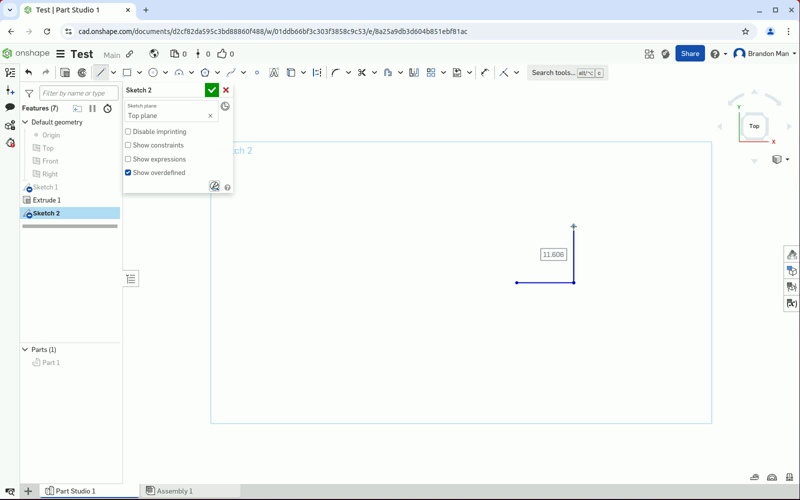
mouse_move(589, 226)
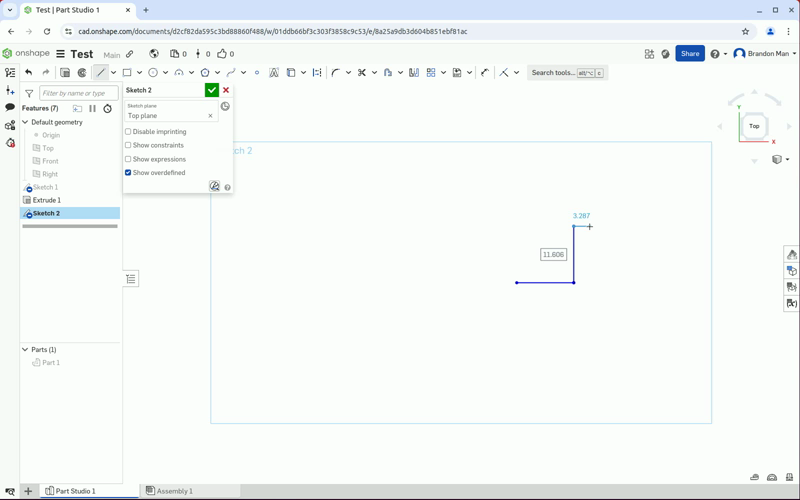
mouse_move(516, 226)
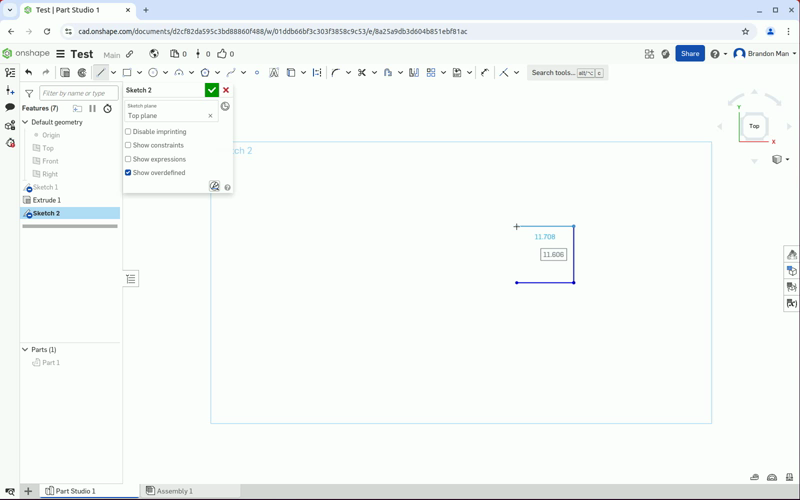
click(516, 226)
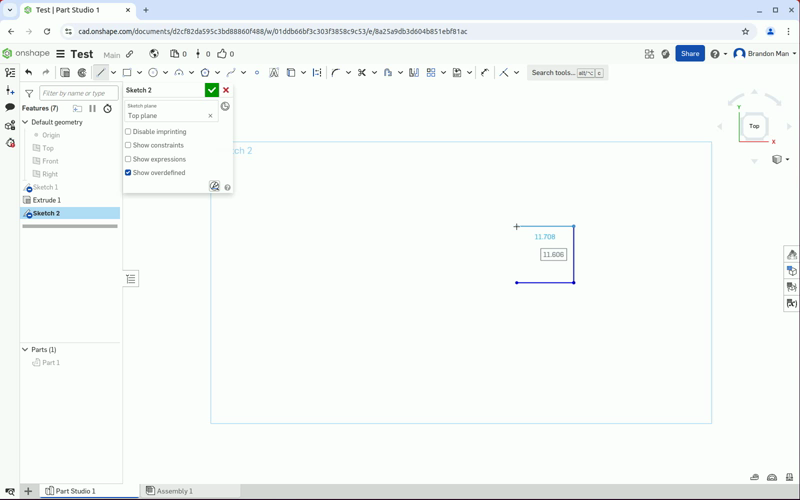
key_up(shift)
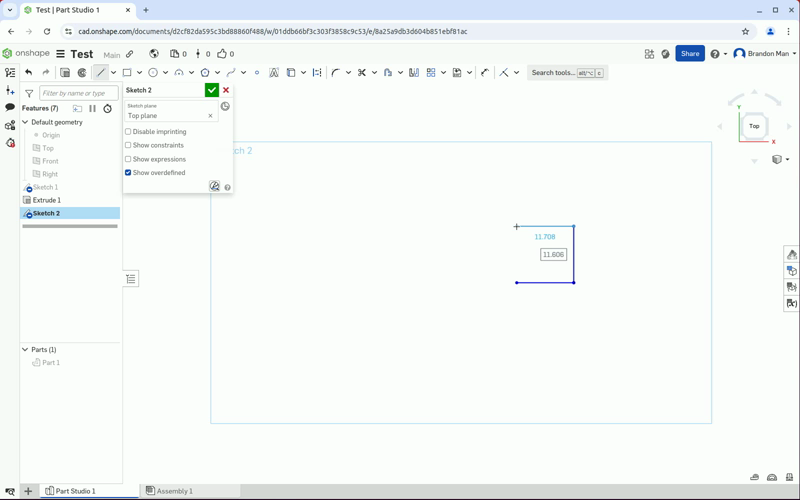
mouse_move(546, 226)
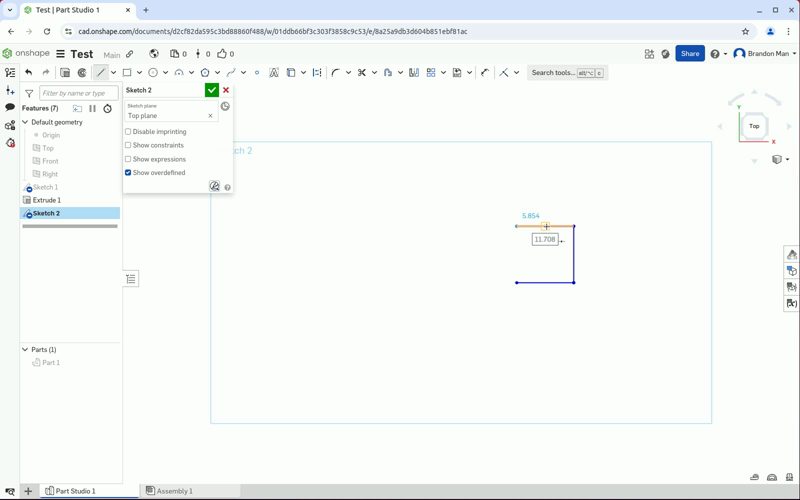
key_down(shift)
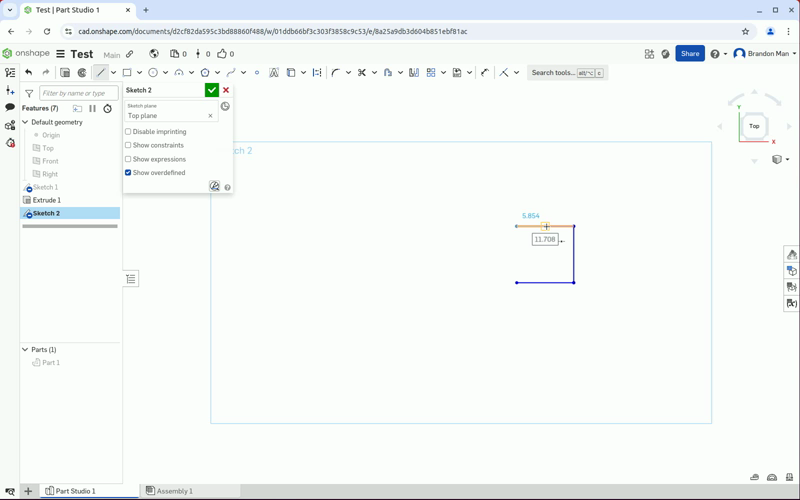
mouse_move(516, 282)
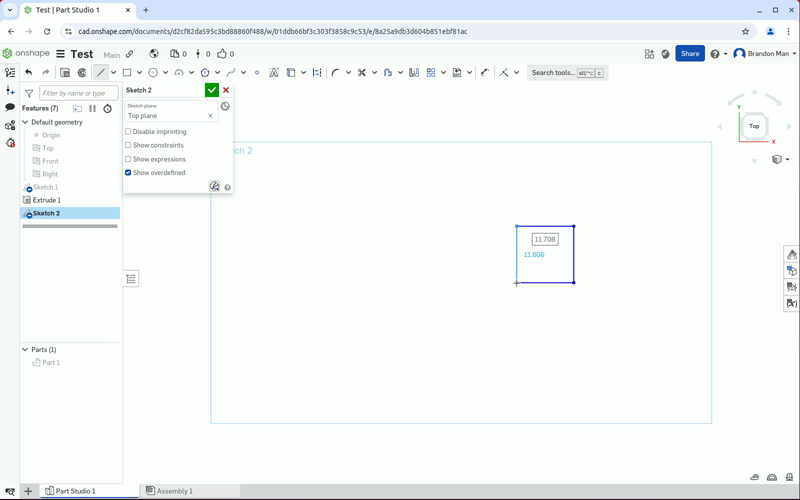
key_up(shift)
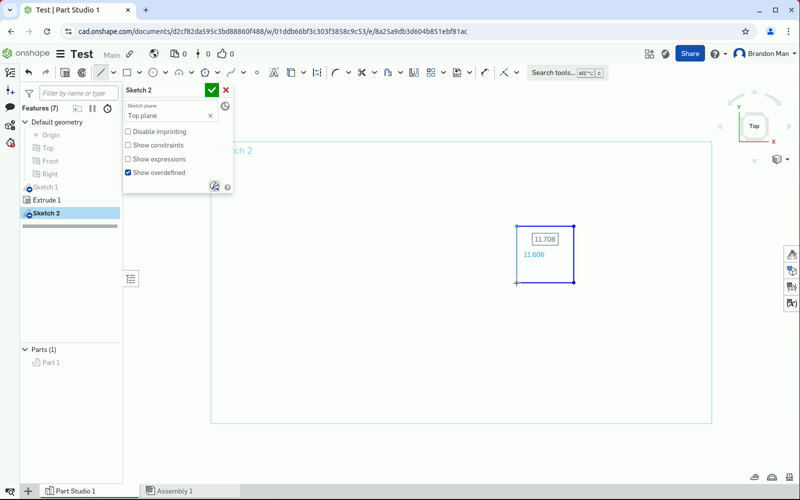
click(516, 282)
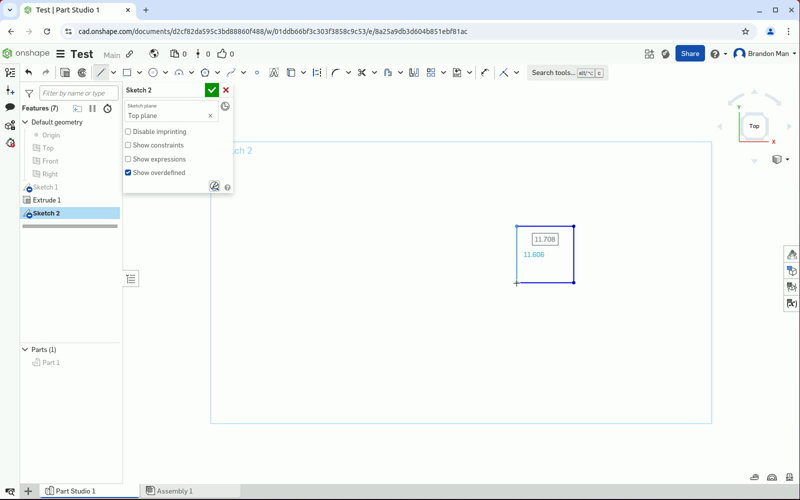
key(esc)
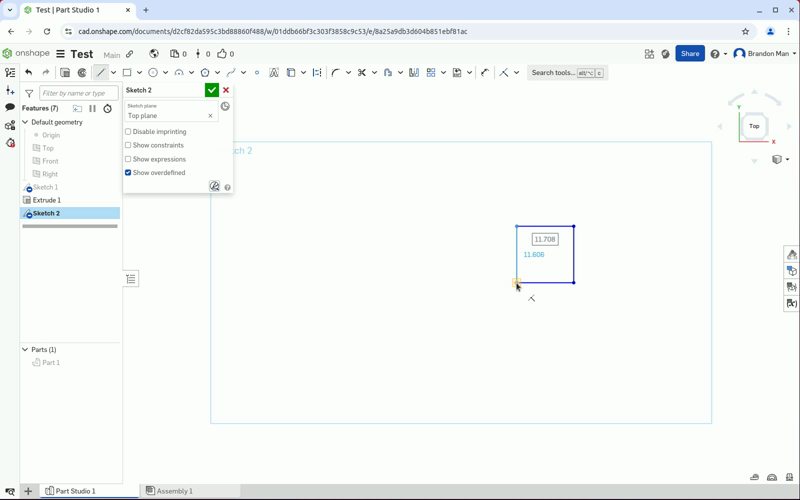
key(c)
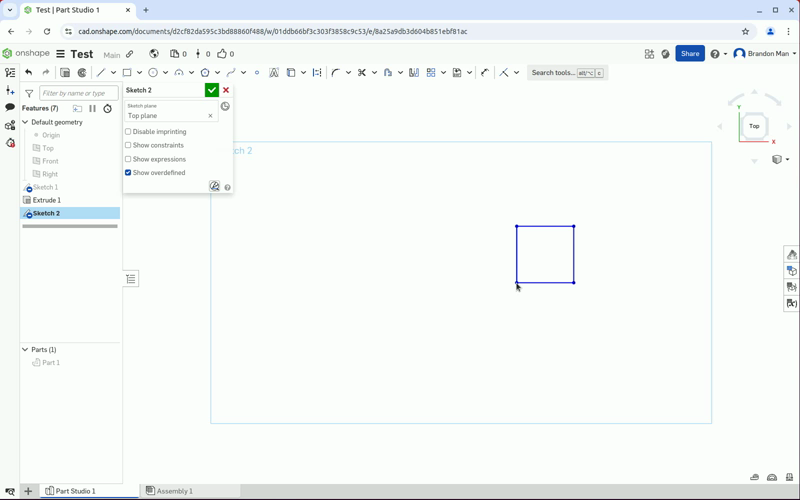
key_down(shift)
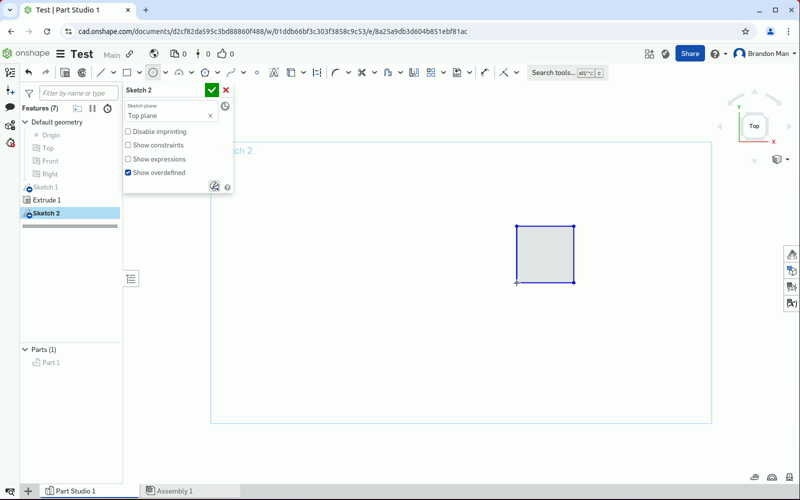
mouse_move(545, 254)
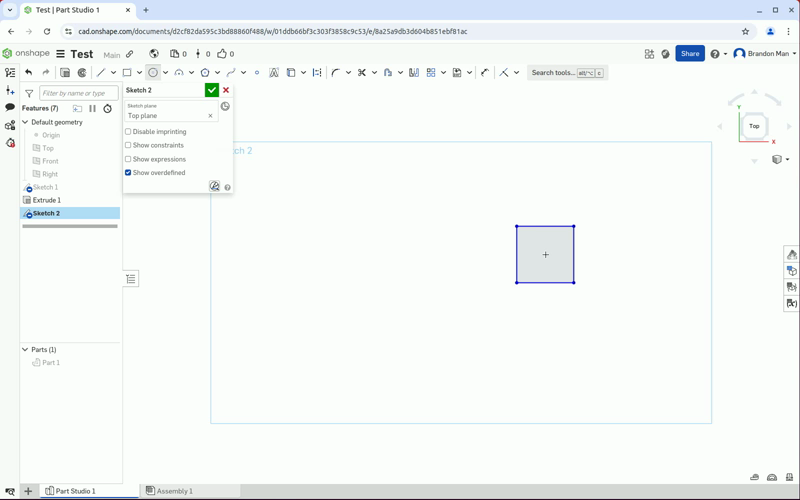
click(545, 254)
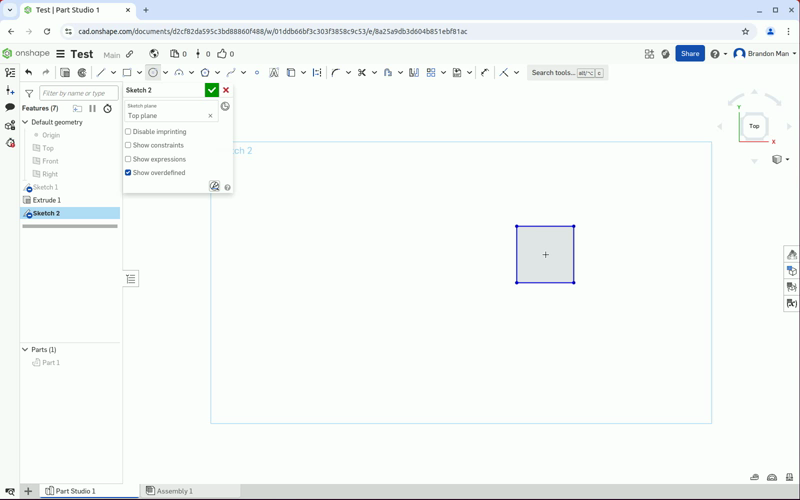
key_up(shift)
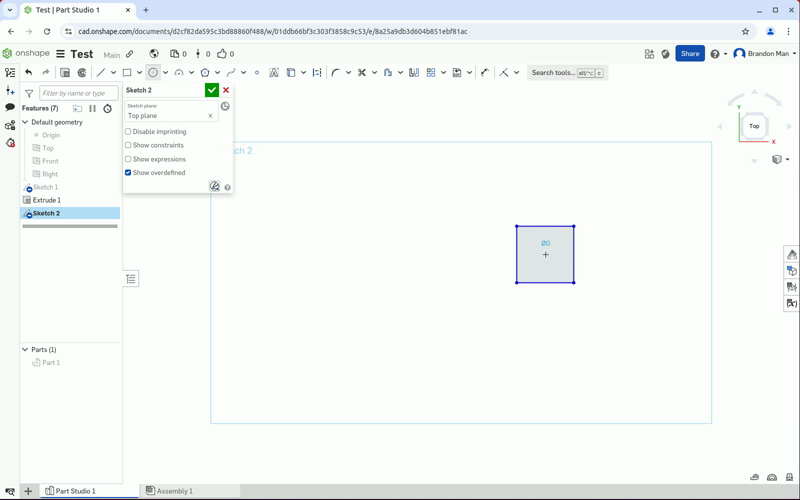
mouse_move(552, 254)
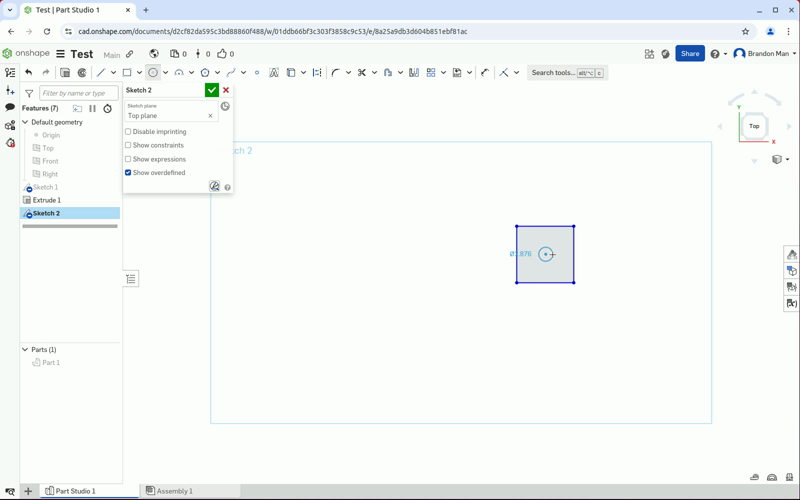
click(552, 254)
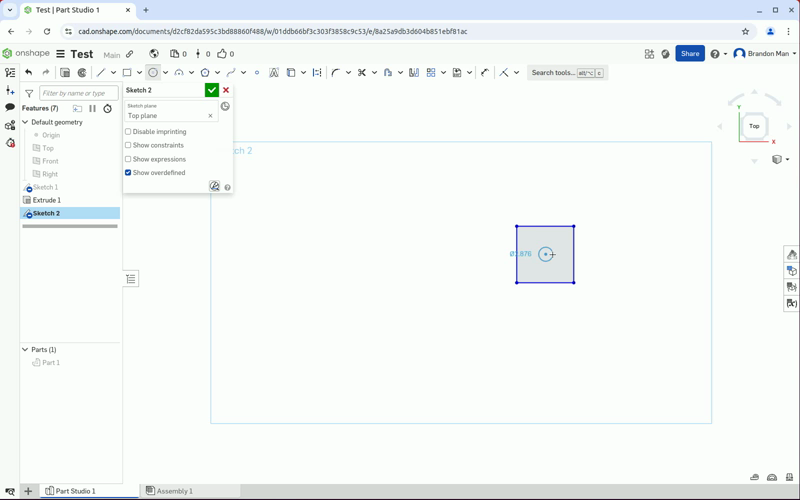
key(esc)
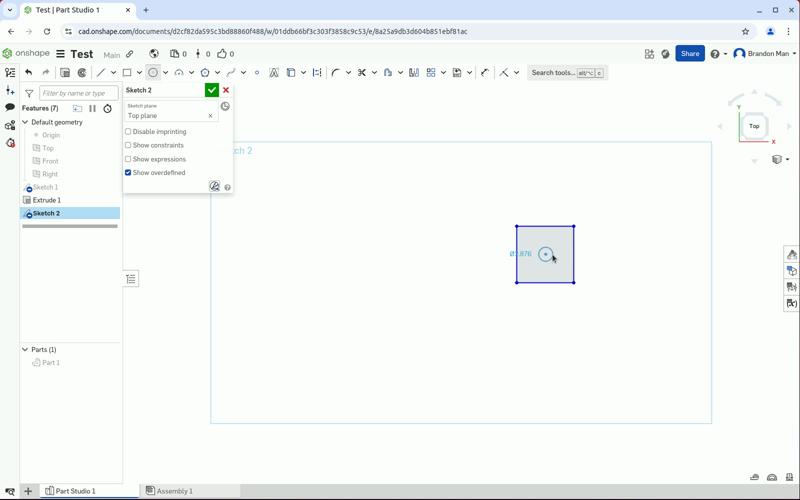
mouse_move(526, 229)
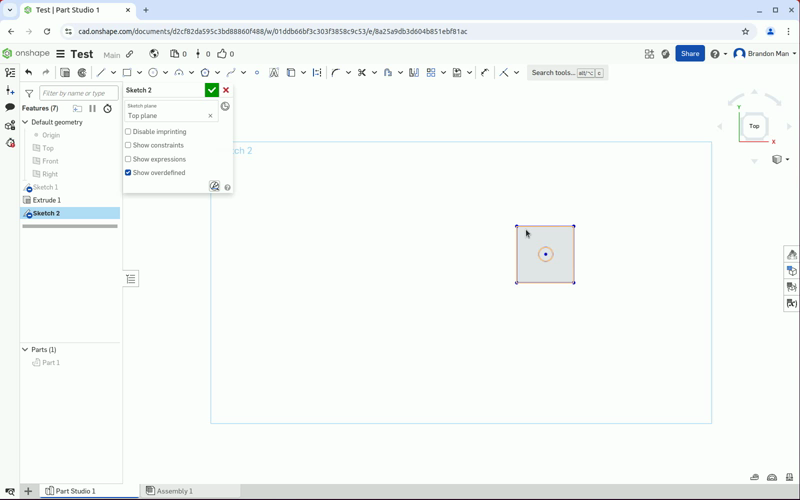
click(526, 229)
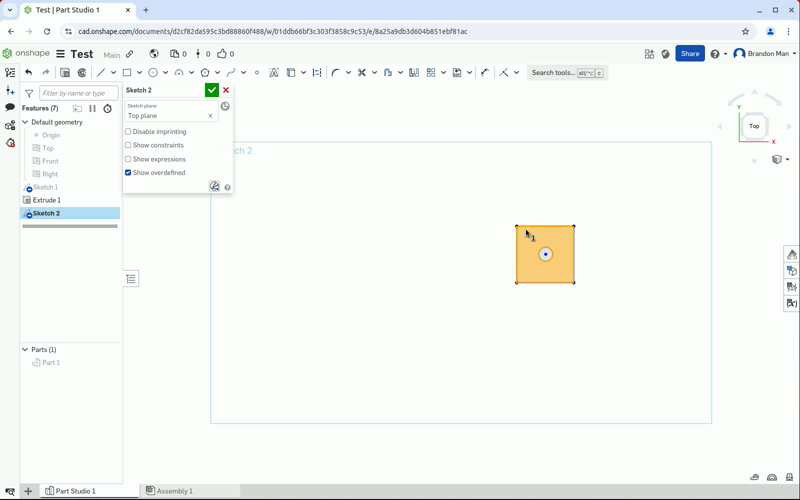
mouse_move(73, 352)
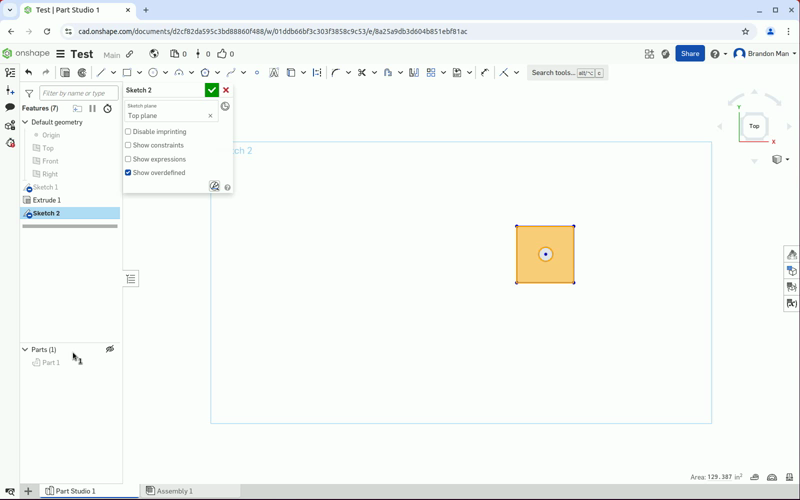
key(shift+y)
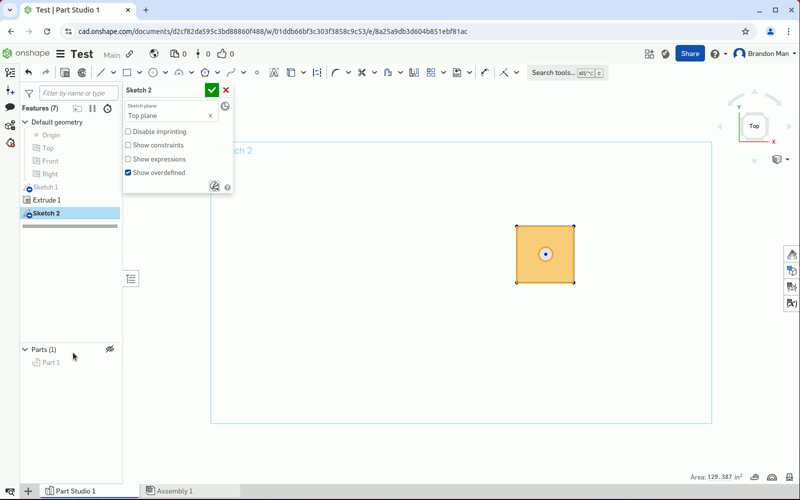
key(shift+e)
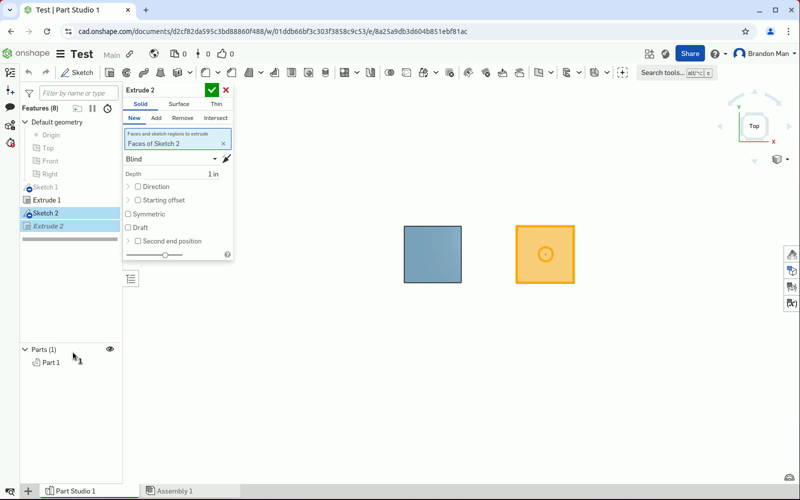
mouse_move(143, 106)
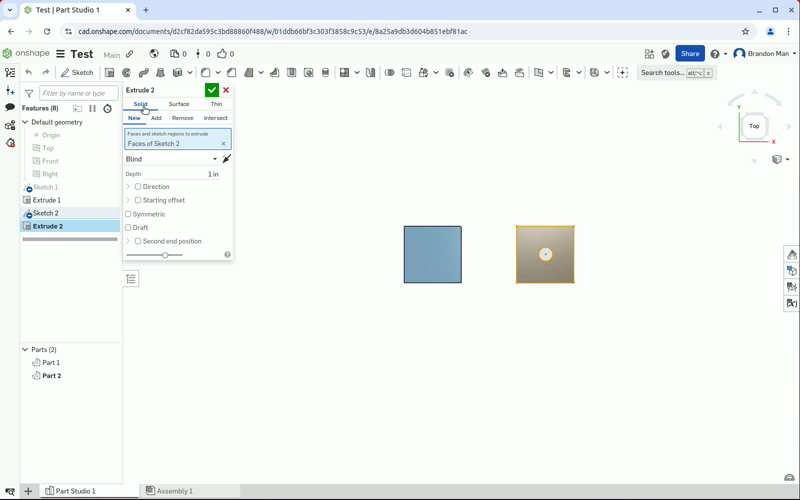
click(143, 106)
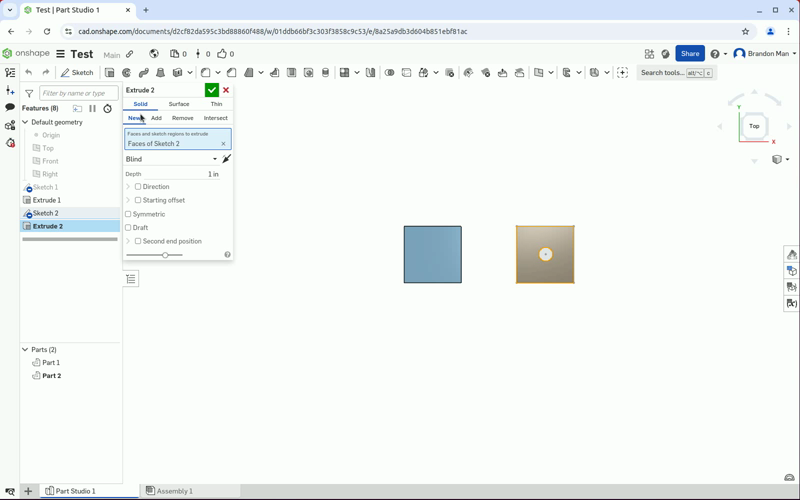
mouse_move(137, 120)
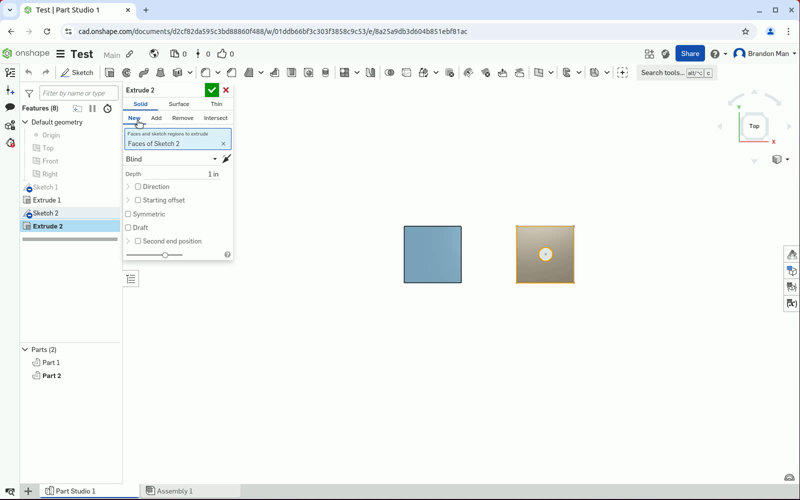
click(137, 120)
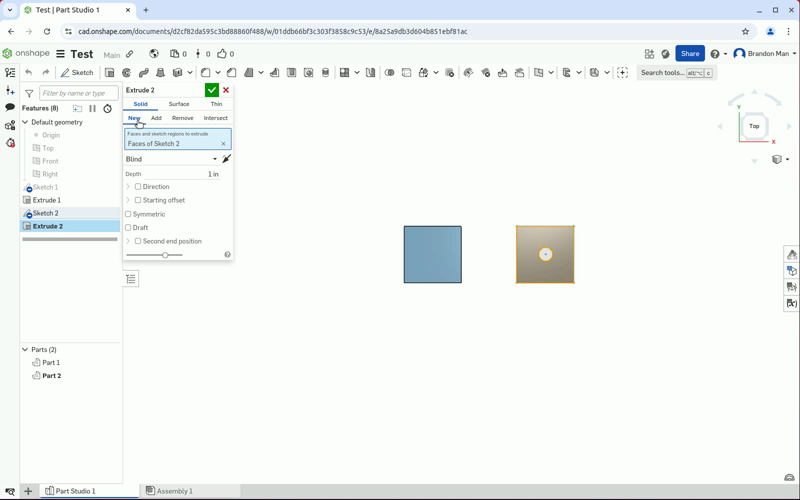
key(tab, 4)
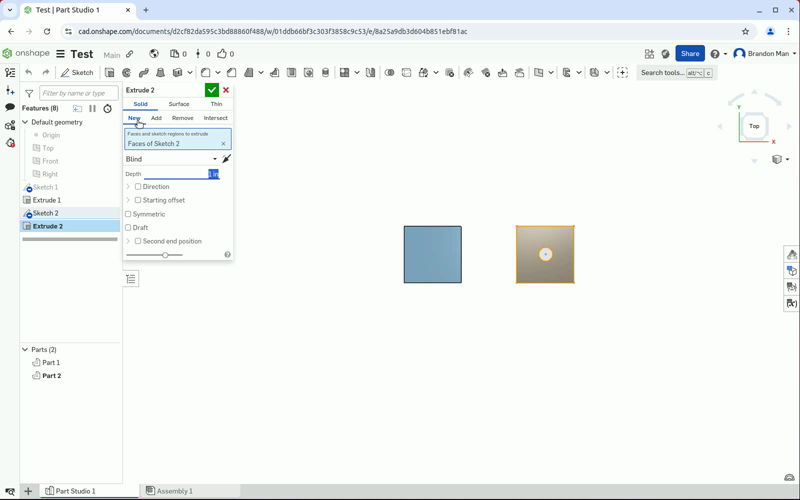
text(5.777)
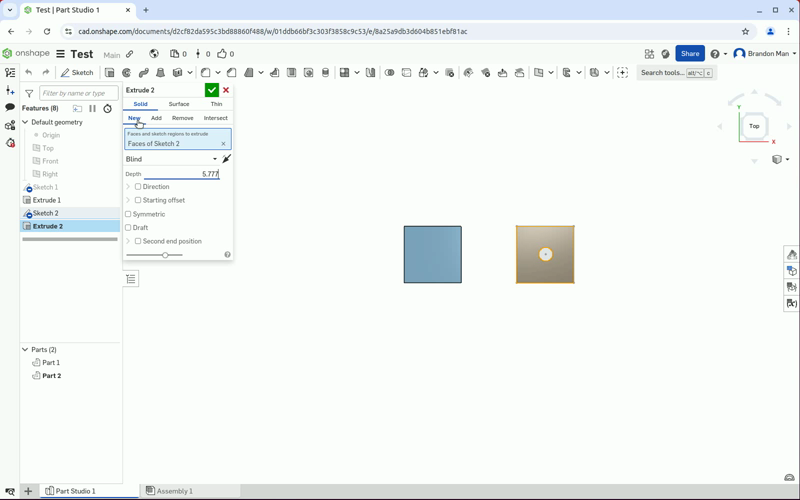
key(enter)
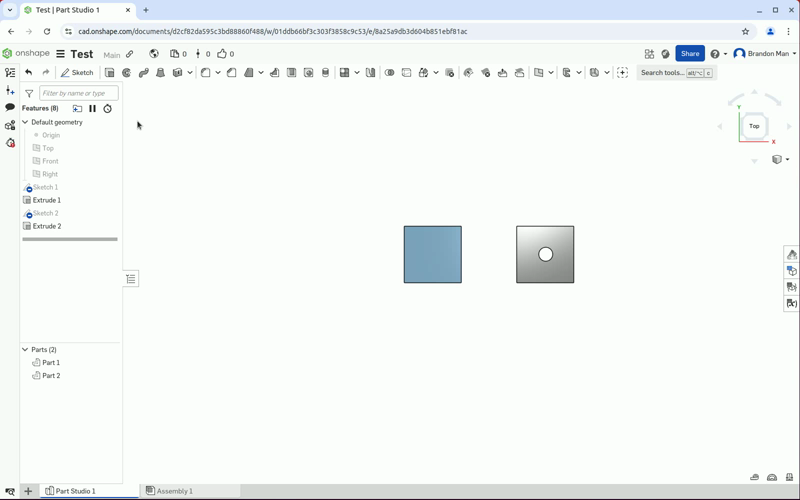
key(shift+h)
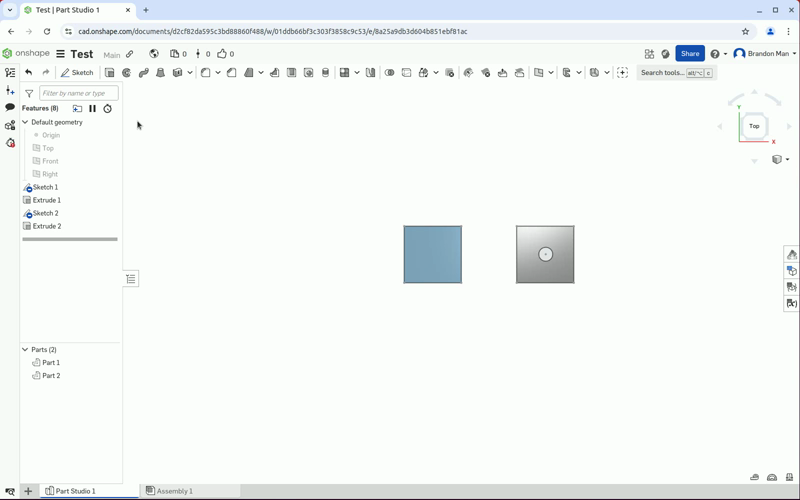
key(shift+h)
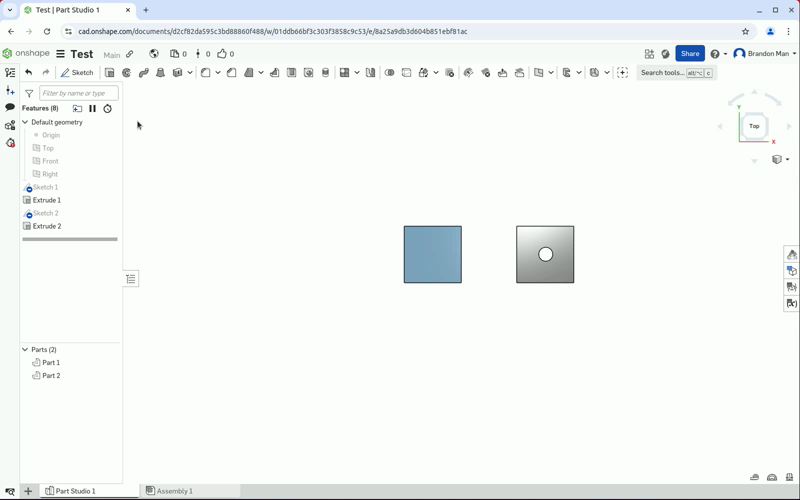
mouse_move(73, 189)
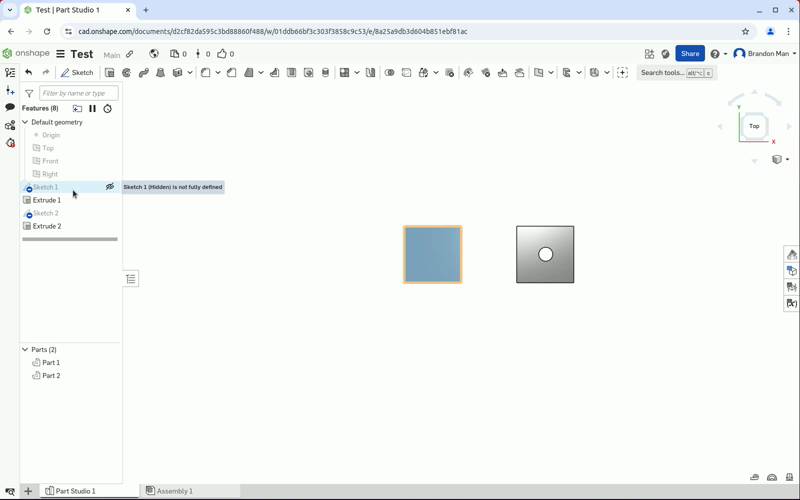
click(73, 189)
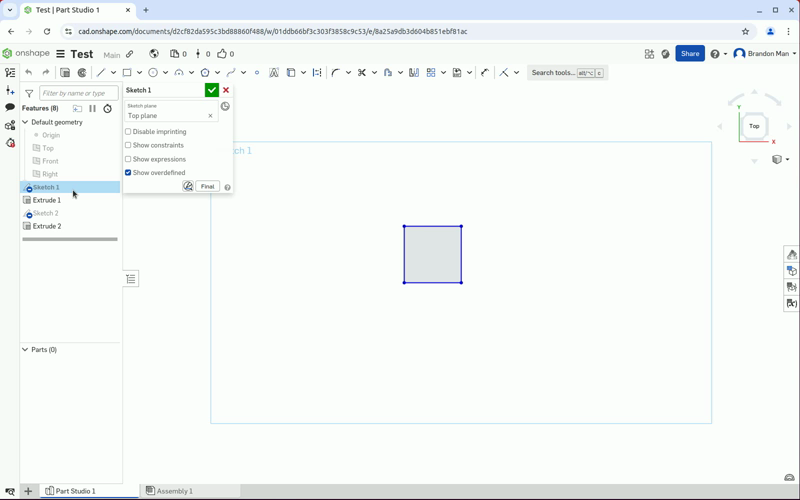
mouse_move(229, 92)
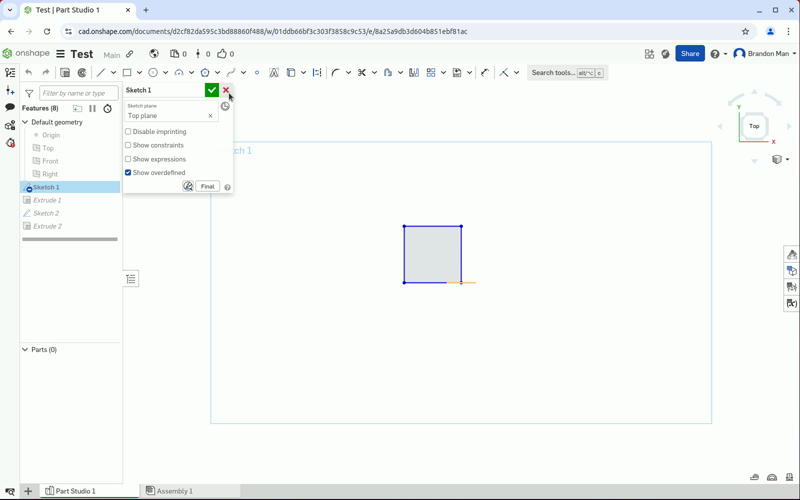
click(229, 92)
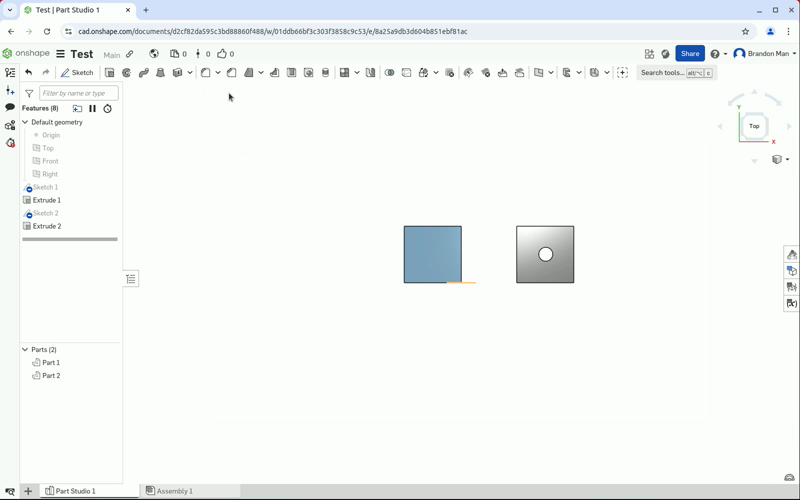
mouse_move(73, 352)
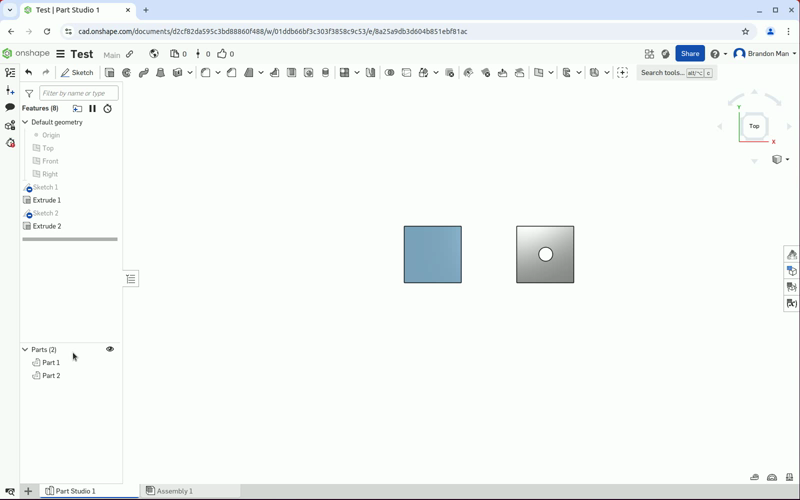
key(y)
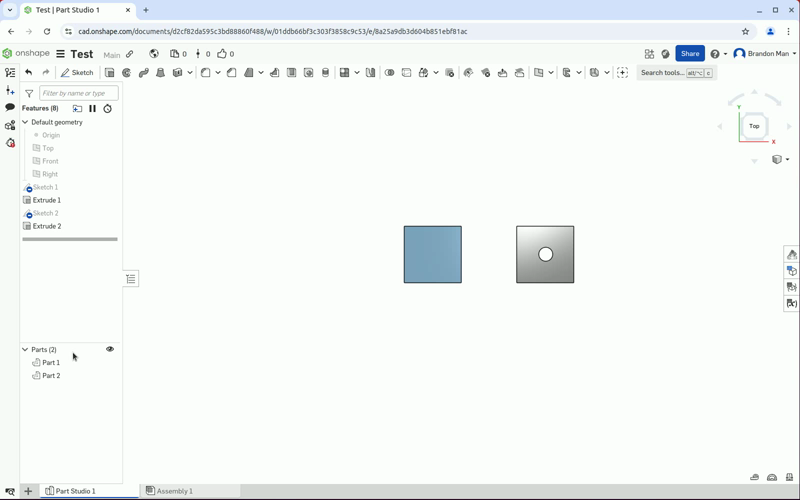
key(shift+p)
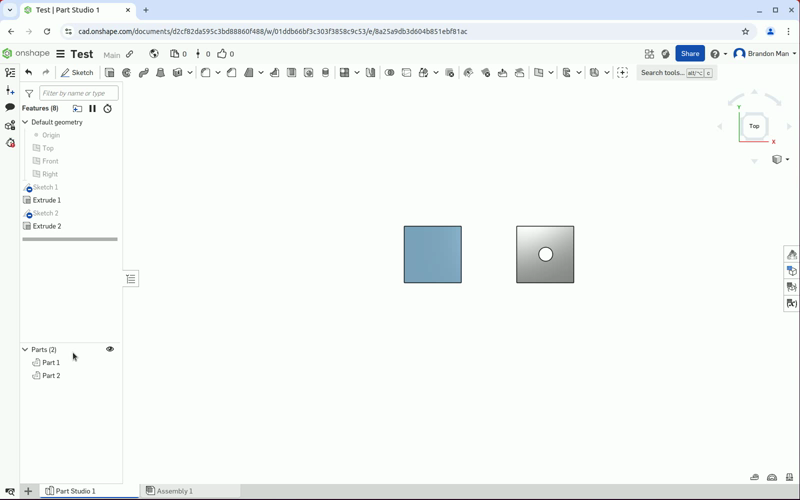
key(space)
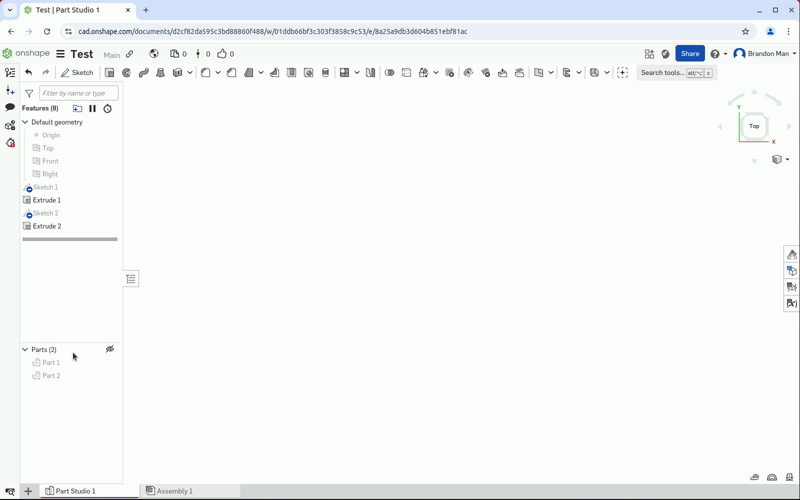
key_down(shift)
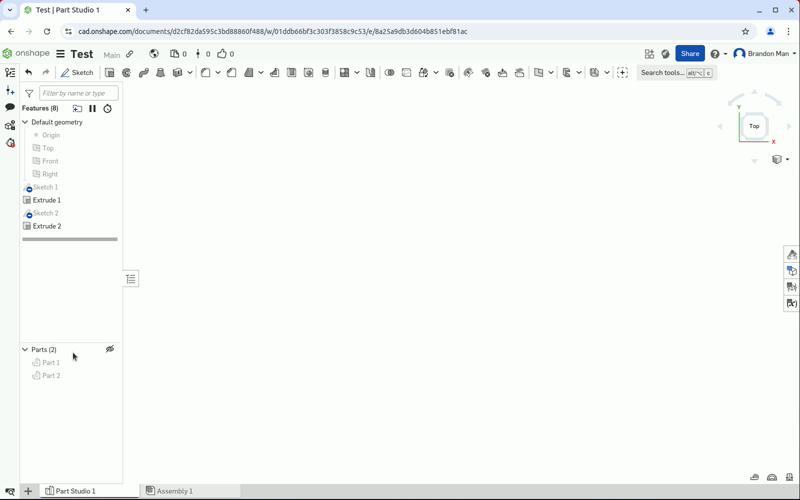
key(up)
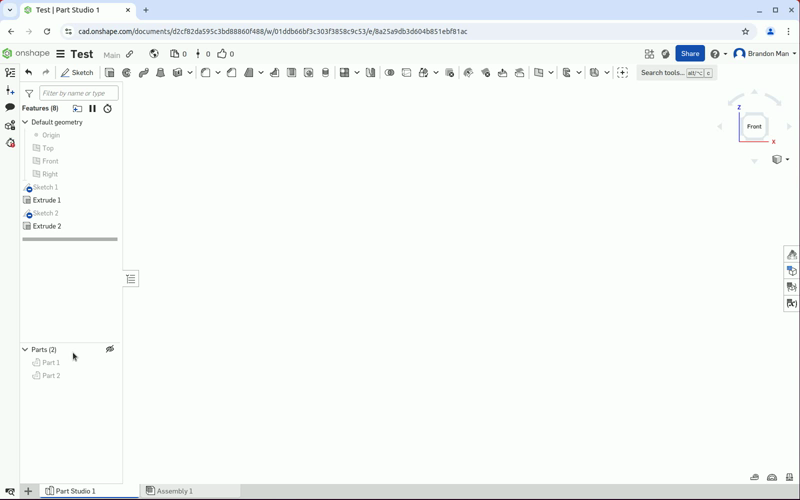
key_up(shift)
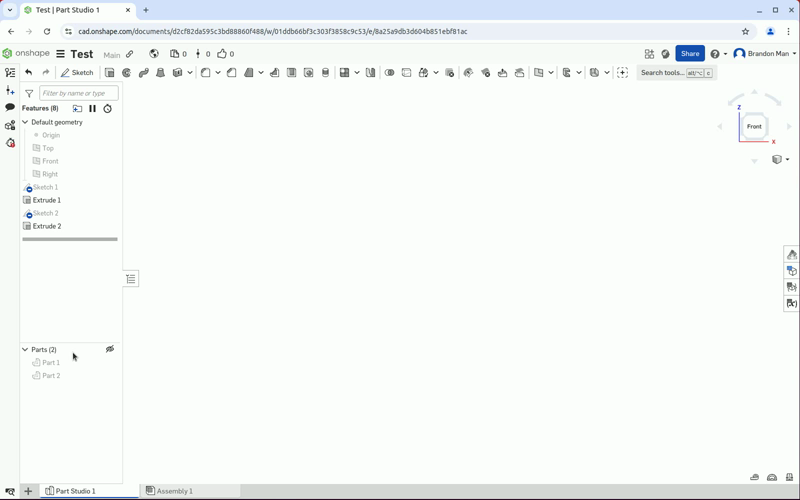
key(space)
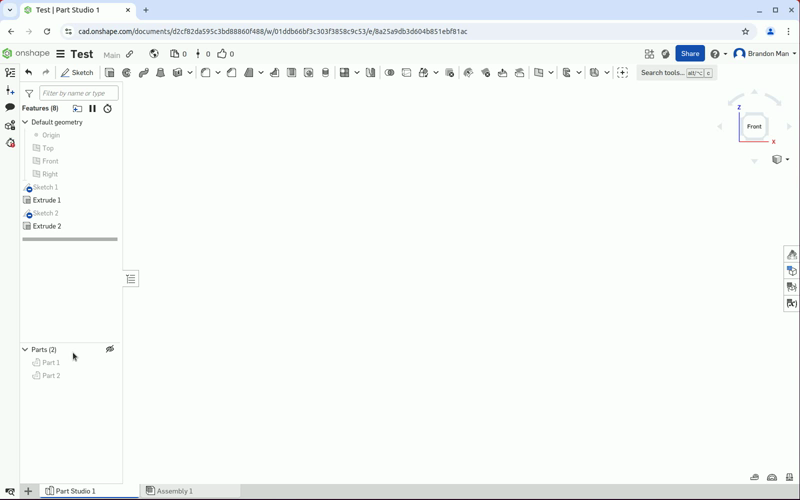
key_down(shift)
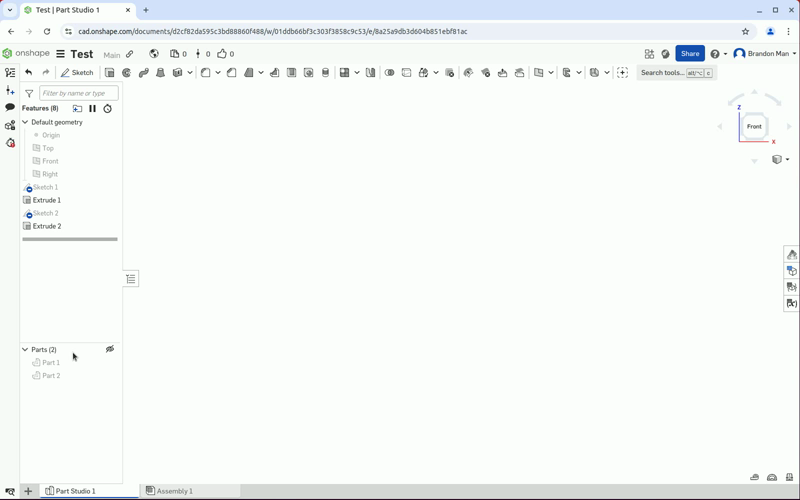
key(left)
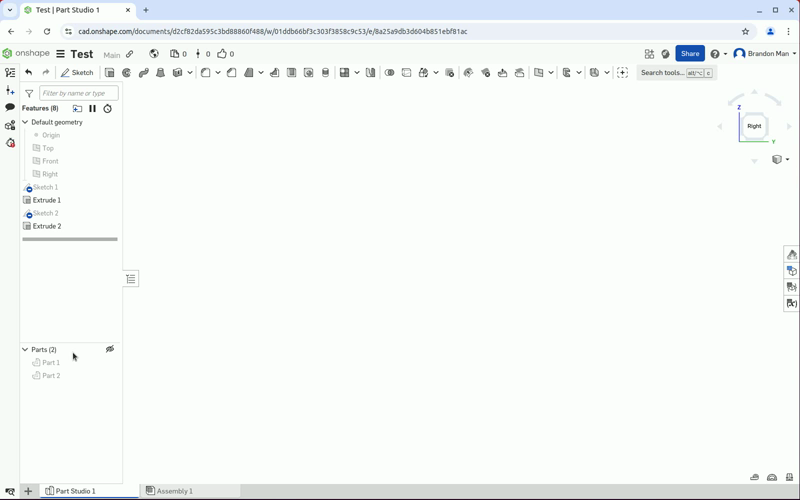
key_up(shift)
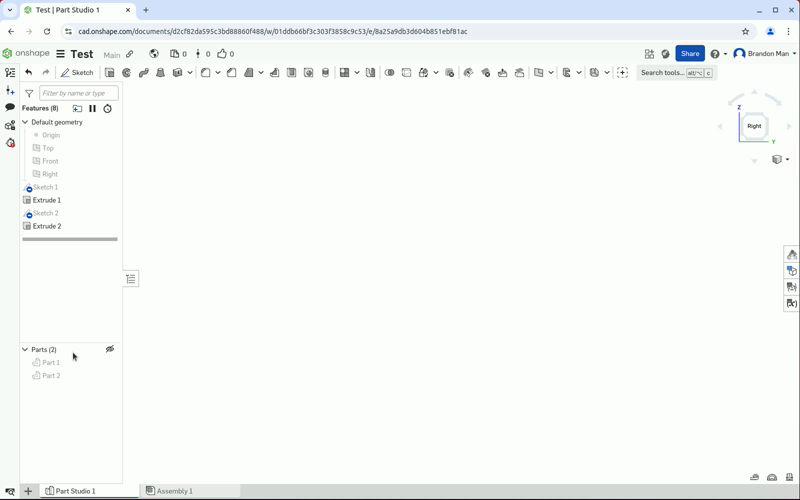
mouse_move(73, 352)
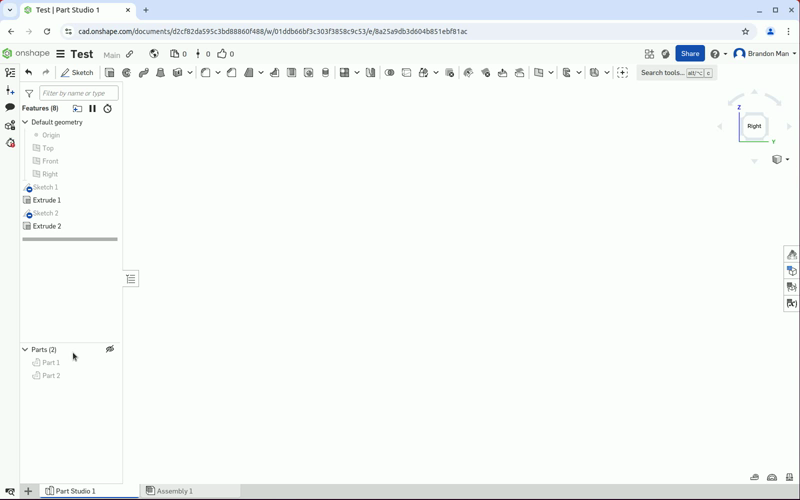
key(shift+y)
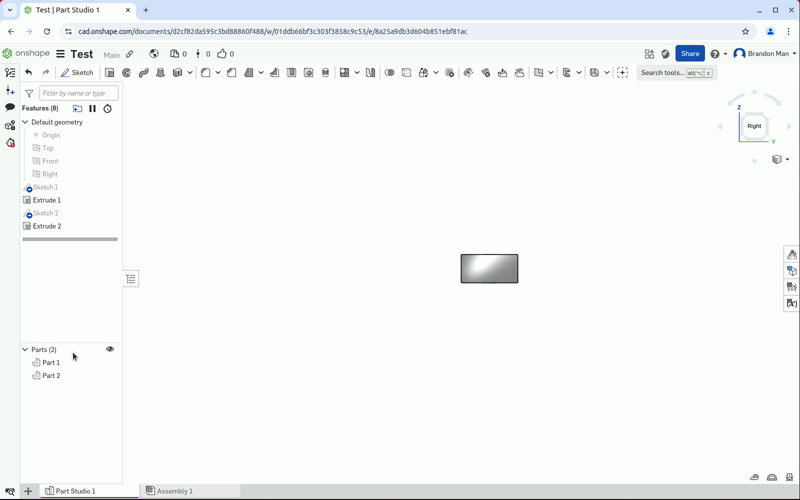
mouse_move(541, 75)
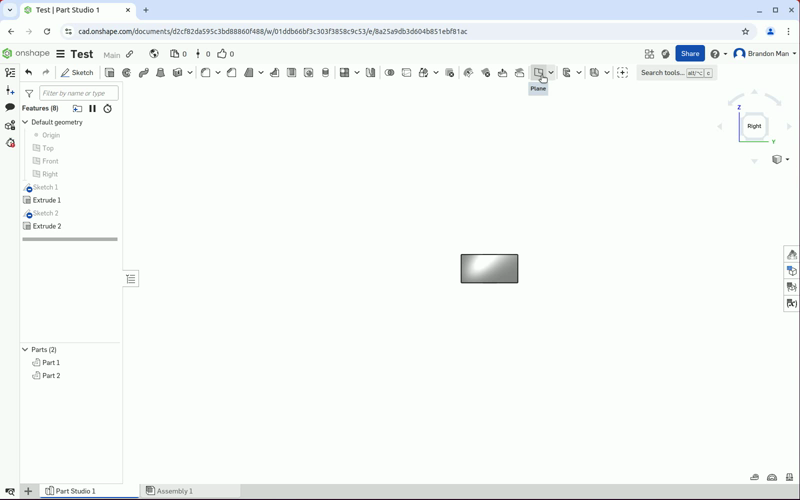
click(541, 75)
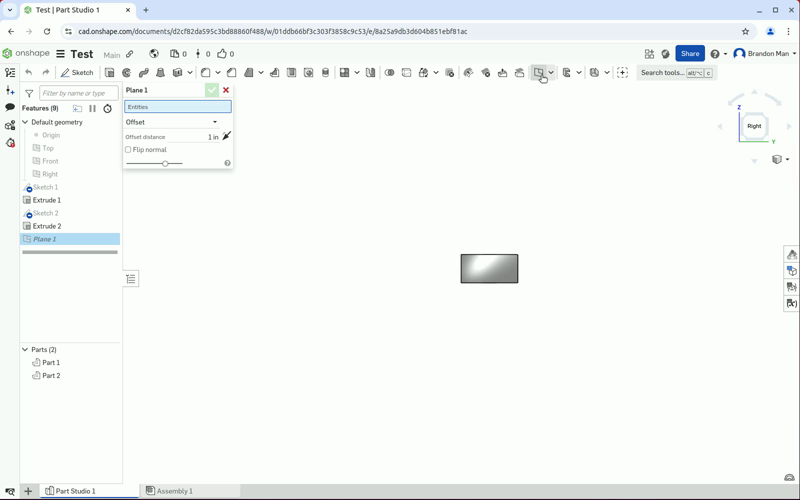
mouse_move(73, 176)
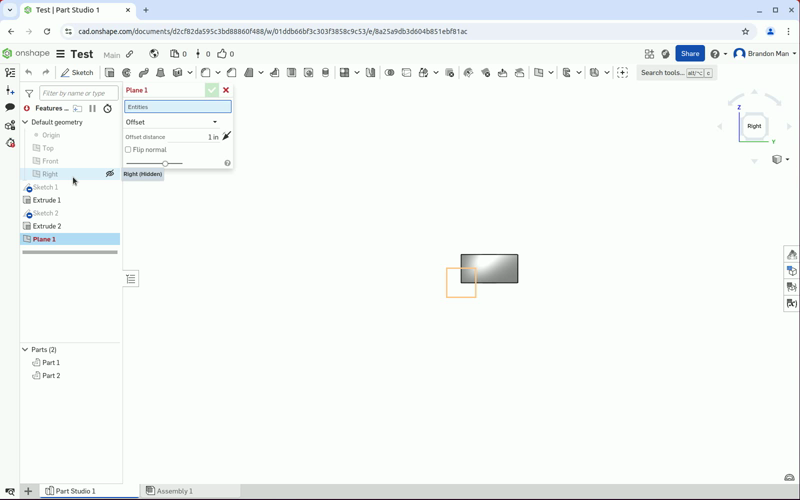
click(73, 176)
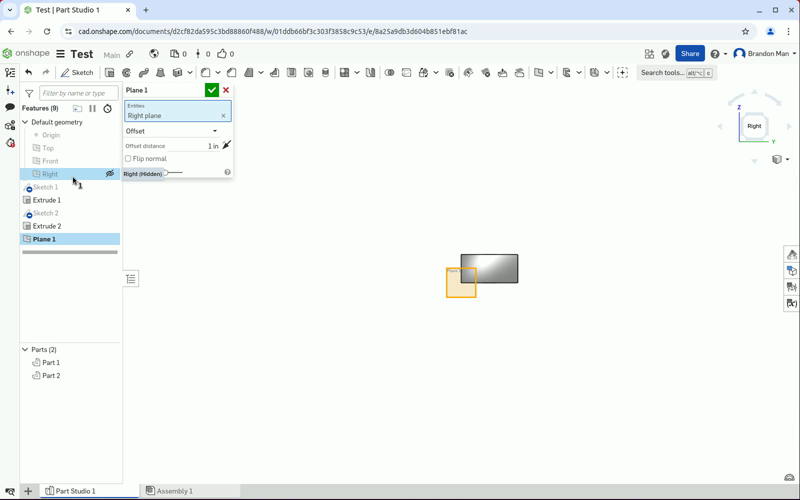
key(tab, 2)
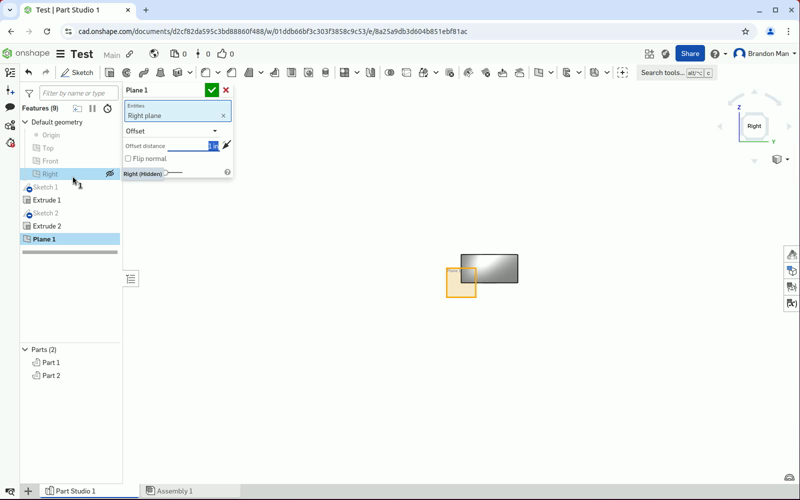
text(23.108)
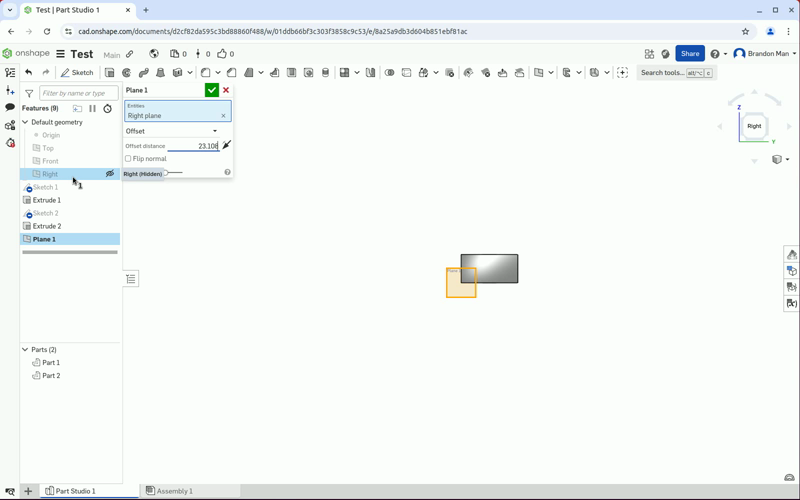
key(enter, 2)
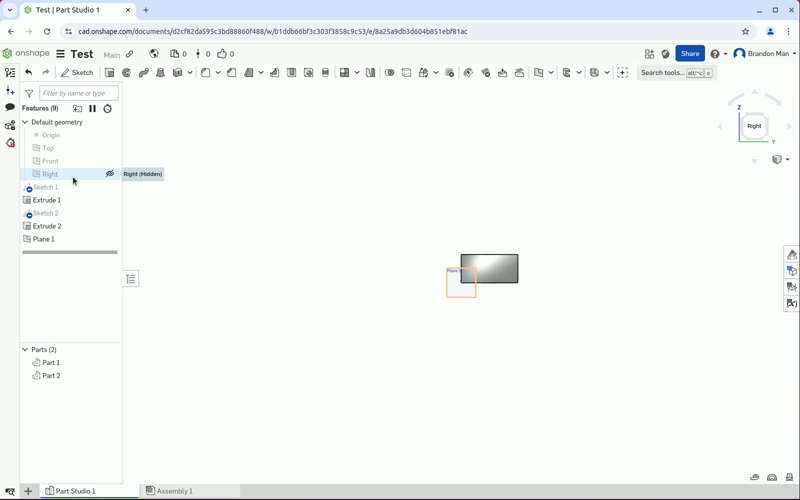
key(shift+s)
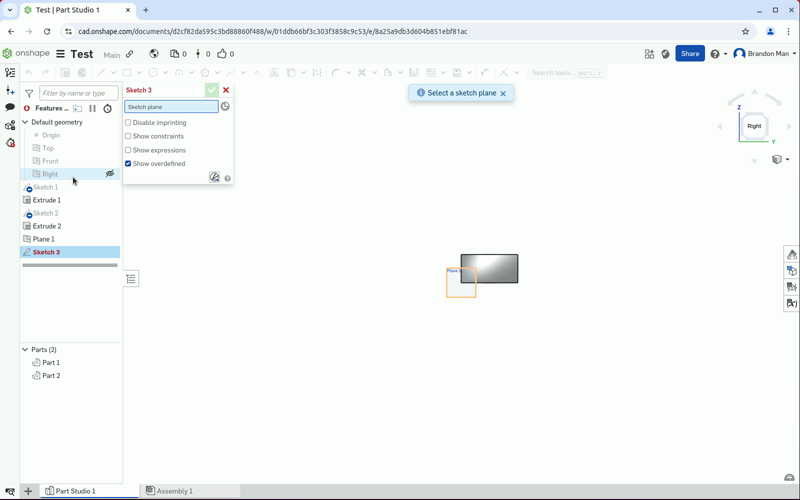
mouse_move(73, 241)
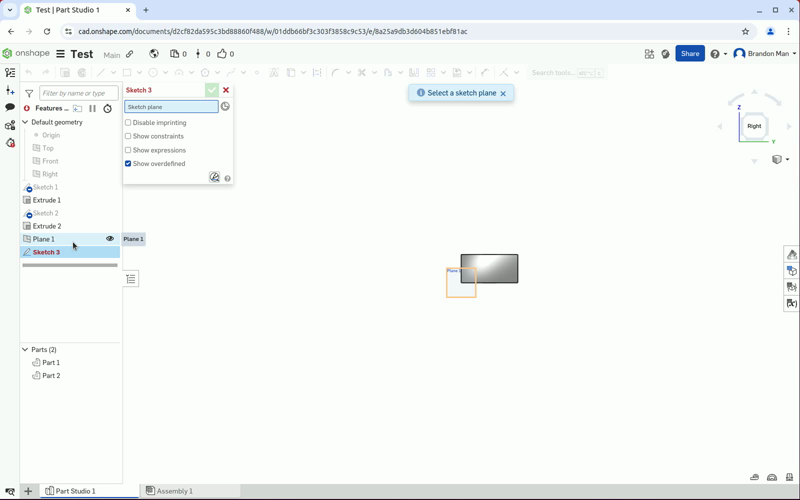
click(73, 241)
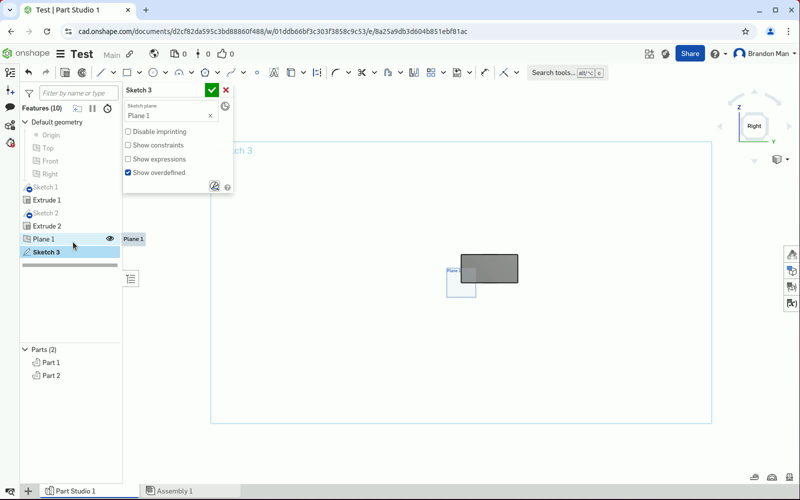
mouse_move(73, 352)
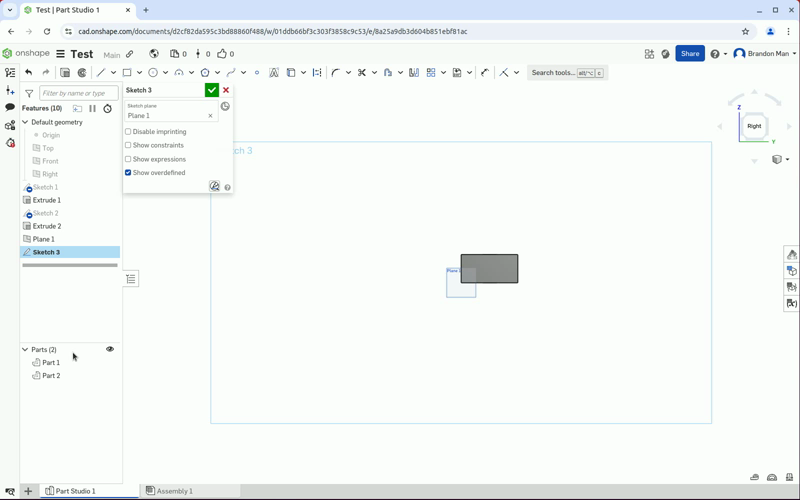
key(y)
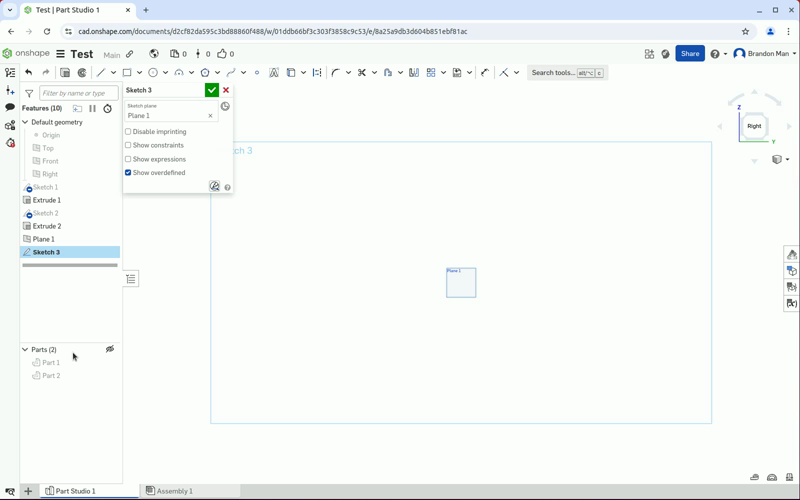
key(l)
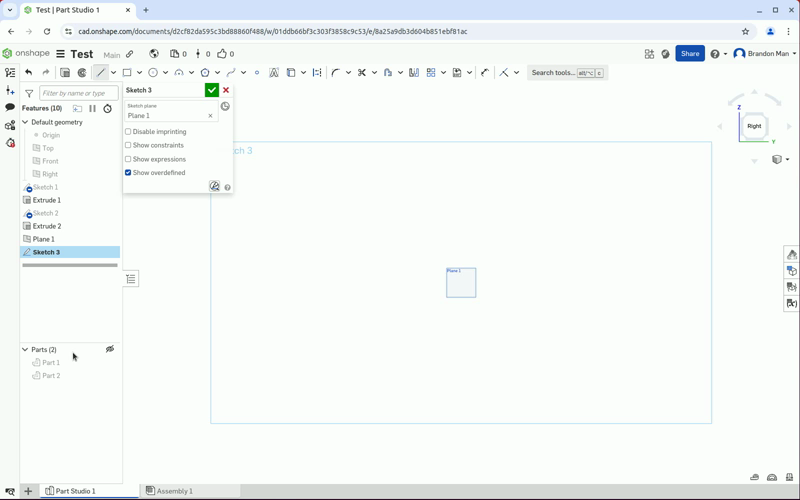
key_down(shift)
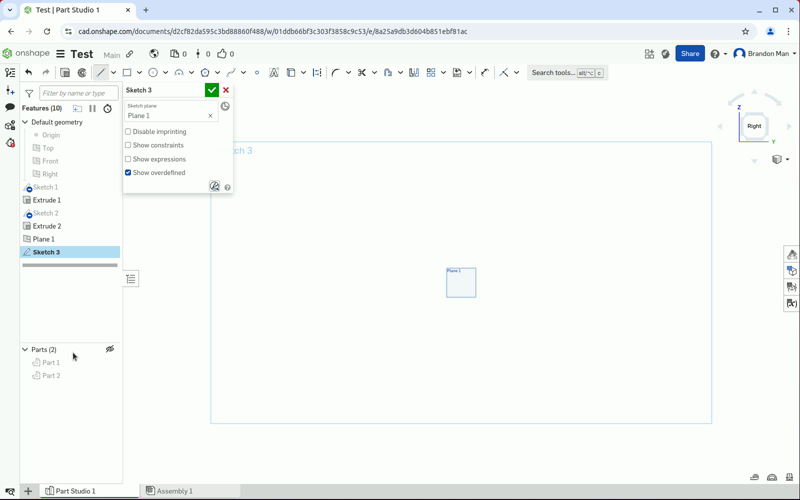
mouse_move(460, 282)
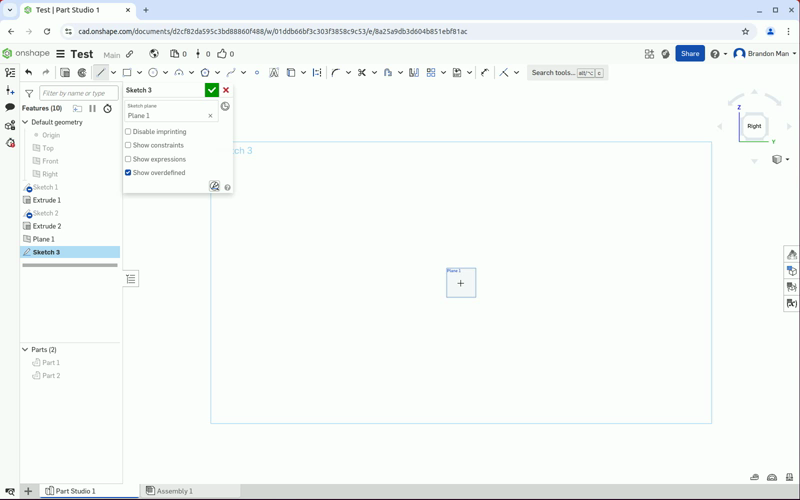
click(460, 282)
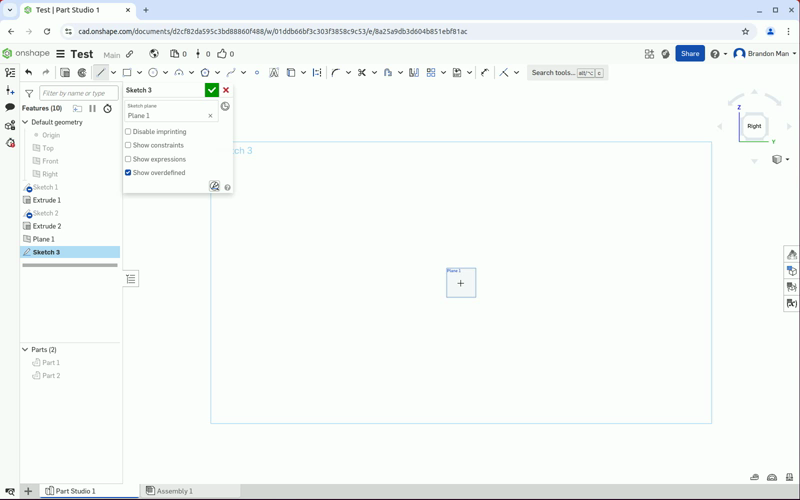
key_up(shift)
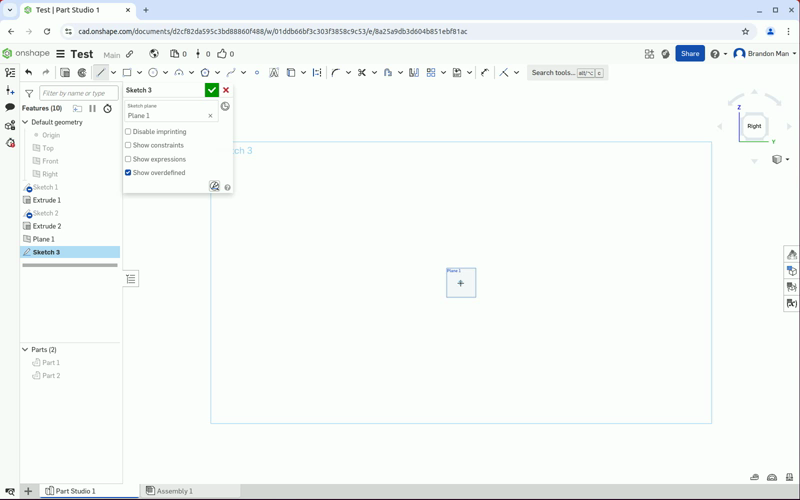
key_down(shift)
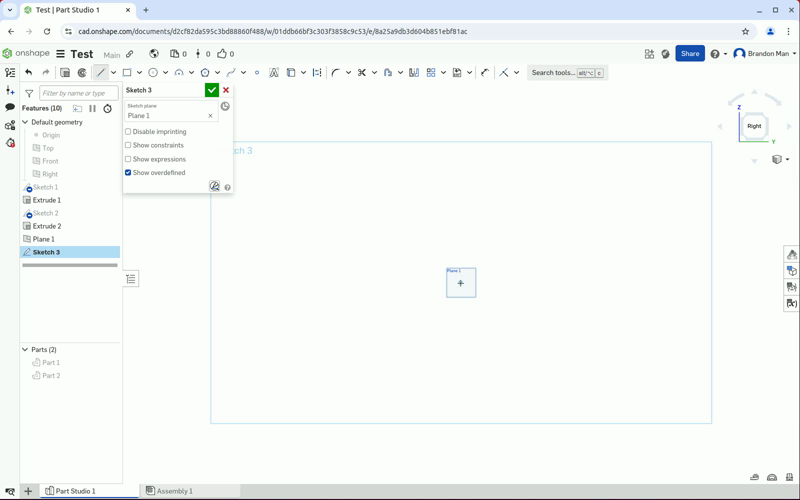
mouse_move(490, 282)
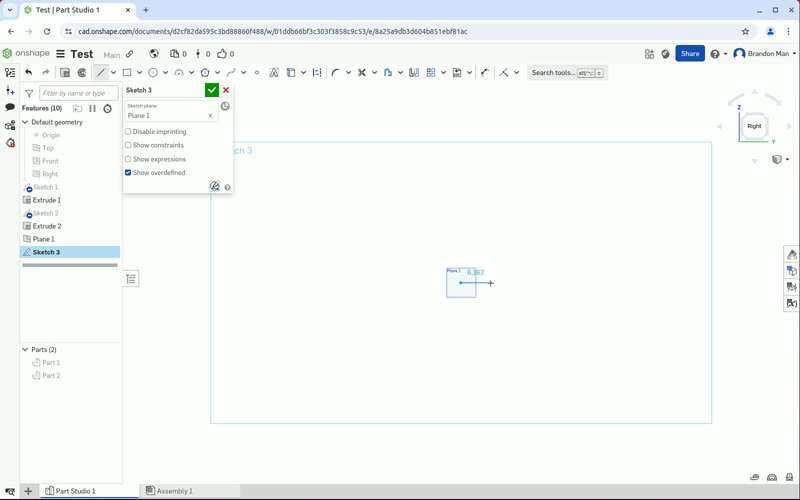
mouse_move(470, 282)
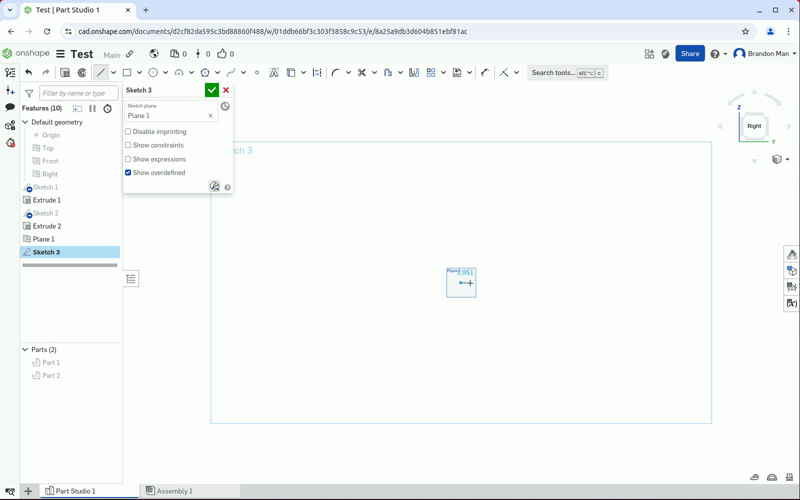
click(470, 282)
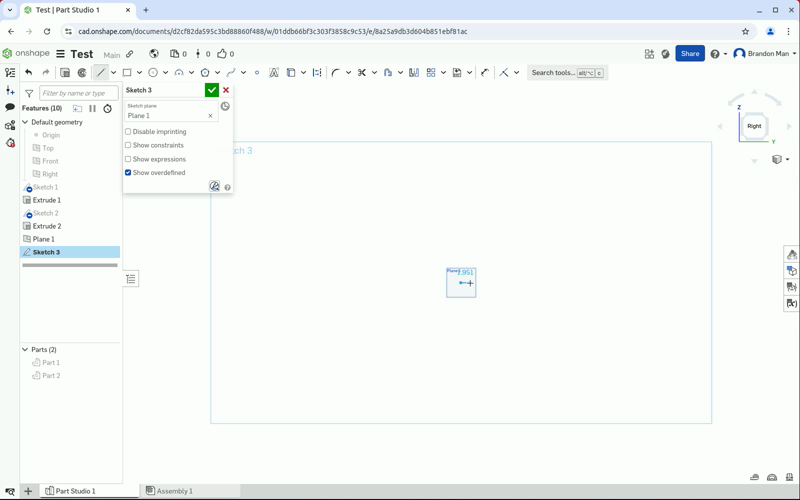
key_up(shift)
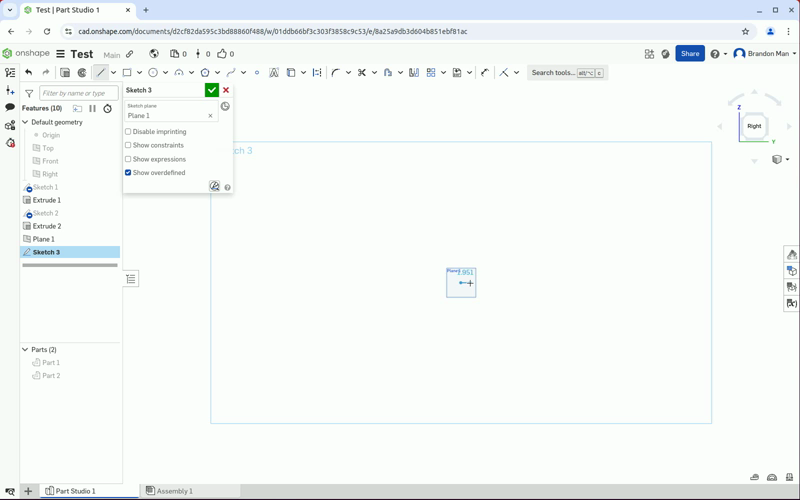
key_down(shift)
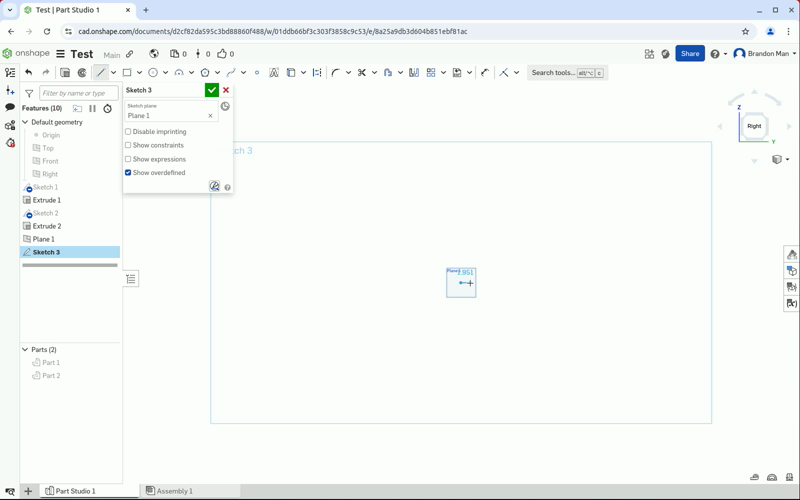
mouse_move(500, 282)
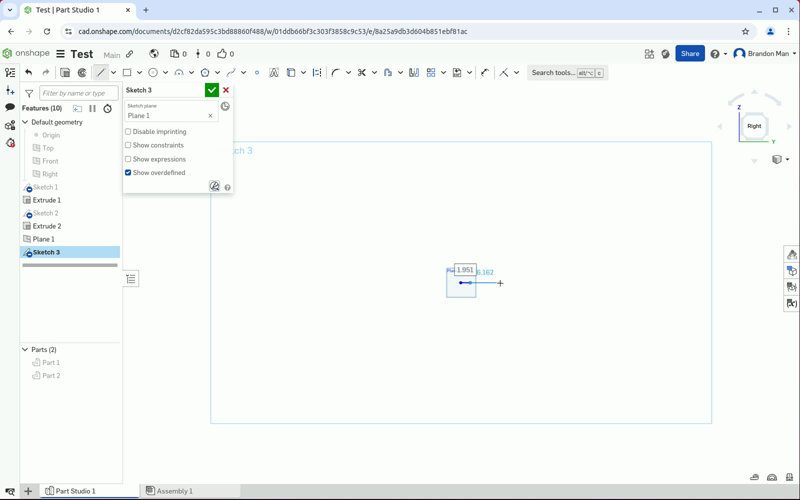
mouse_move(470, 279)
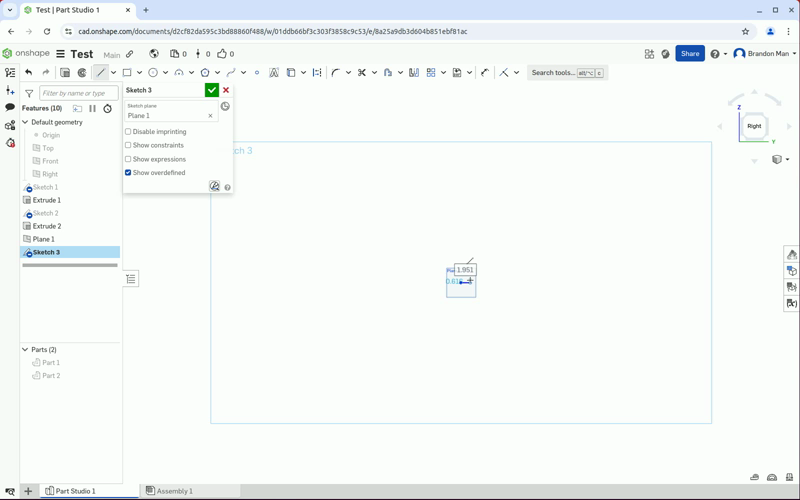
scroll(6)
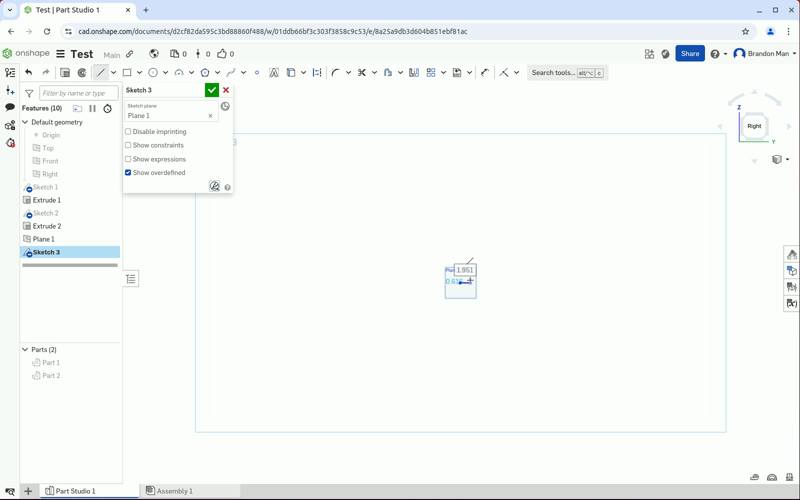
scroll(6)
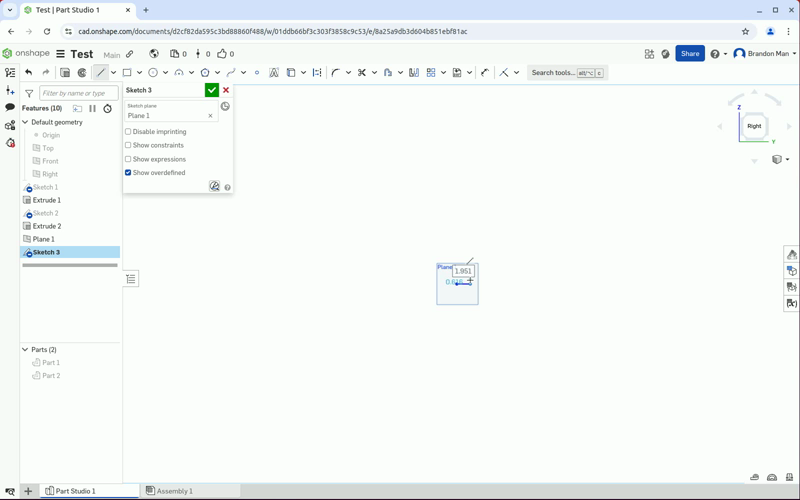
scroll(6)
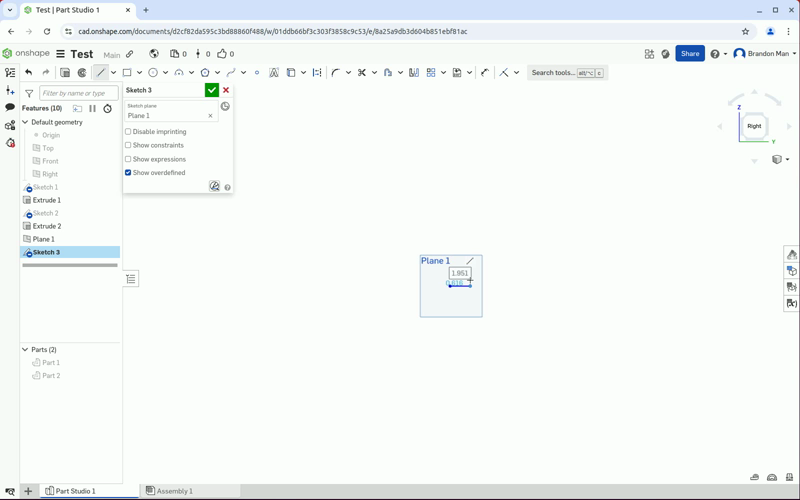
scroll(6)
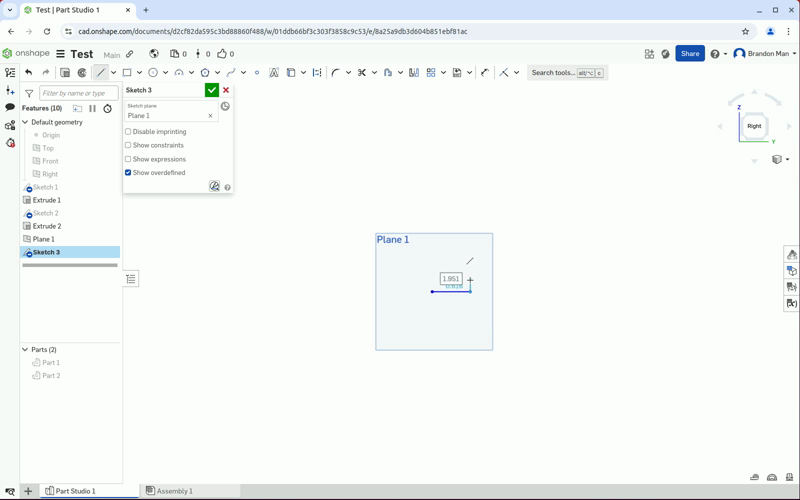
scroll(6)
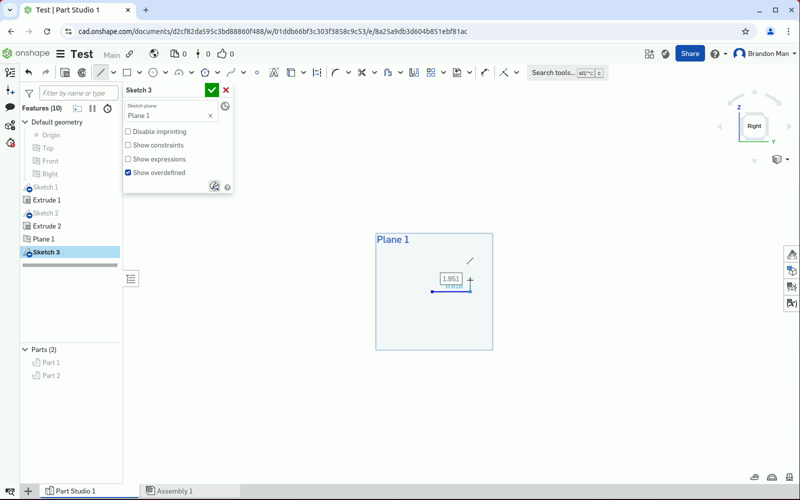
scroll(6)
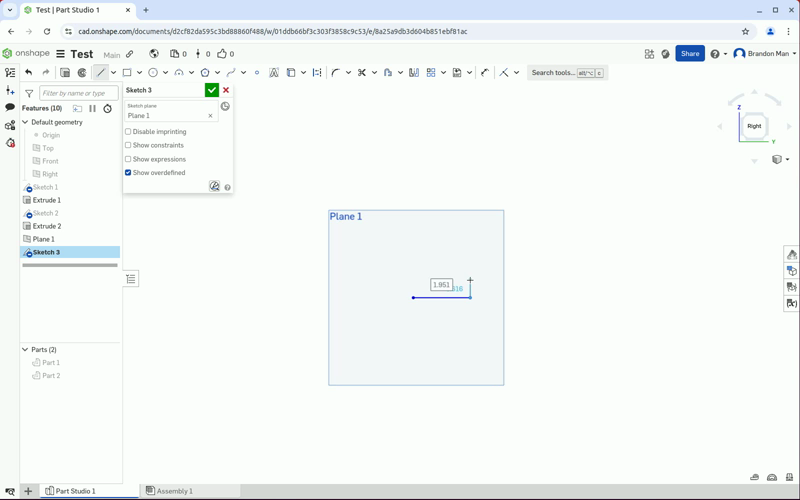
scroll(6)
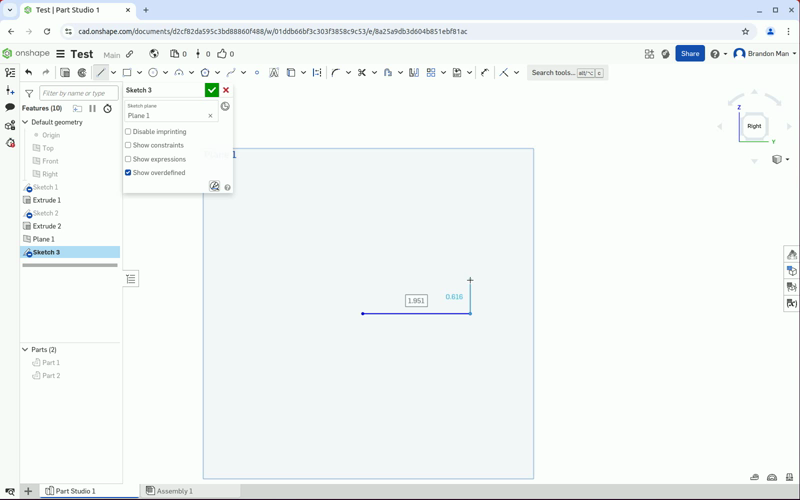
click(470, 279)
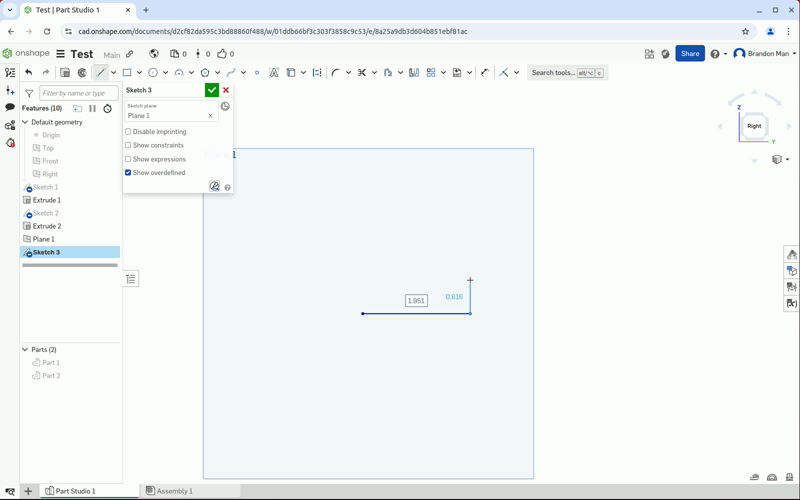
scroll(-6)
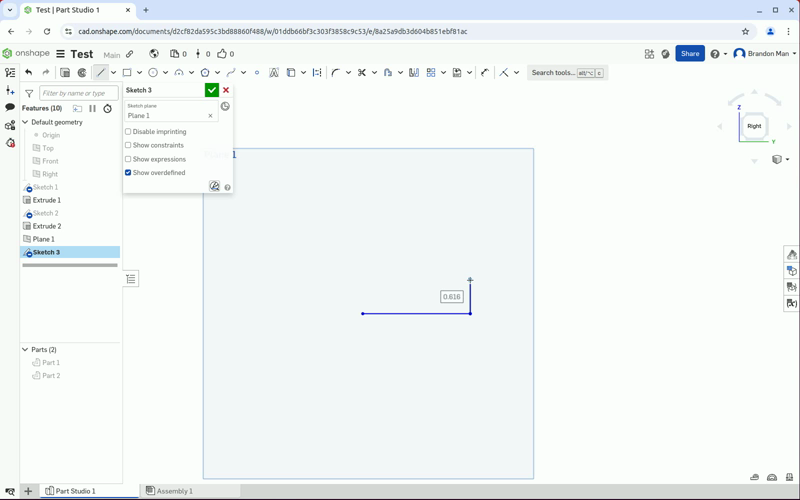
scroll(-6)
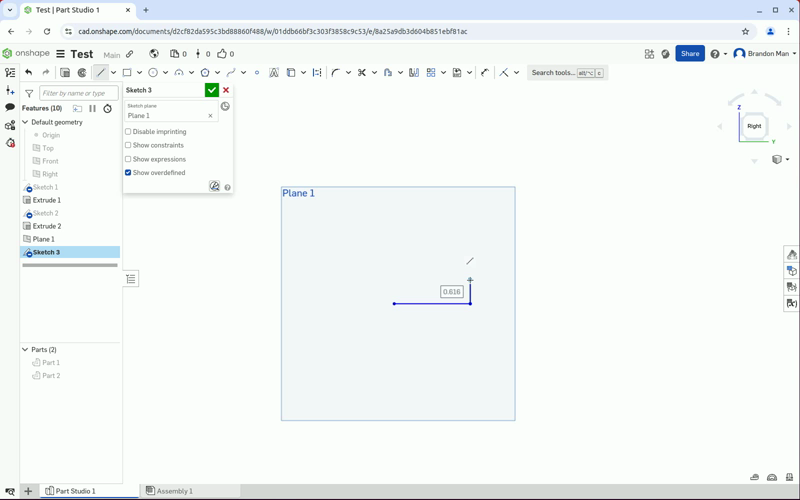
scroll(-6)
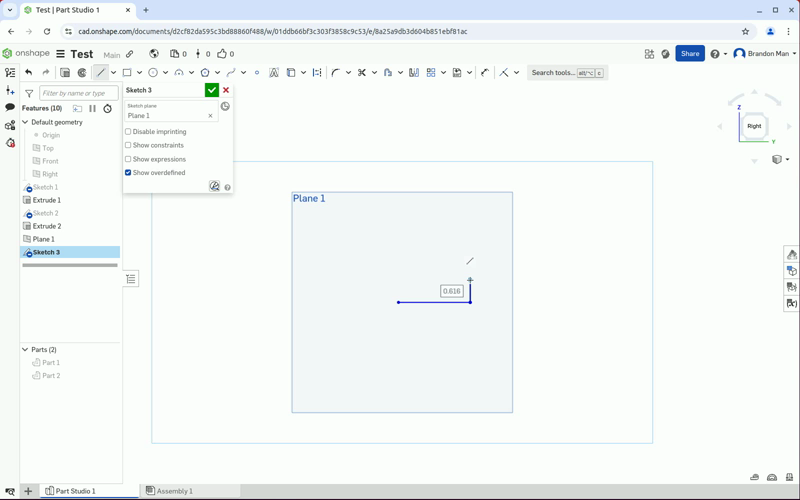
scroll(-6)
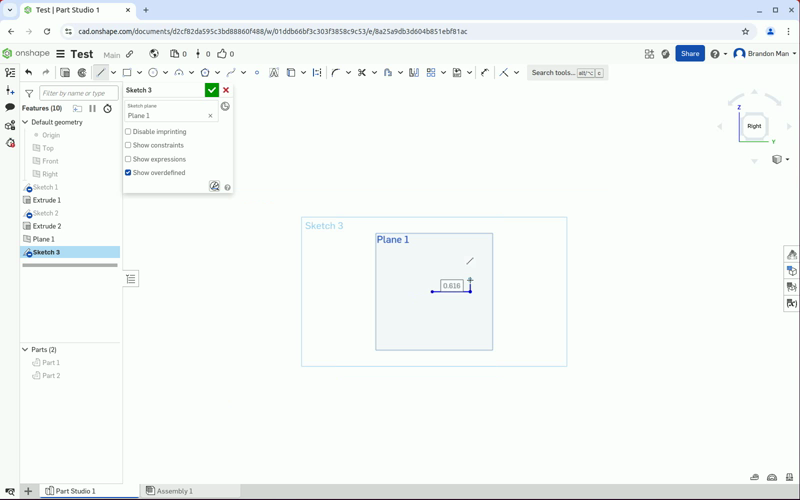
scroll(-6)
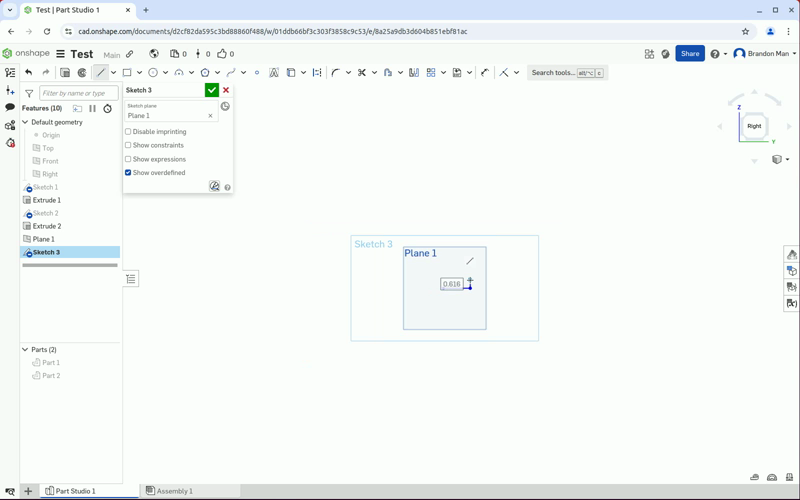
scroll(-6)
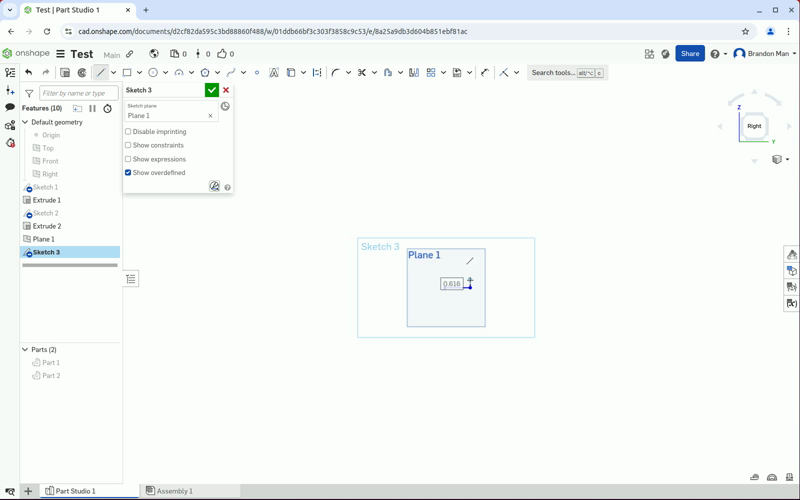
scroll(-6)
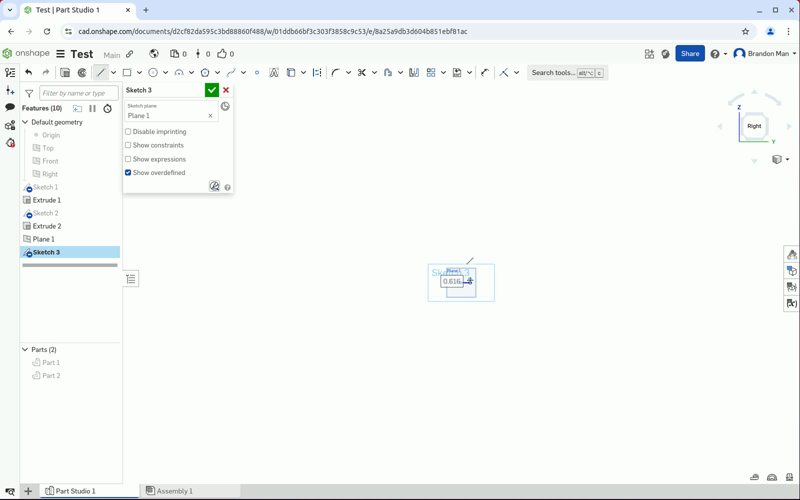
key_up(shift)
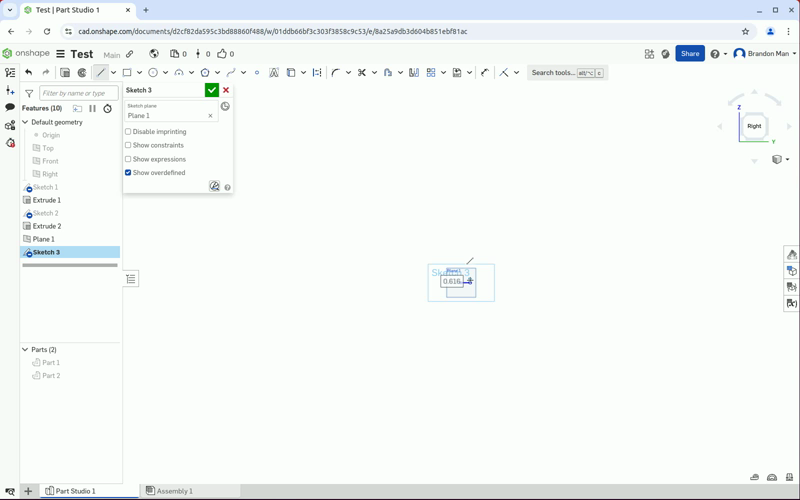
key_down(shift)
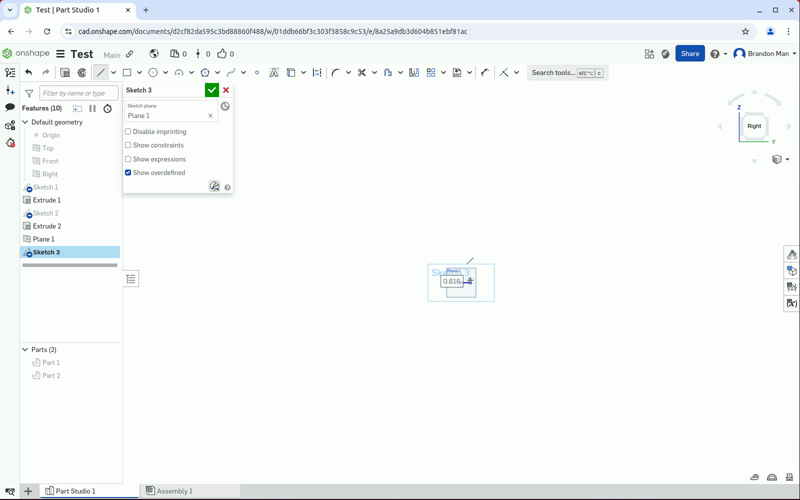
mouse_move(500, 279)
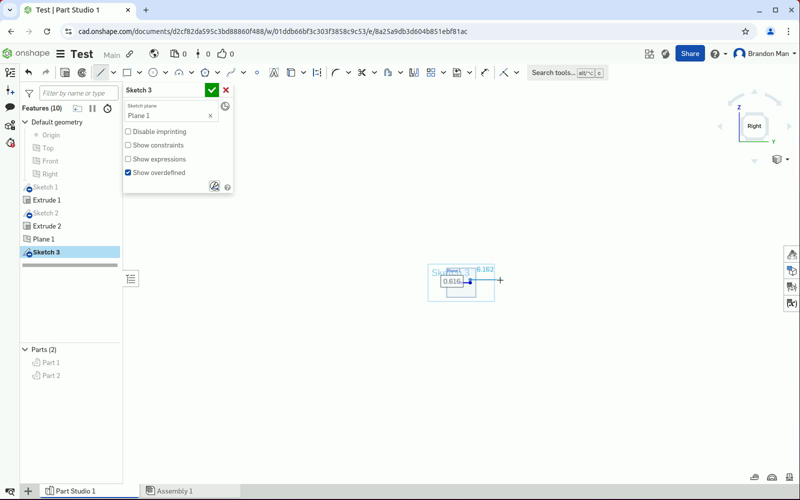
mouse_move(460, 279)
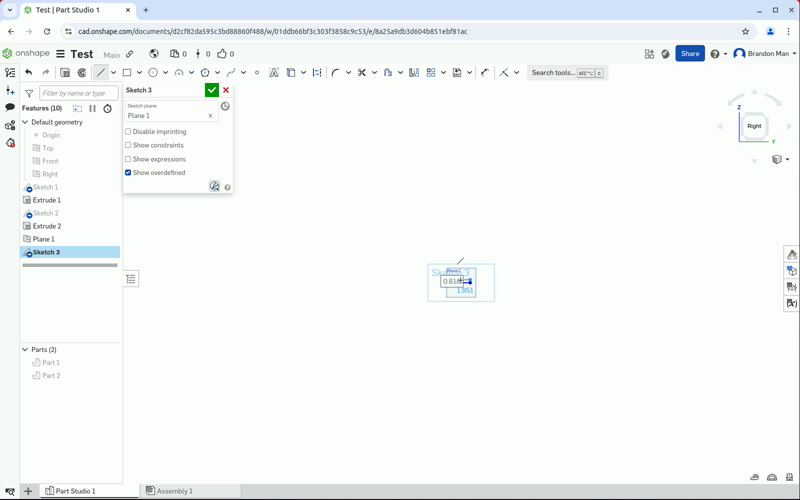
scroll(6)
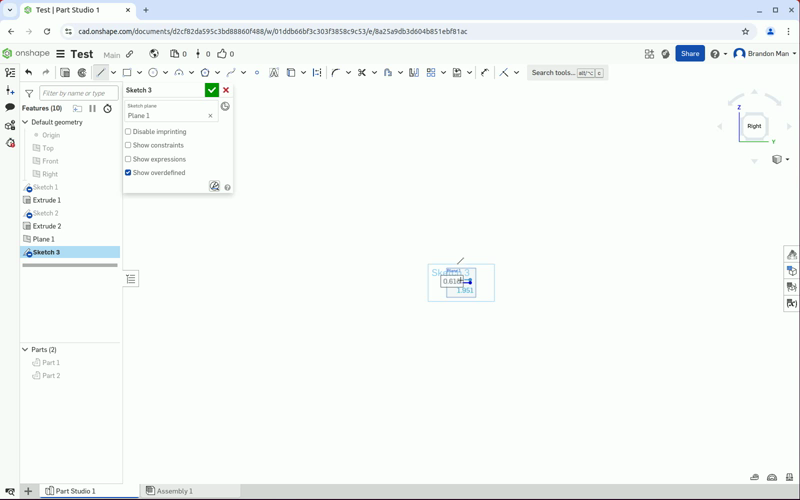
scroll(6)
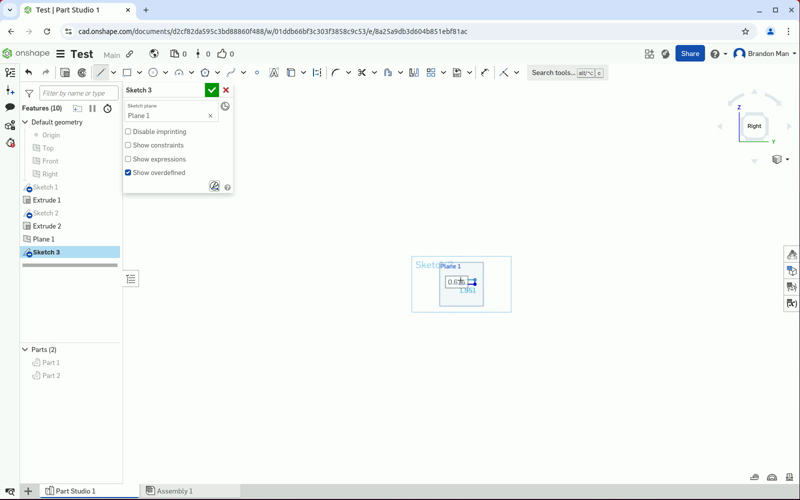
scroll(6)
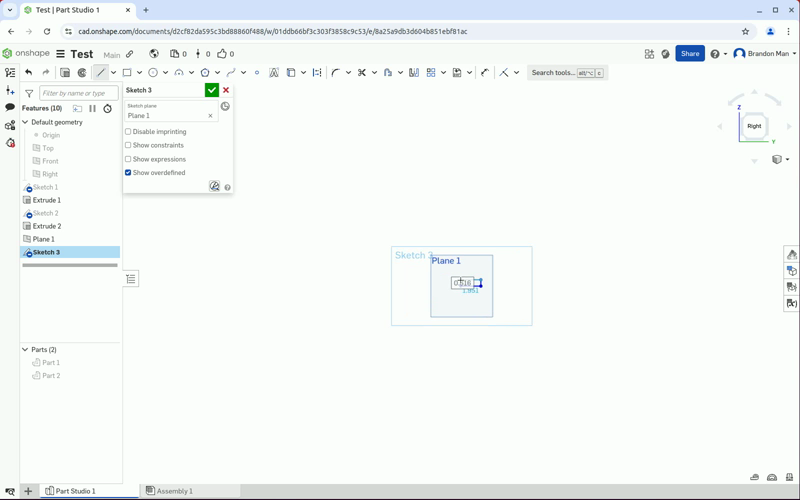
scroll(6)
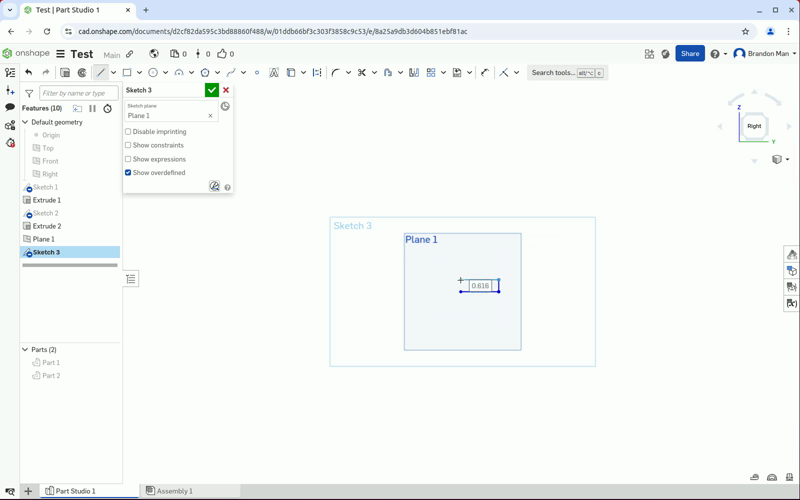
scroll(6)
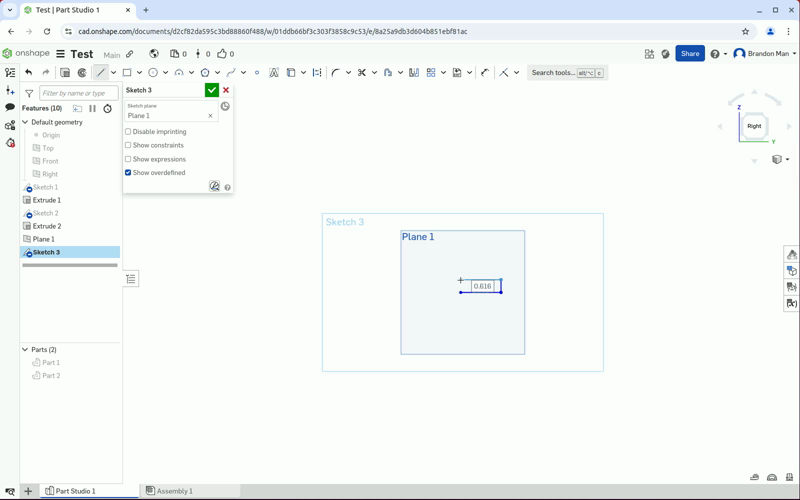
scroll(6)
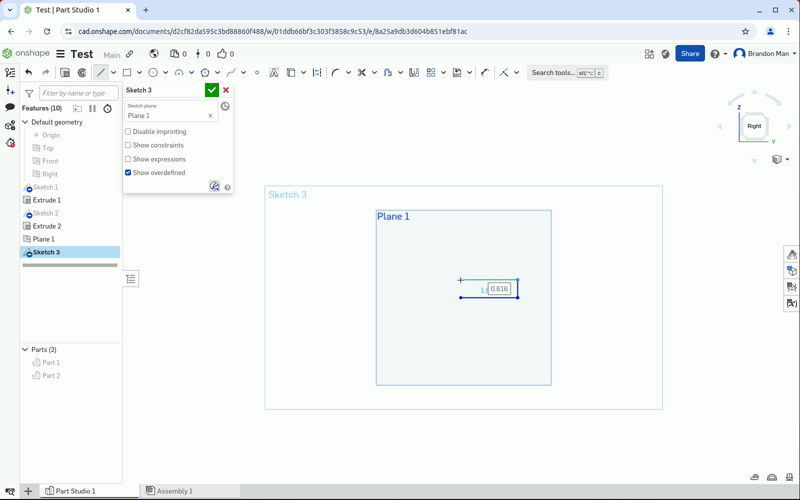
scroll(6)
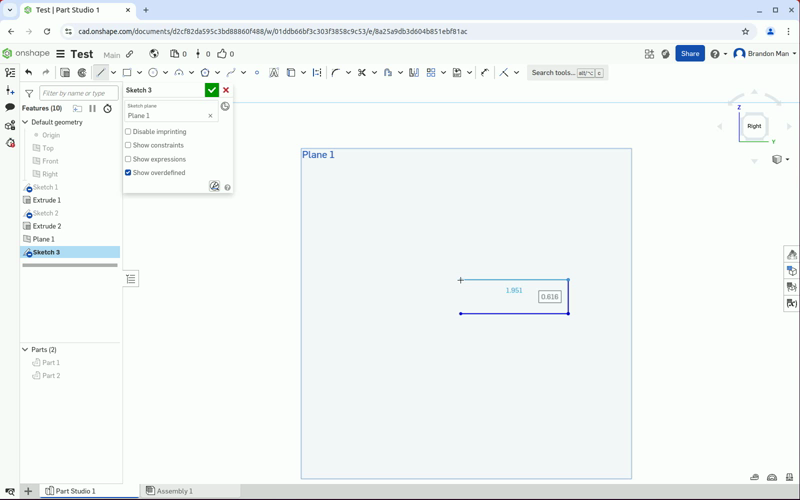
click(460, 279)
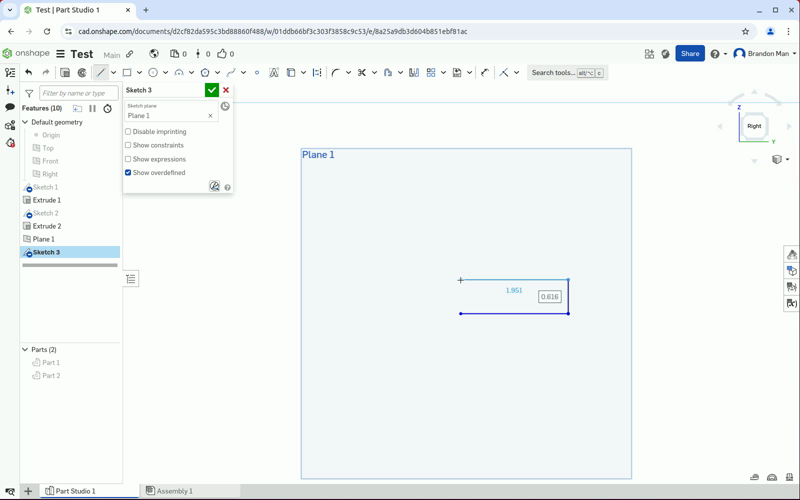
scroll(-6)
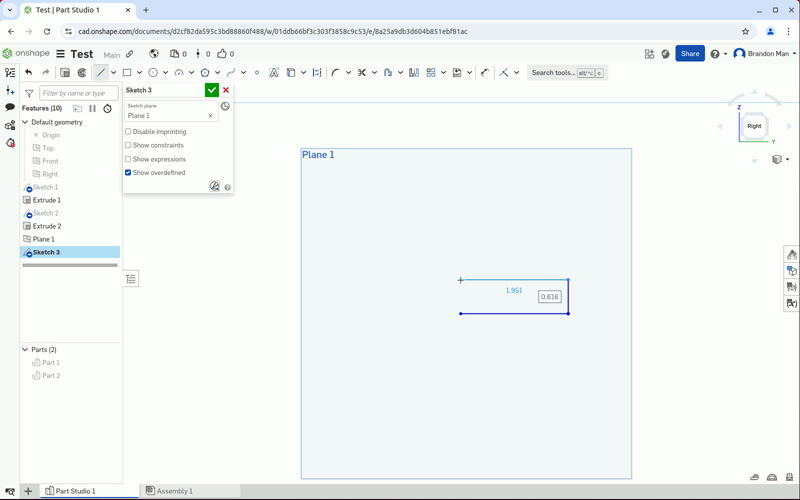
scroll(-6)
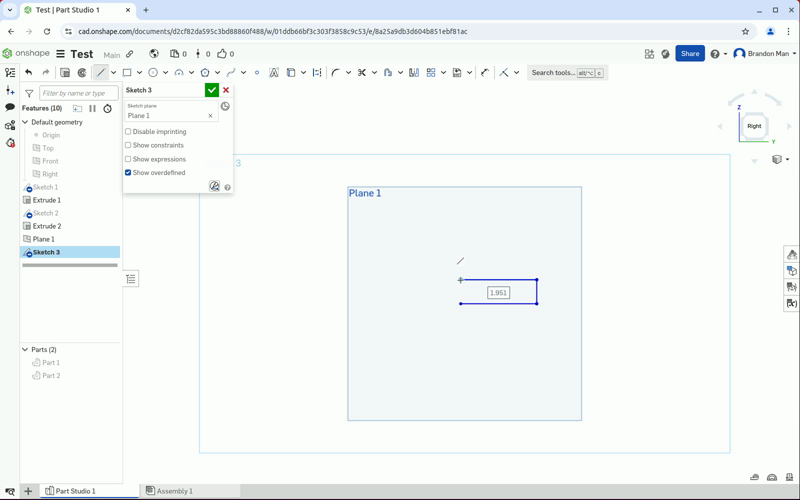
scroll(-6)
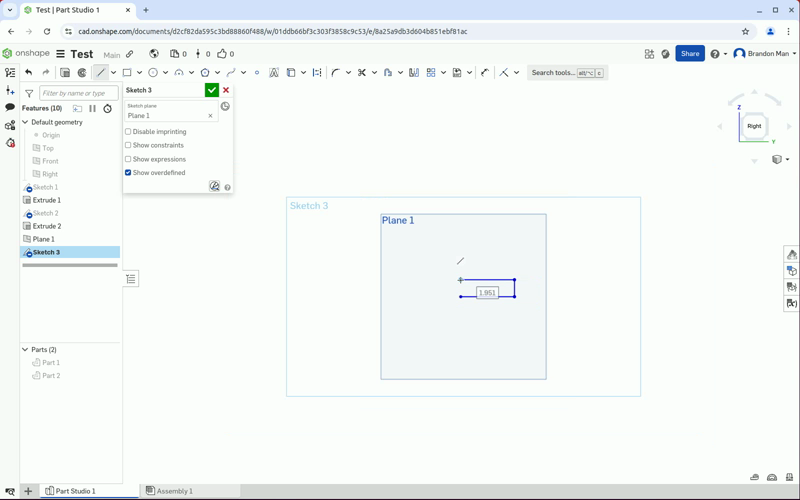
scroll(-6)
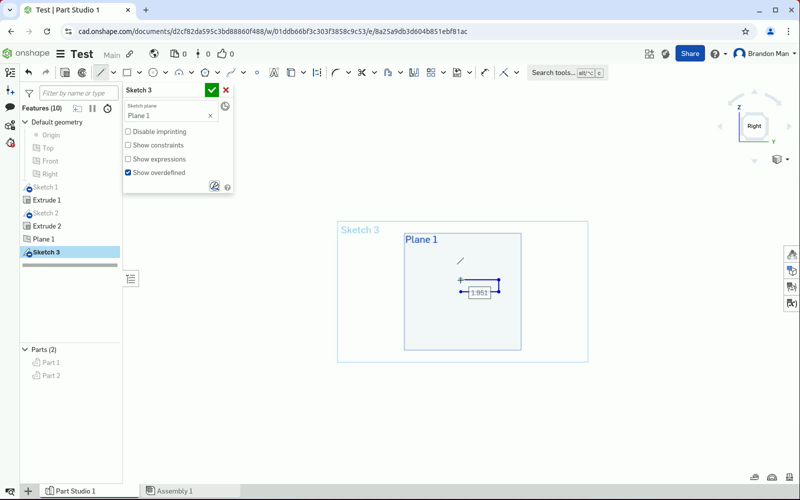
scroll(-6)
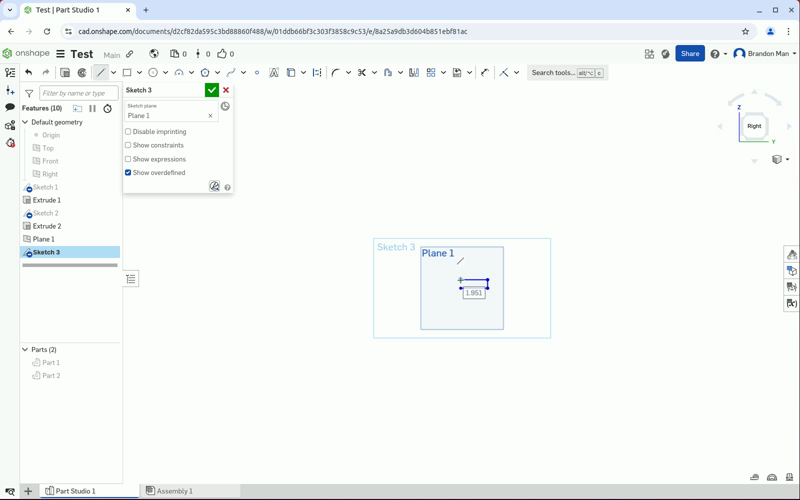
scroll(-6)
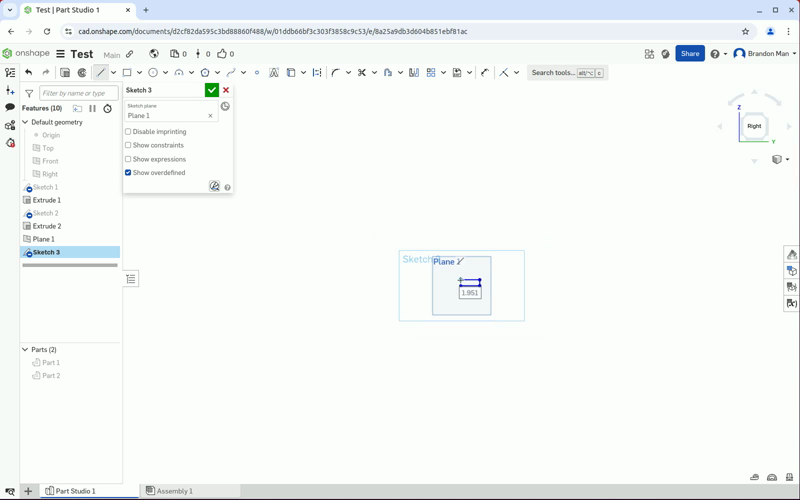
scroll(-6)
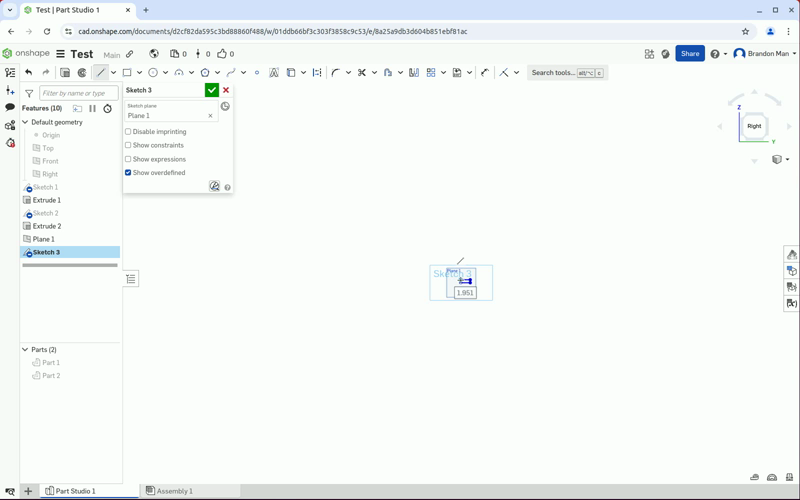
key_up(shift)
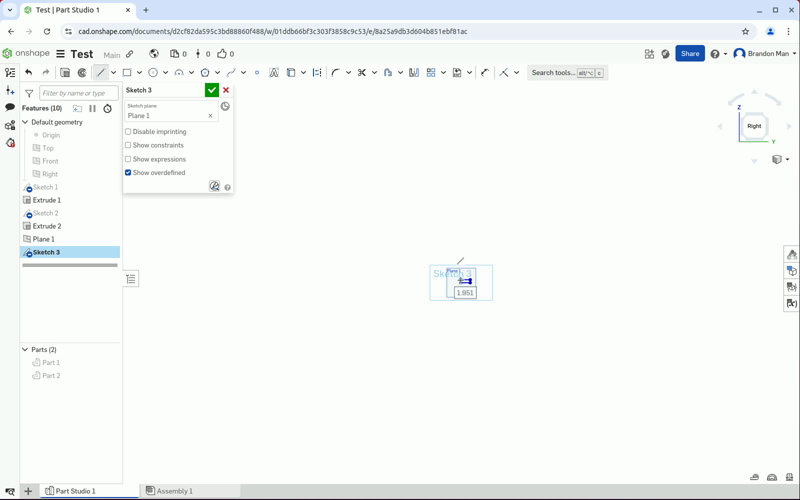
mouse_move(490, 279)
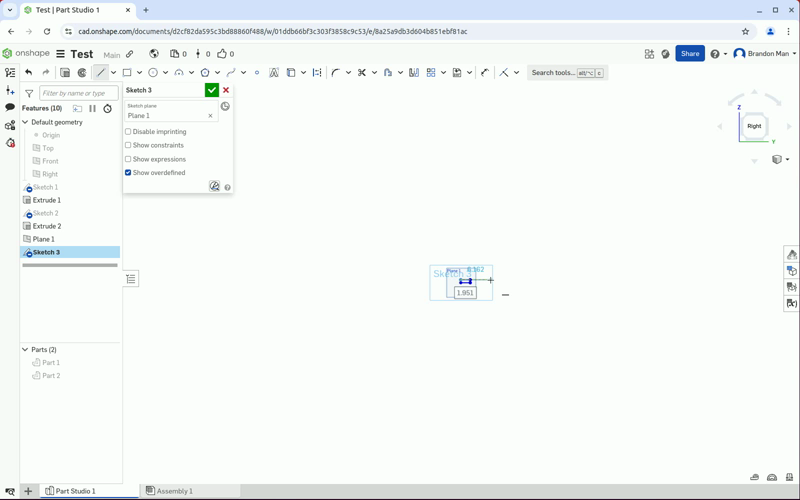
key_down(shift)
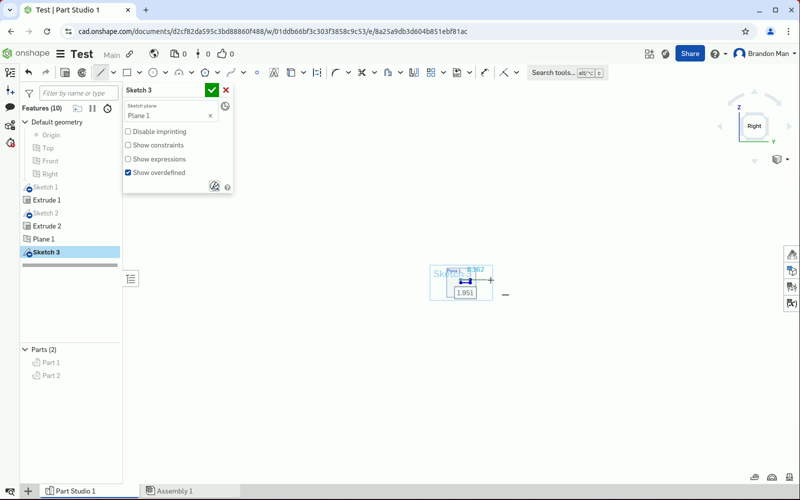
mouse_move(460, 282)
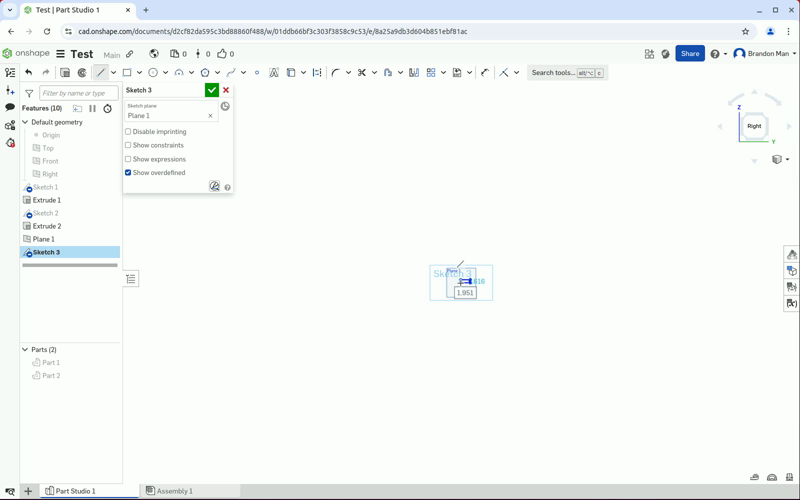
scroll(6)
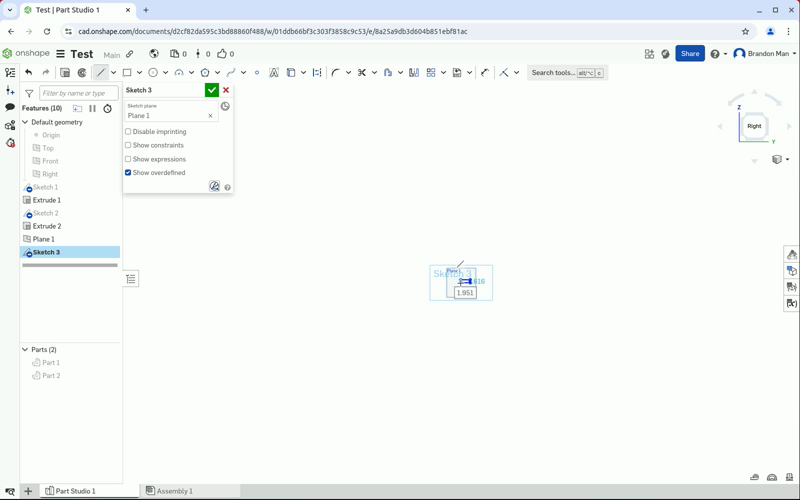
scroll(6)
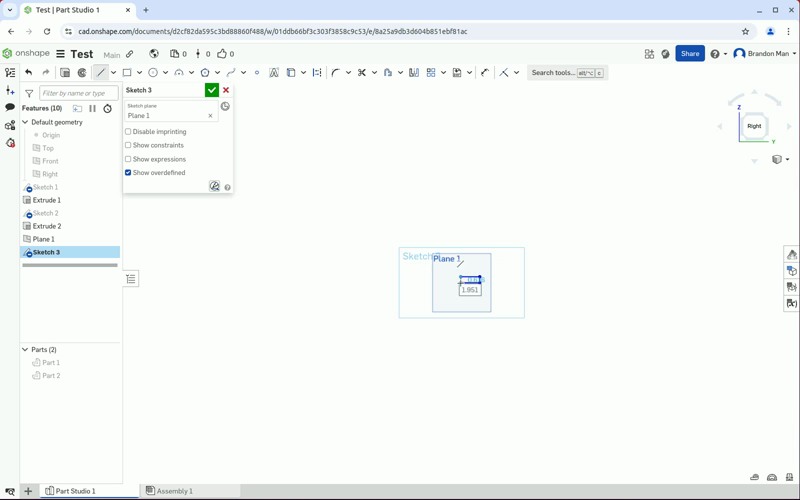
scroll(6)
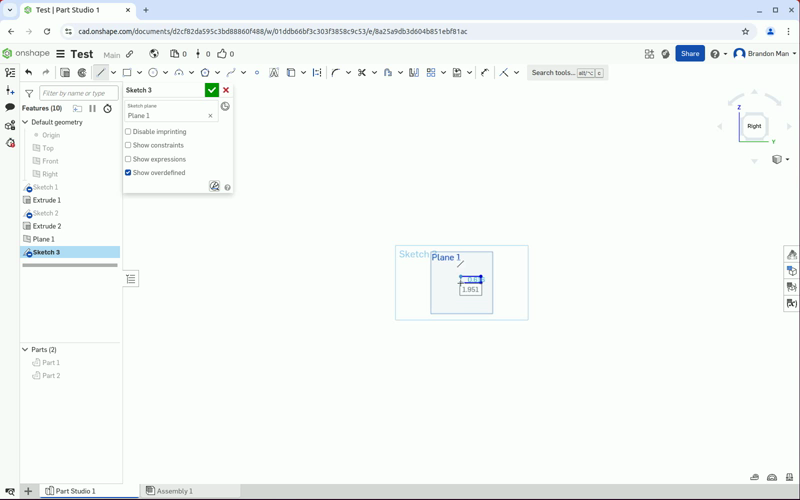
scroll(6)
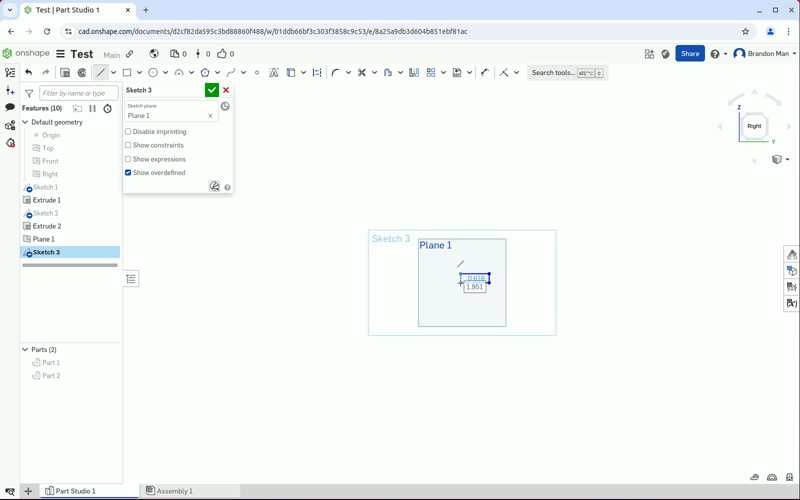
scroll(6)
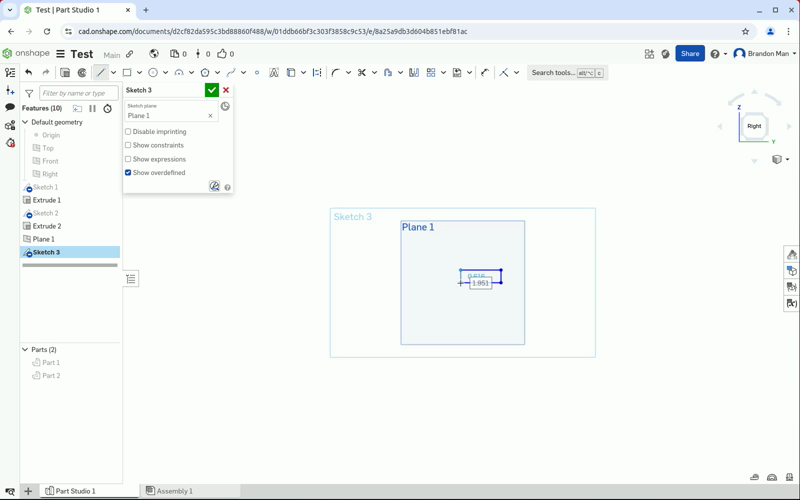
scroll(6)
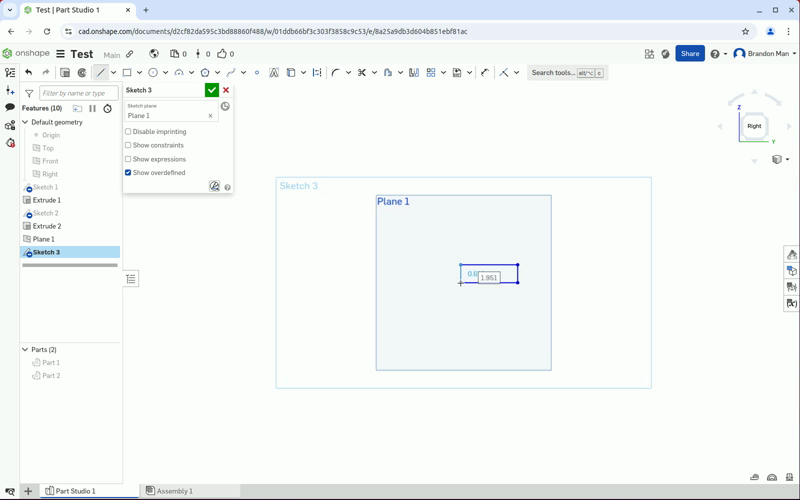
scroll(6)
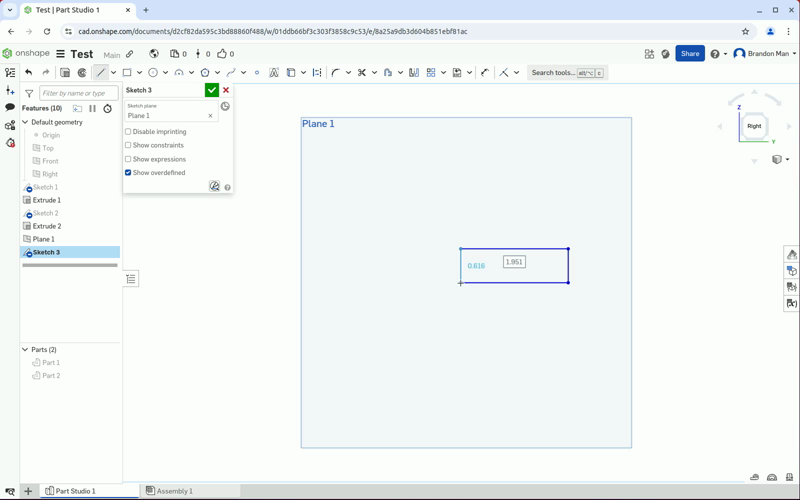
key_up(shift)
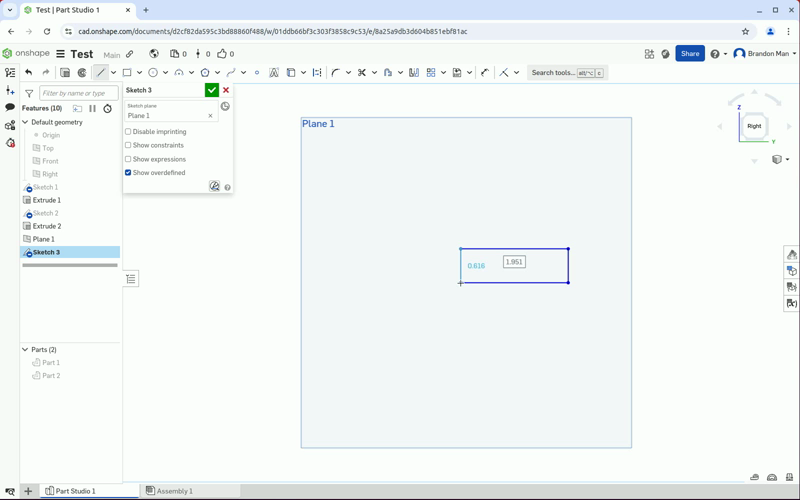
click(460, 282)
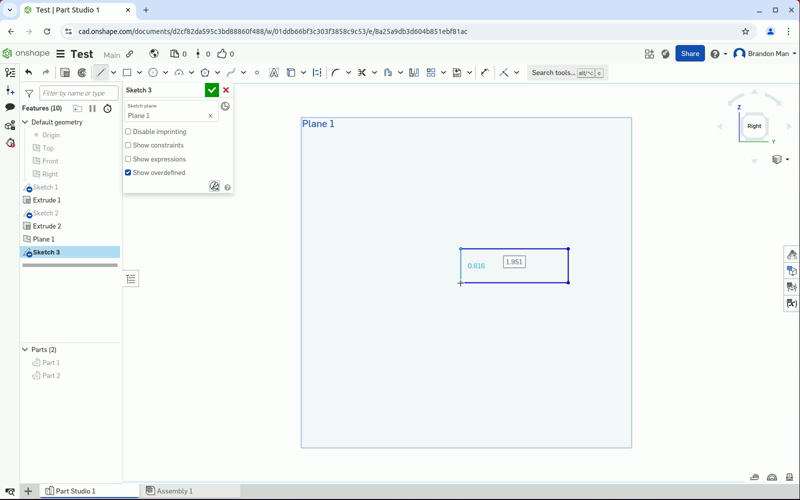
scroll(-6)
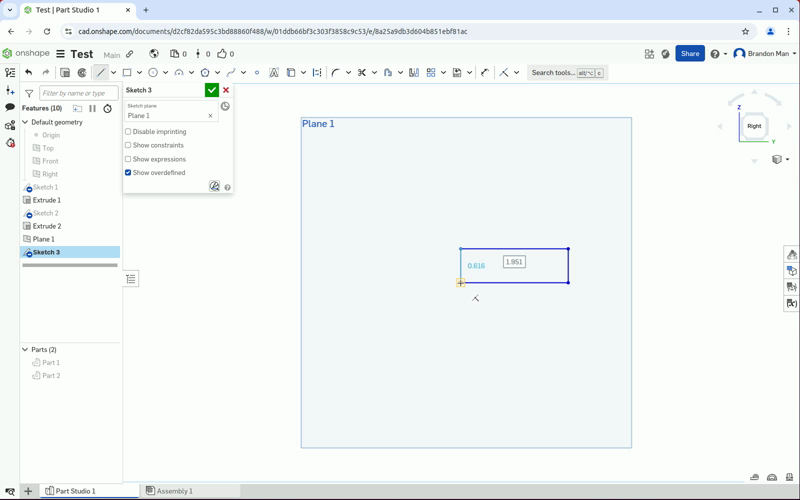
scroll(-6)
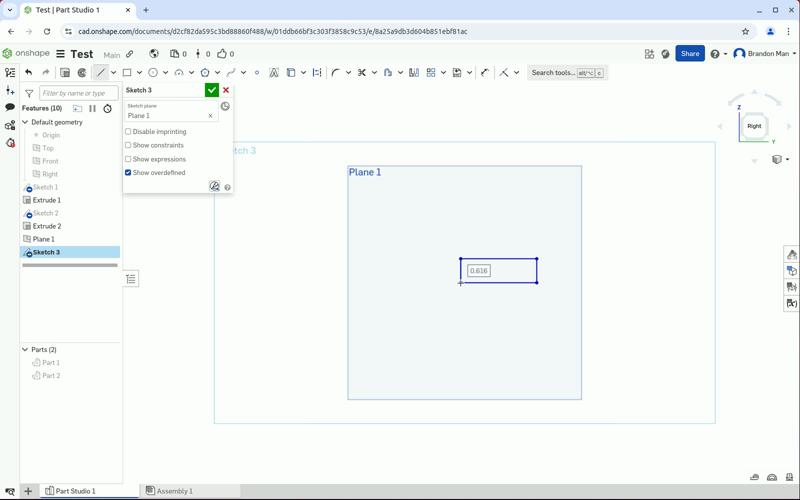
scroll(-6)
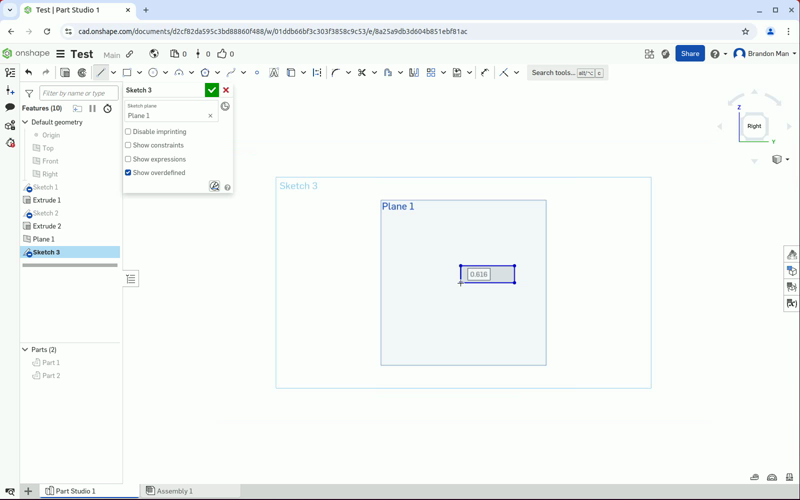
scroll(-6)
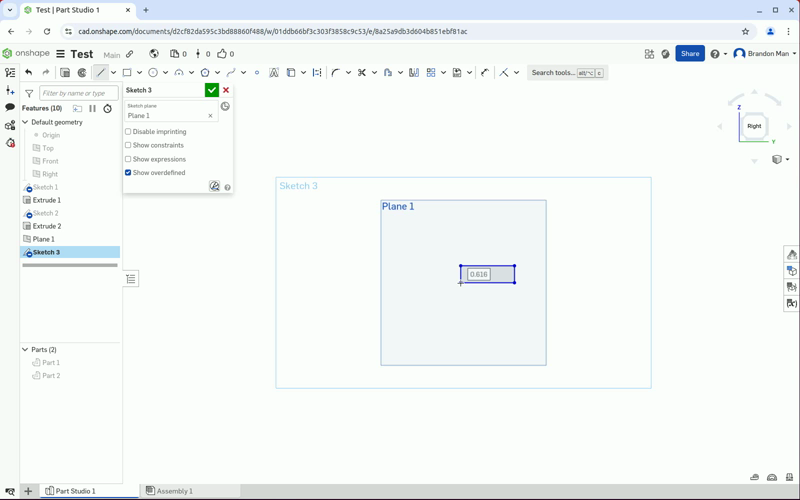
scroll(-6)
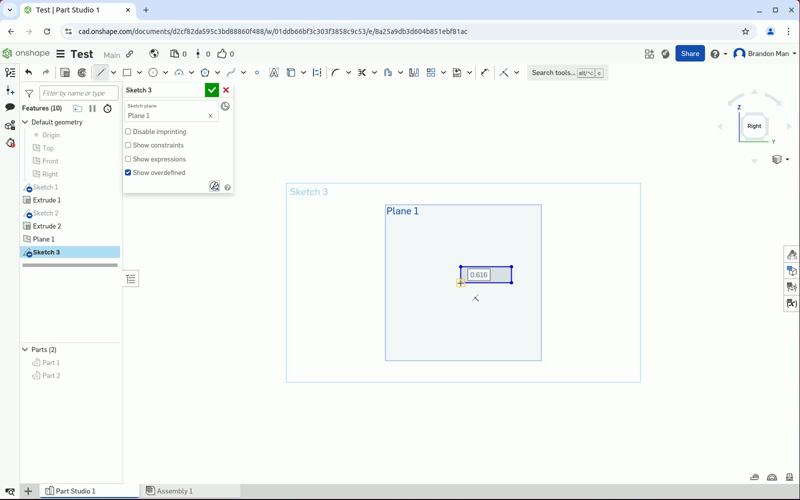
scroll(-6)
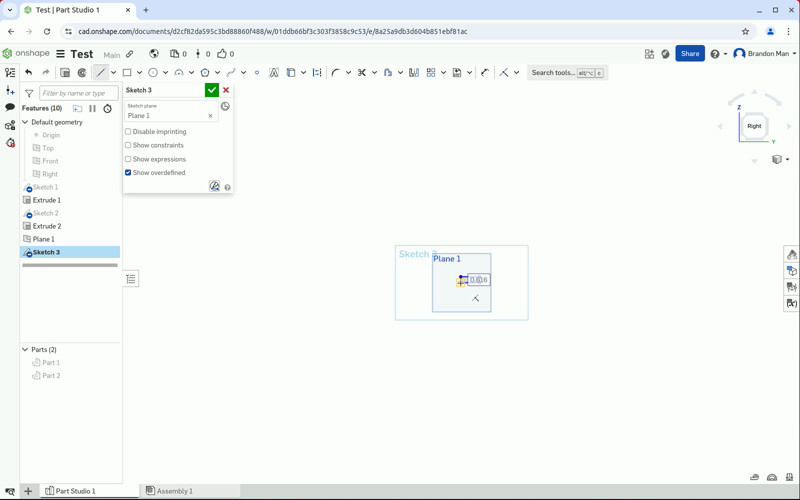
scroll(-6)
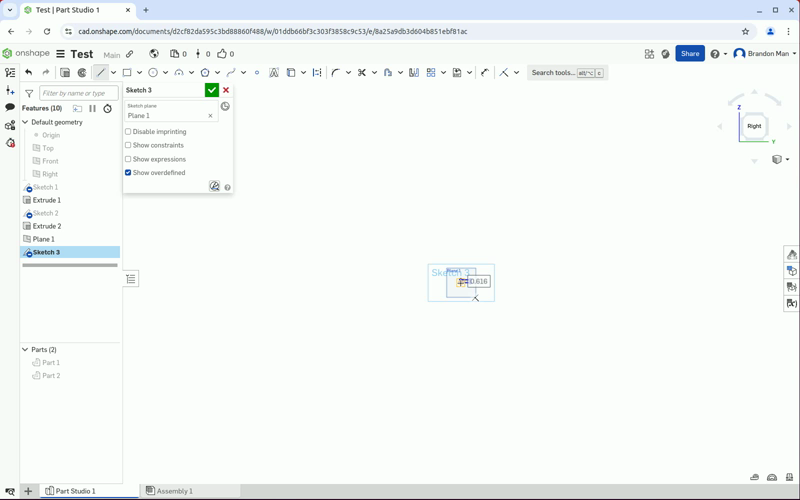
key(esc)
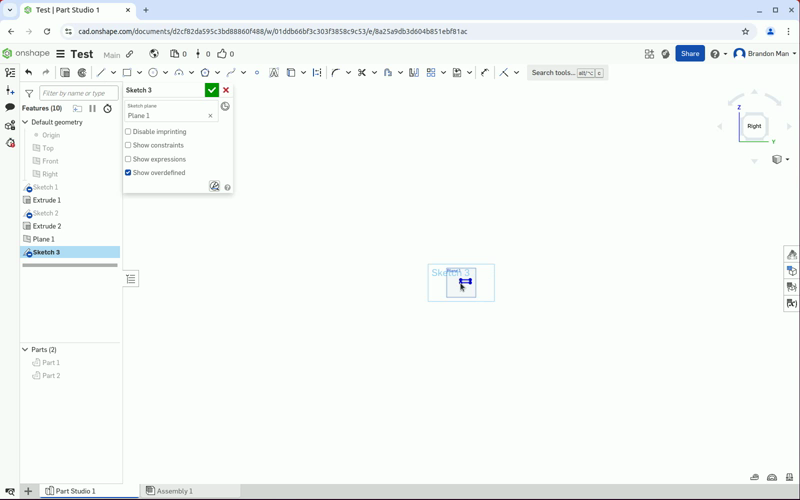
mouse_move(468, 282)
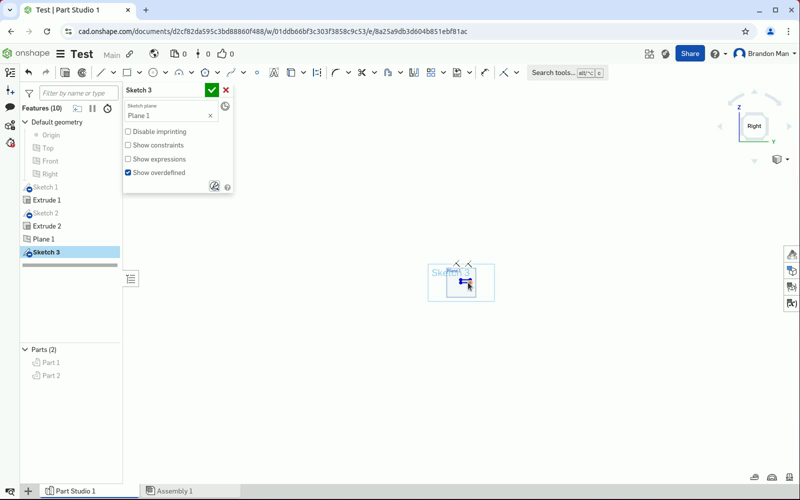
scroll(6)
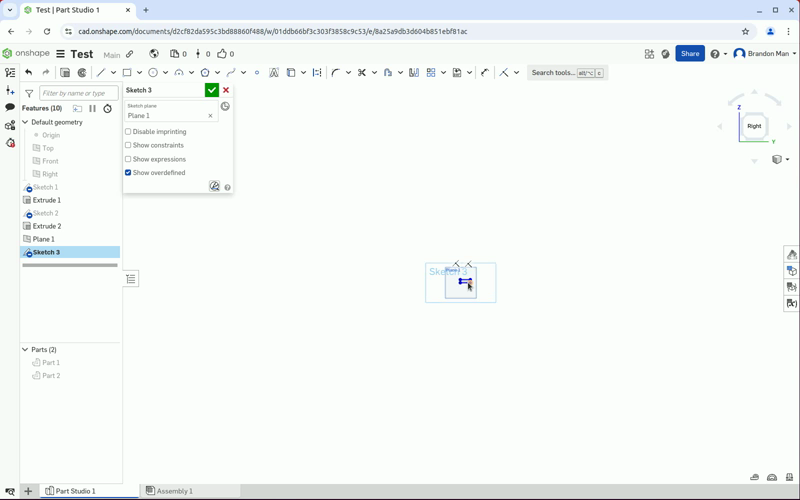
scroll(6)
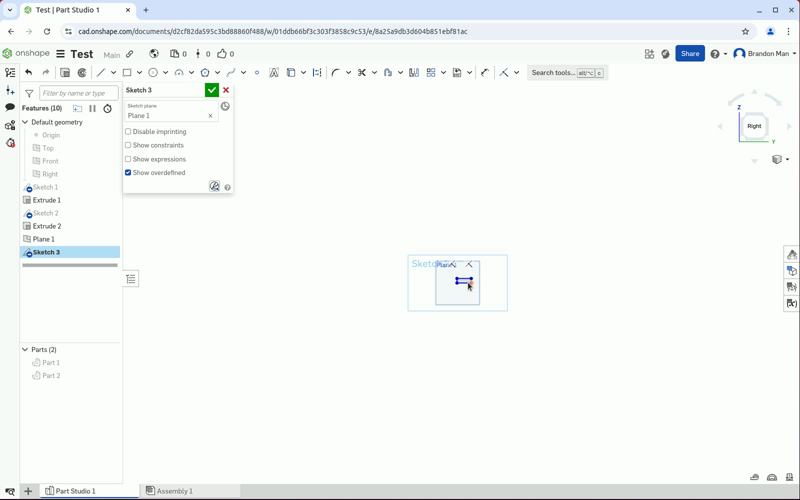
scroll(6)
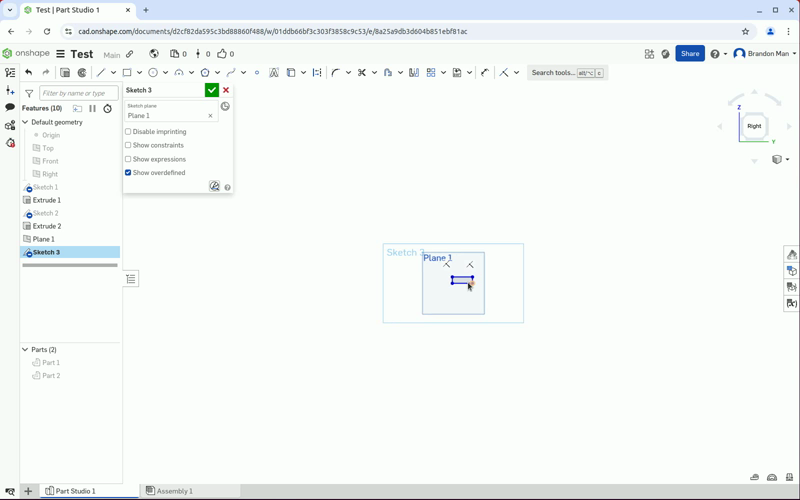
scroll(6)
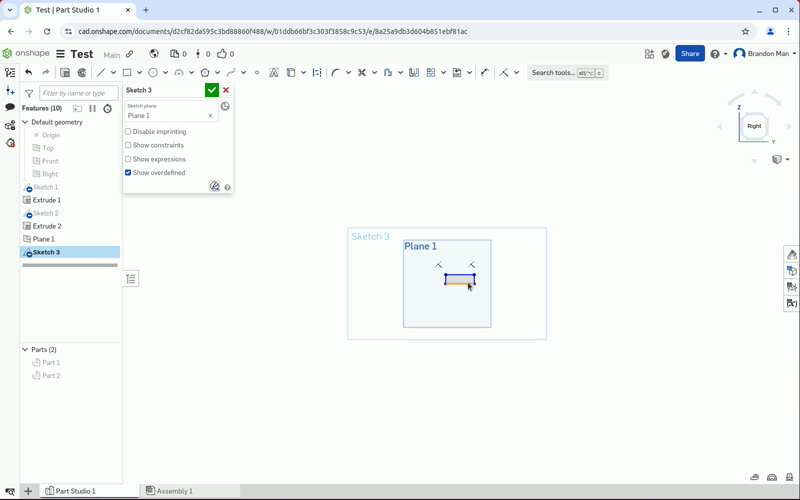
scroll(6)
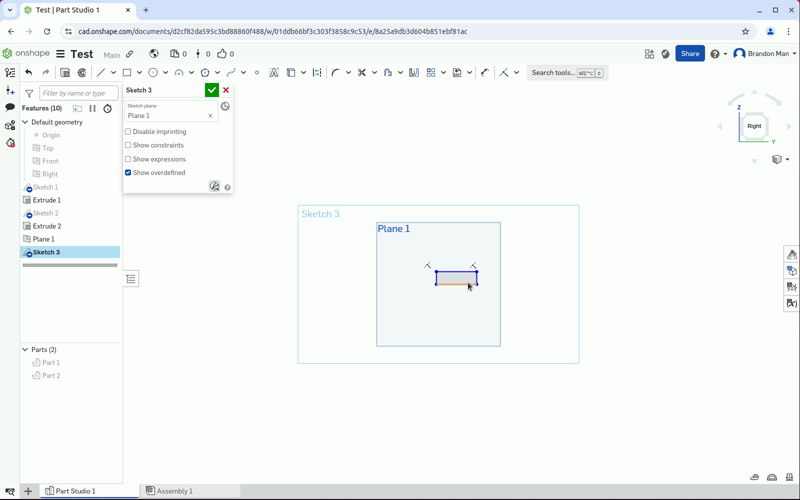
scroll(6)
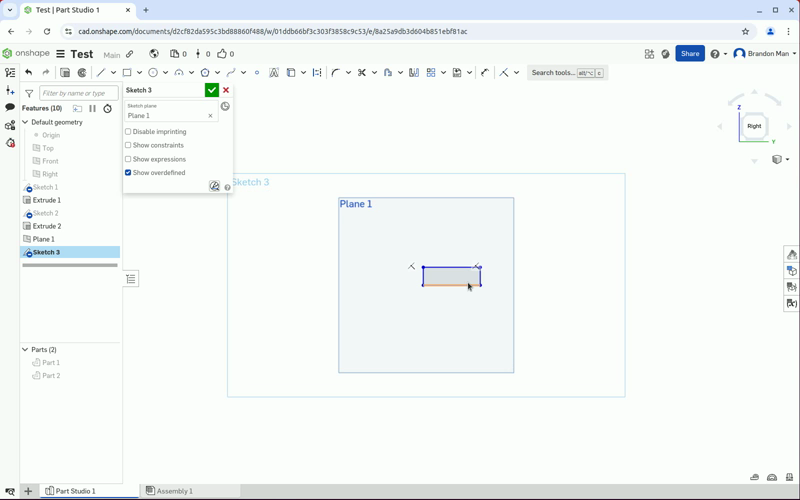
scroll(6)
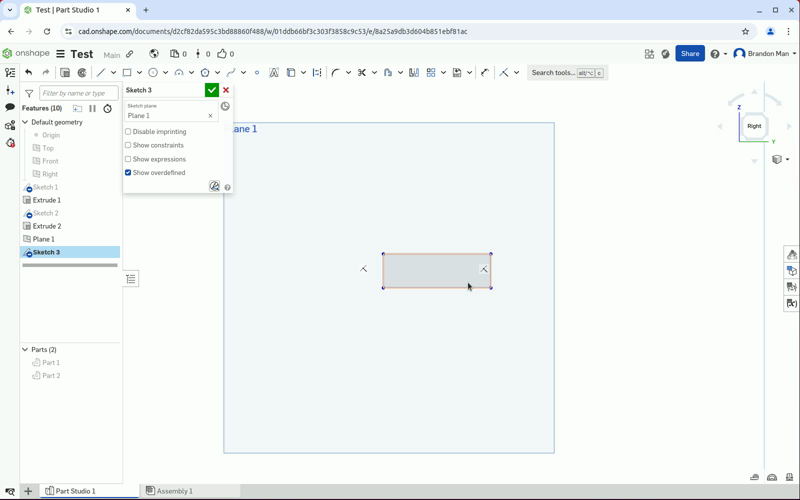
click(468, 282)
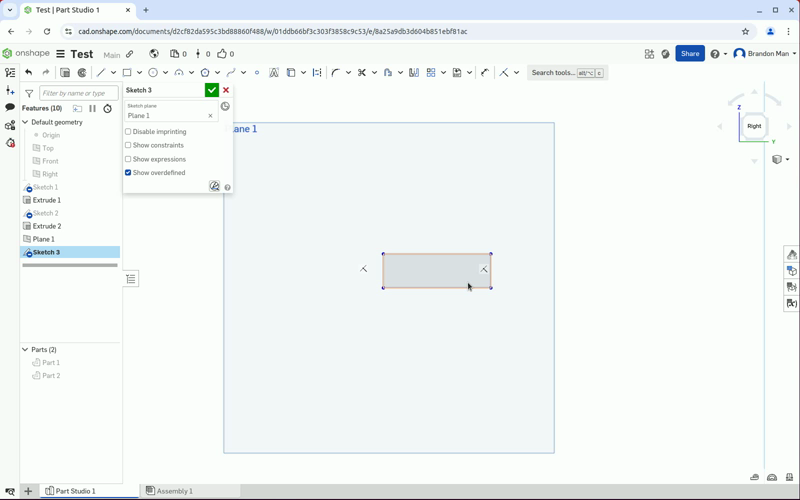
scroll(-6)
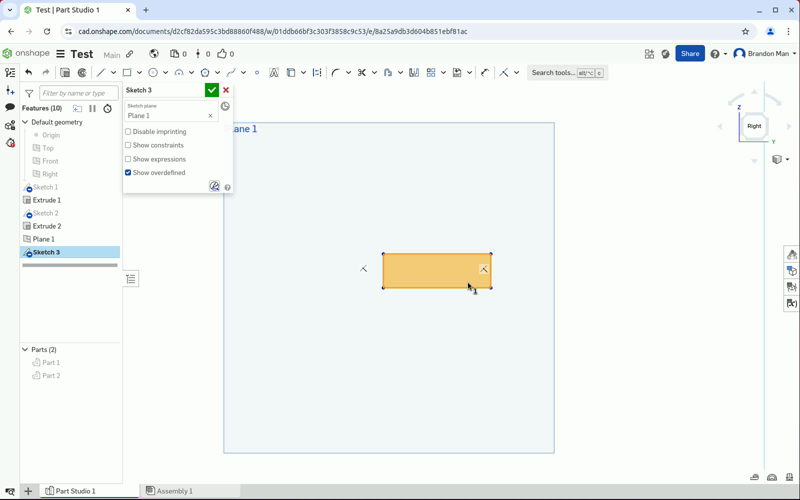
scroll(-6)
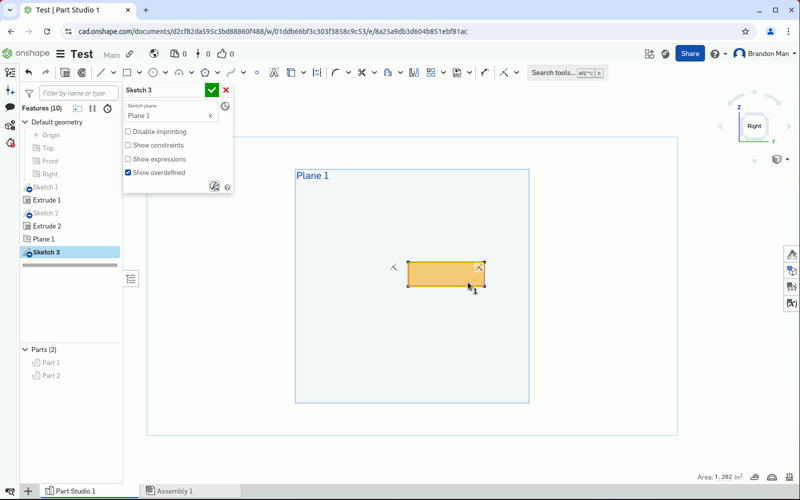
scroll(-6)
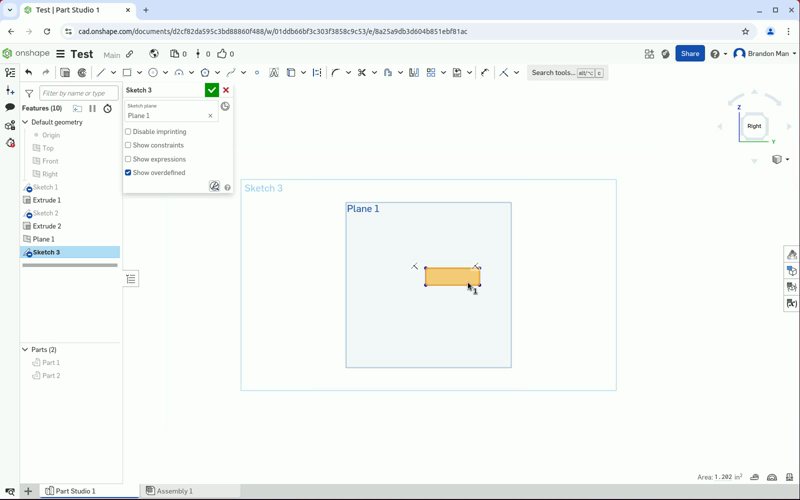
scroll(-6)
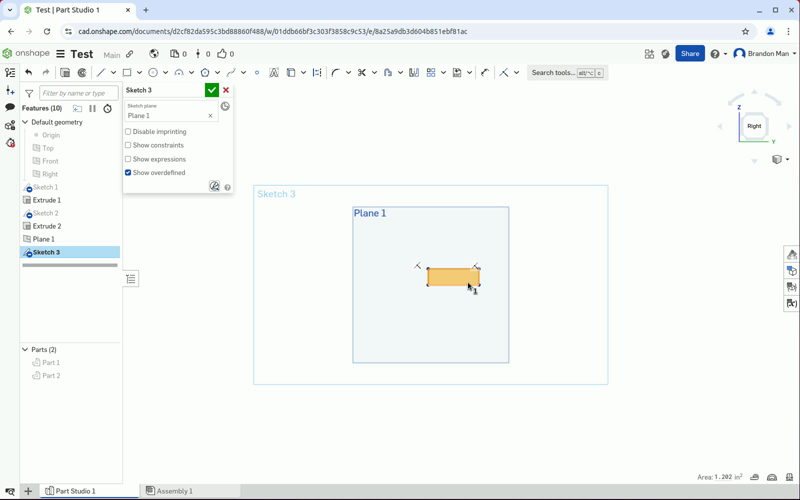
scroll(-6)
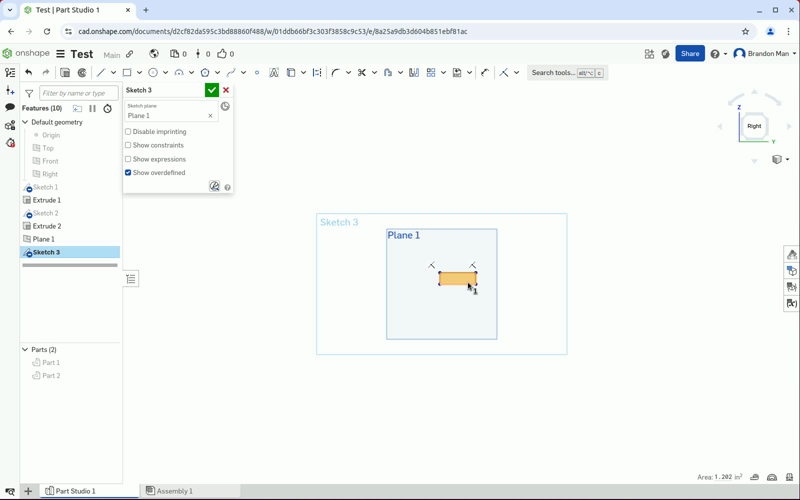
scroll(-6)
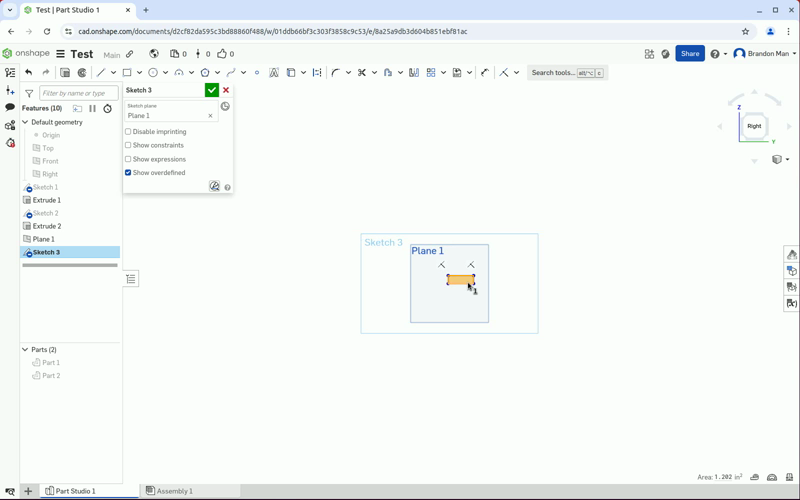
scroll(-6)
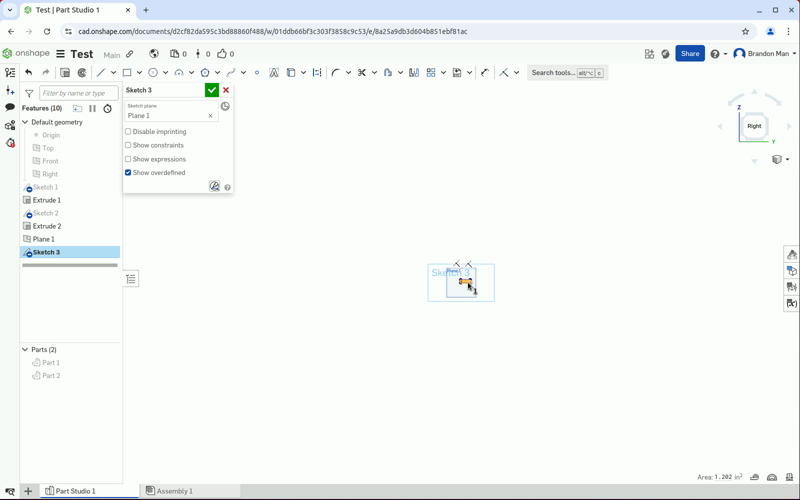
mouse_move(73, 352)
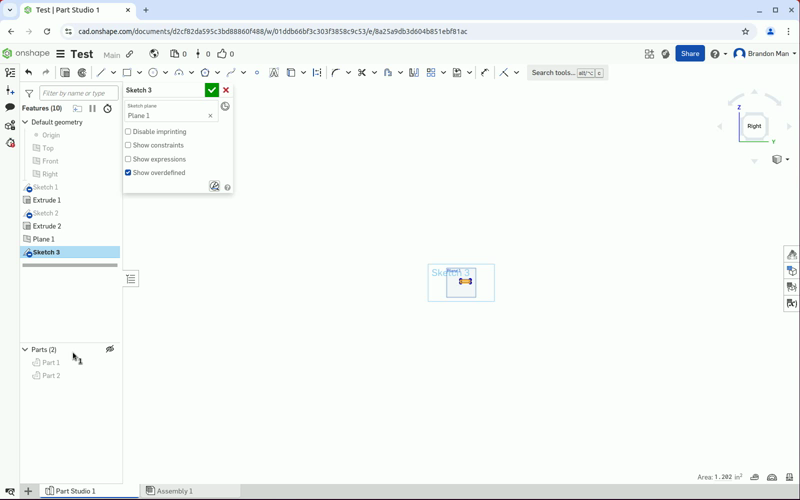
key(shift+y)
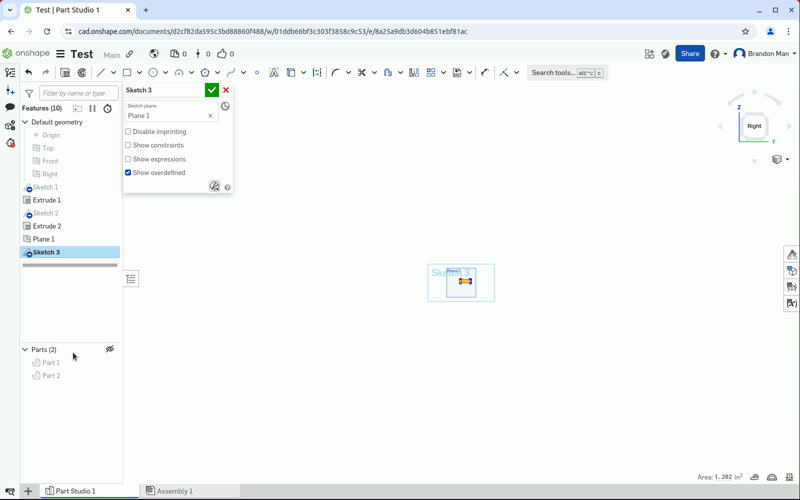
key(shift+e)
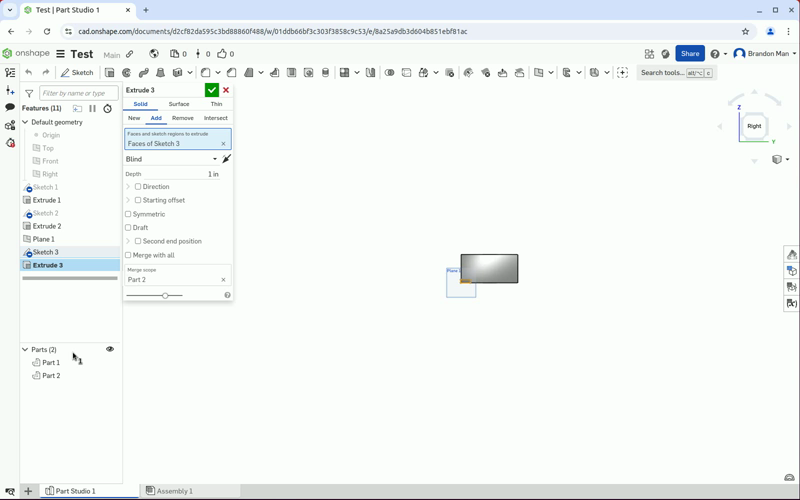
mouse_move(143, 106)
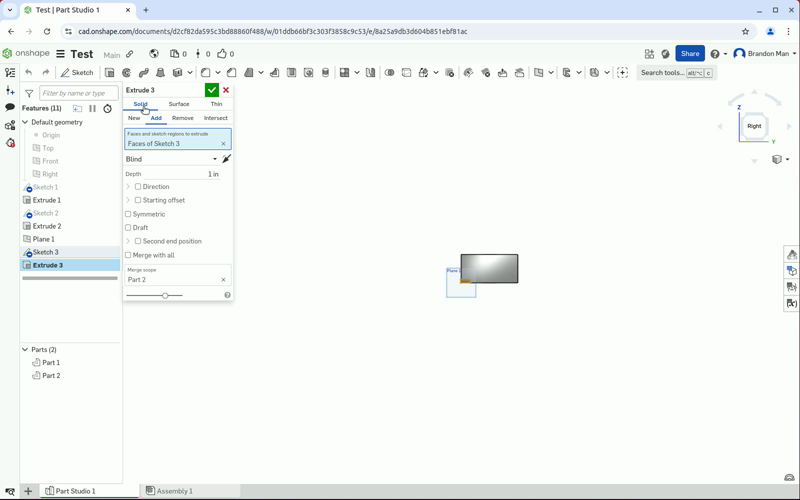
click(143, 106)
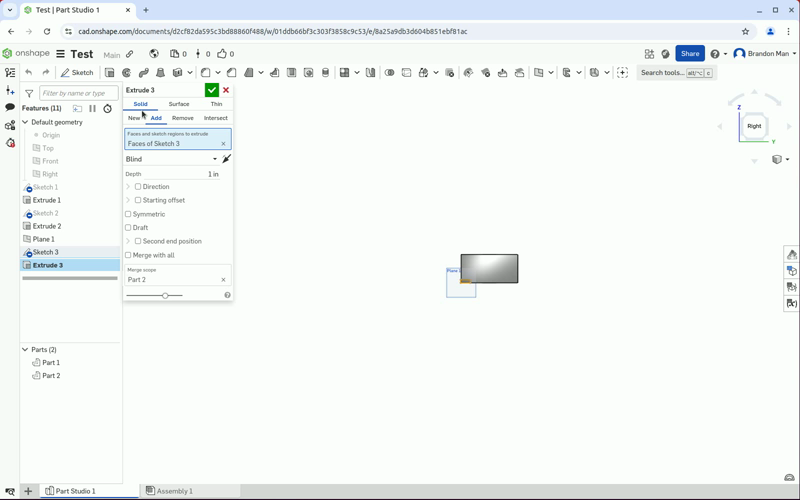
mouse_move(137, 120)
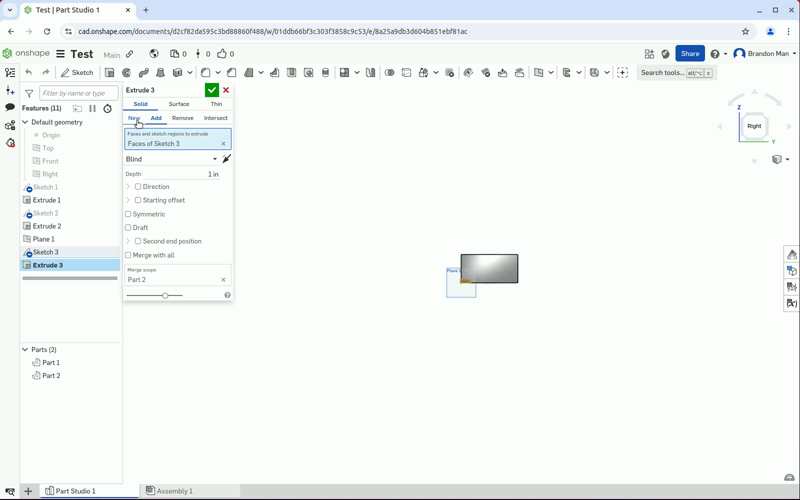
click(137, 120)
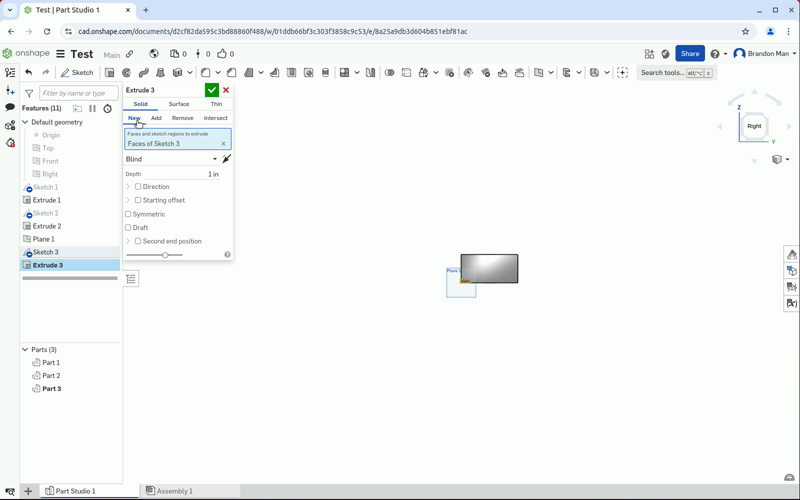
key(tab, 4)
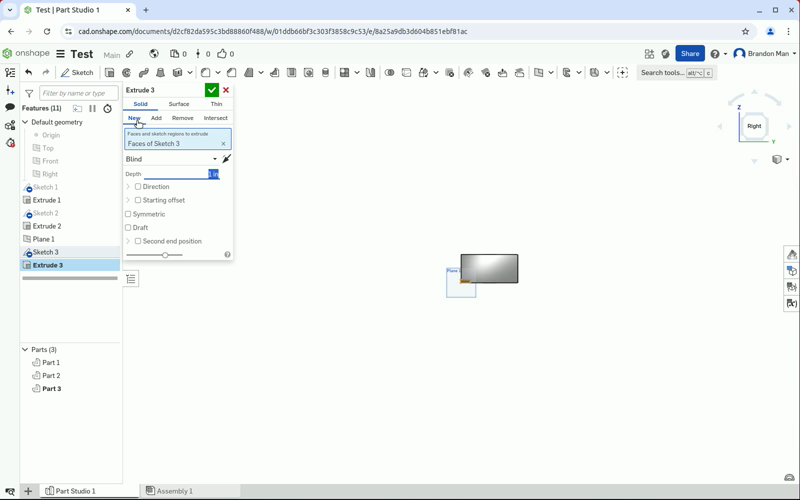
text(-30.811)
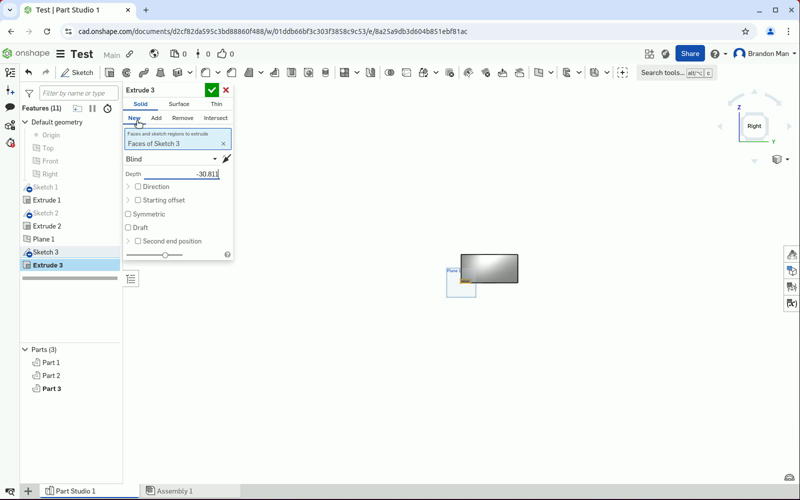
key(enter)
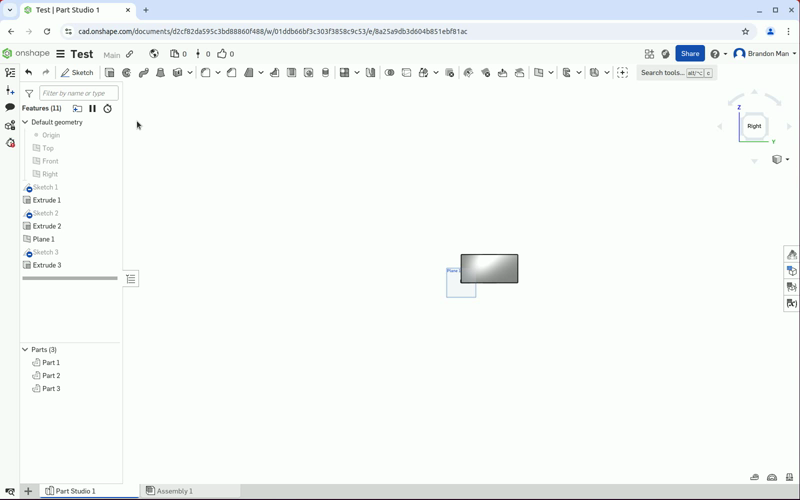
key(shift+h)
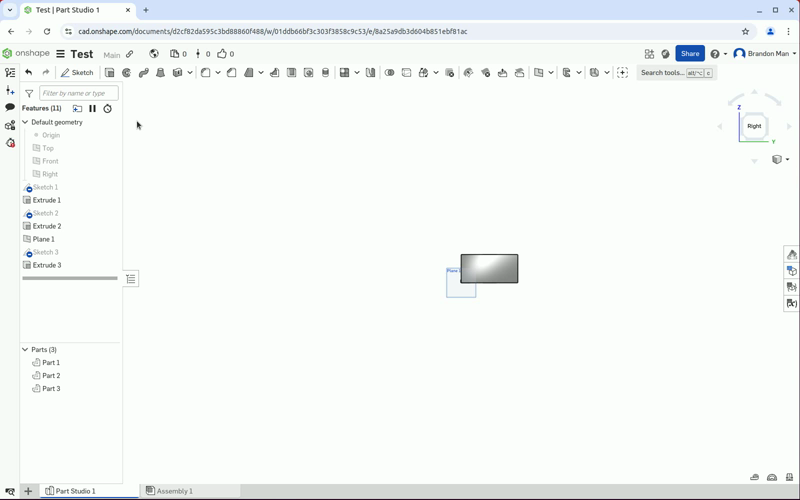
key(shift+h)
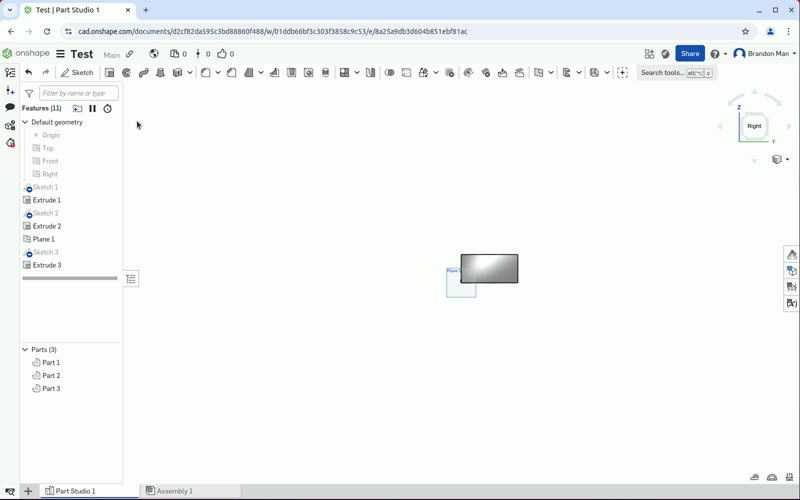
mouse_move(73, 189)
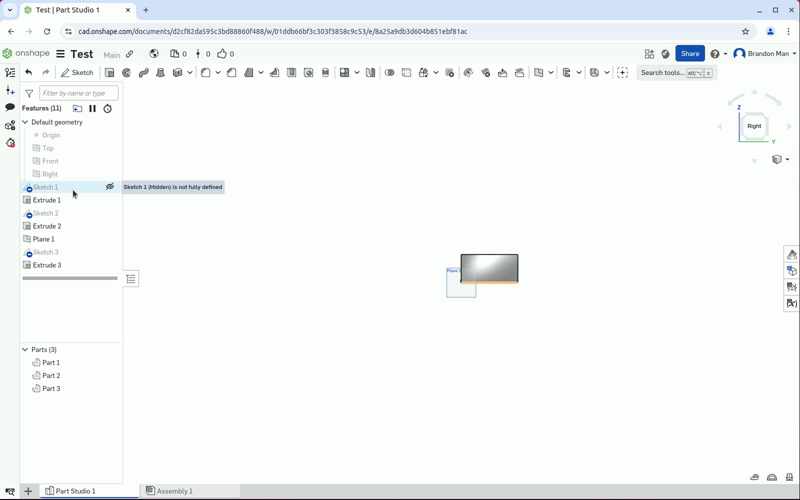
click(73, 189)
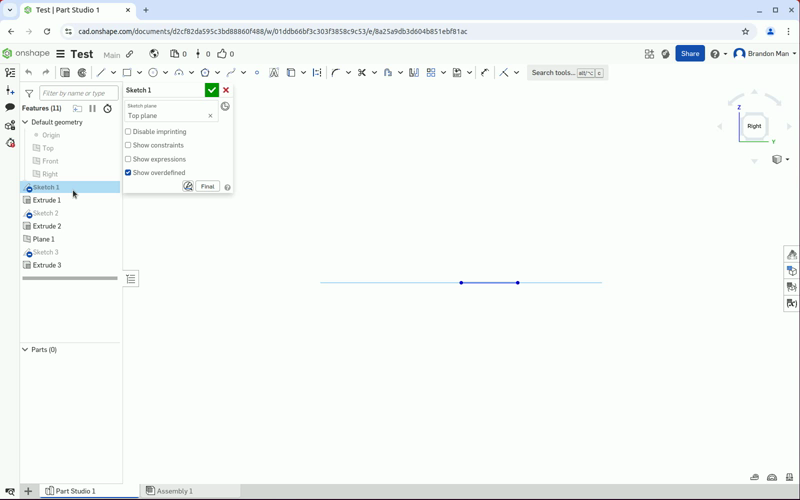
mouse_move(229, 92)
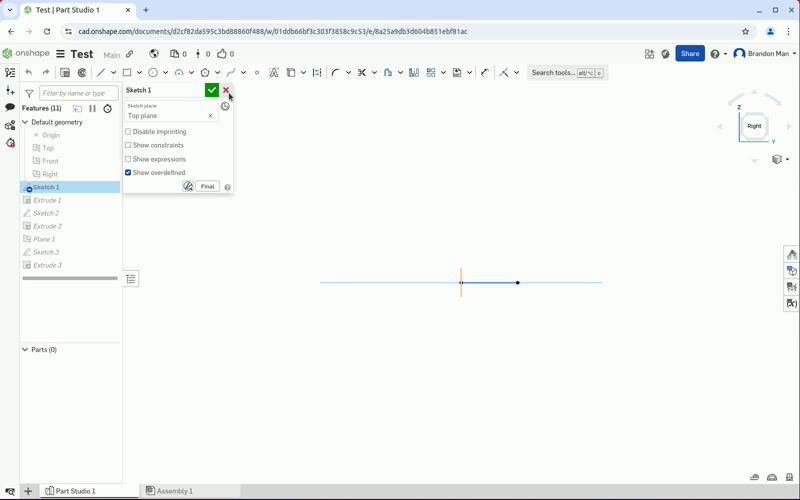
click(229, 92)
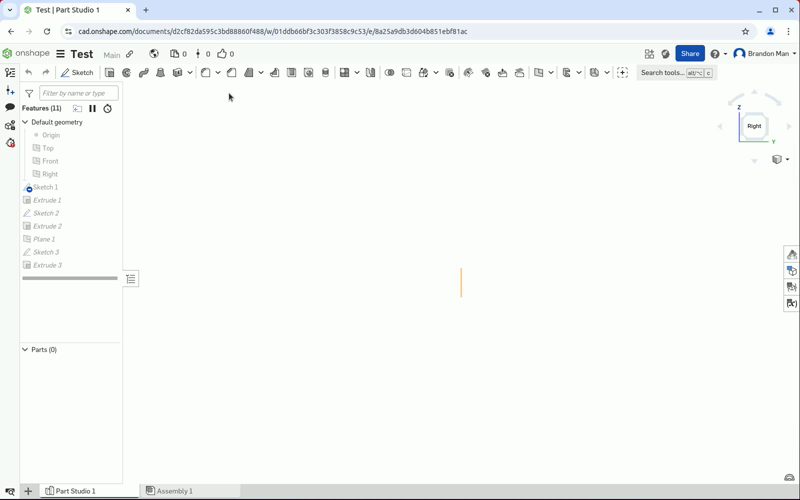
key(shift+s)
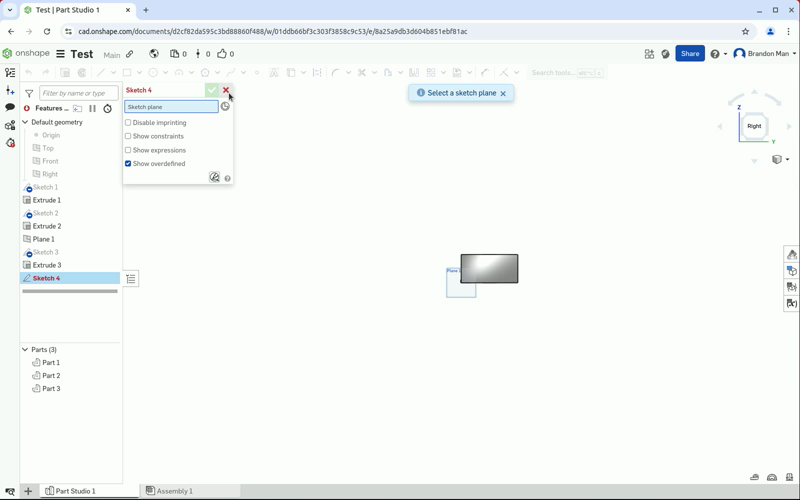
mouse_move(73, 241)
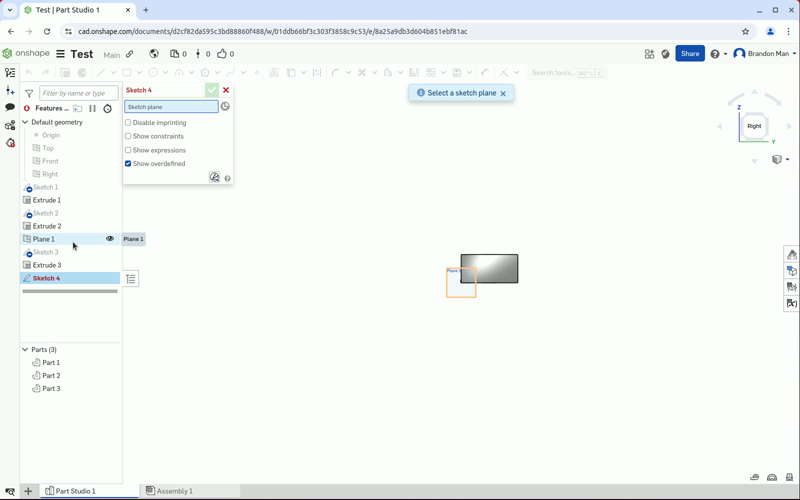
click(73, 241)
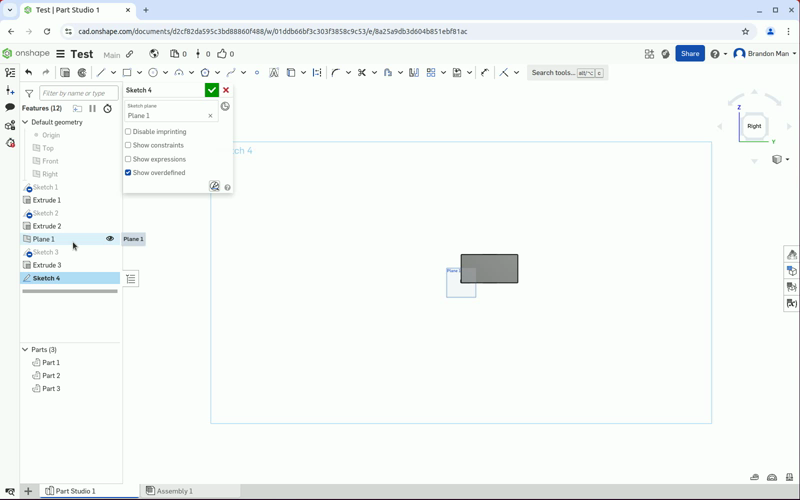
mouse_move(73, 352)
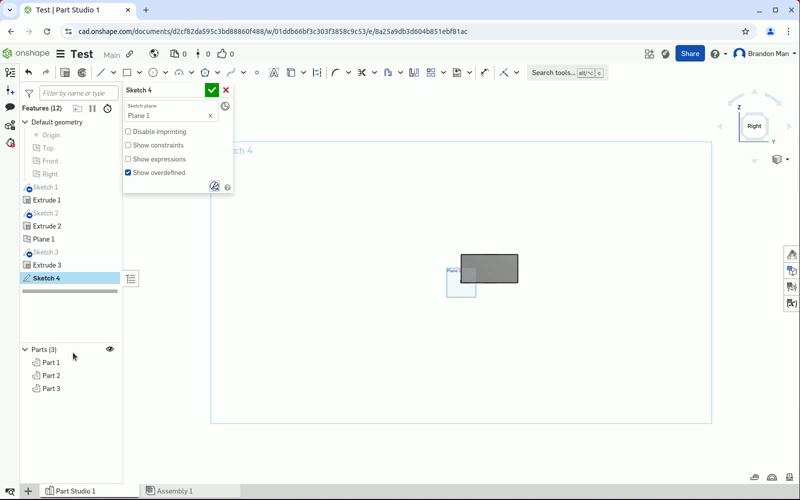
key(y)
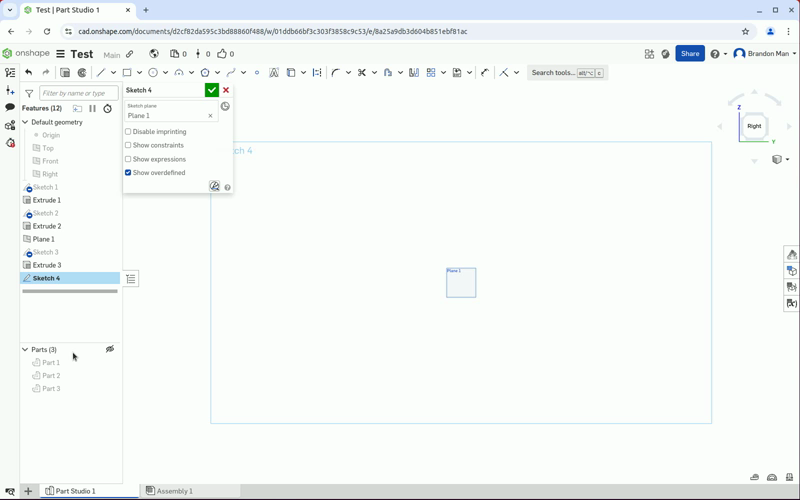
key(l)
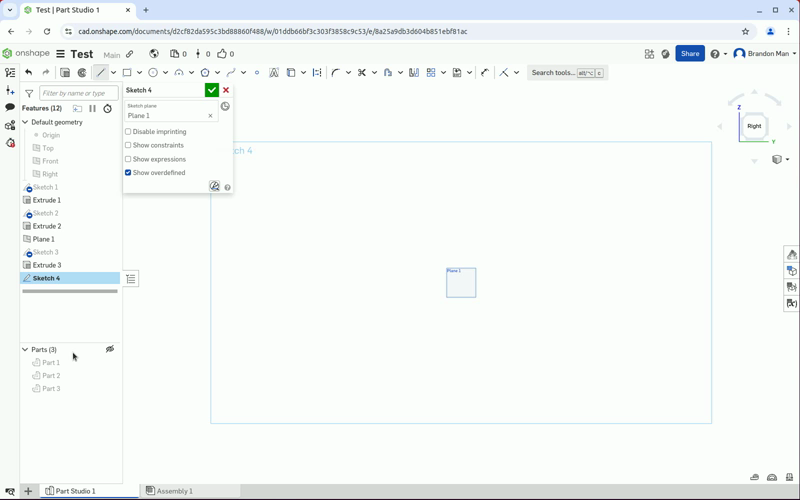
key_down(shift)
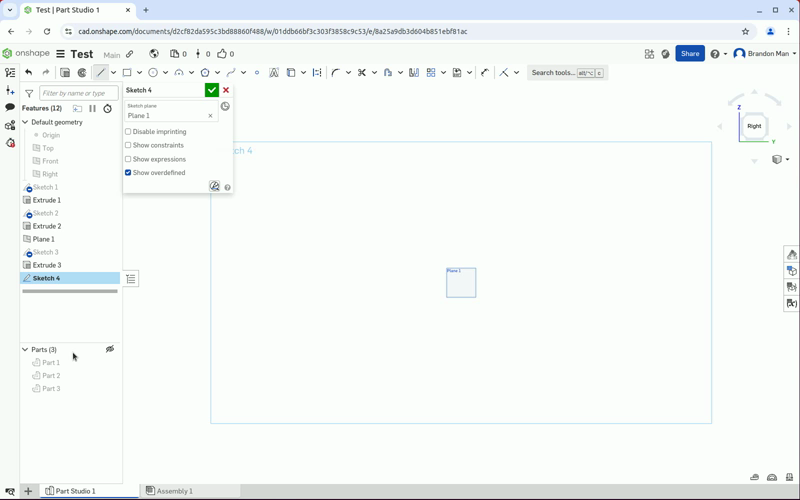
mouse_move(508, 282)
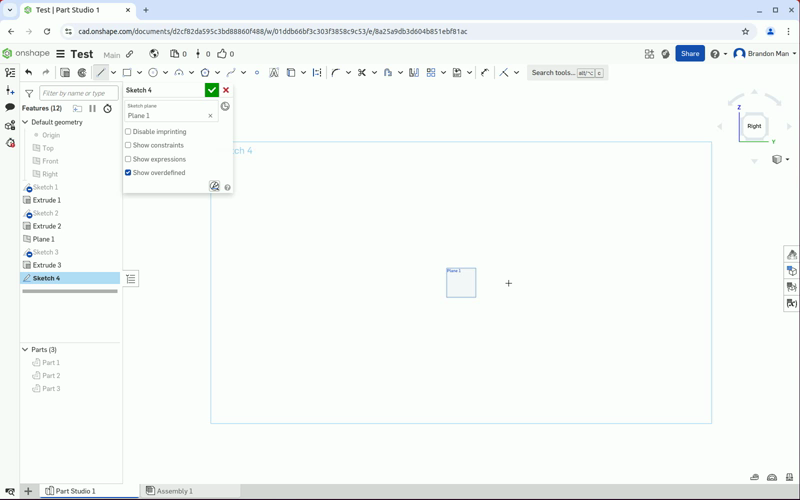
click(508, 282)
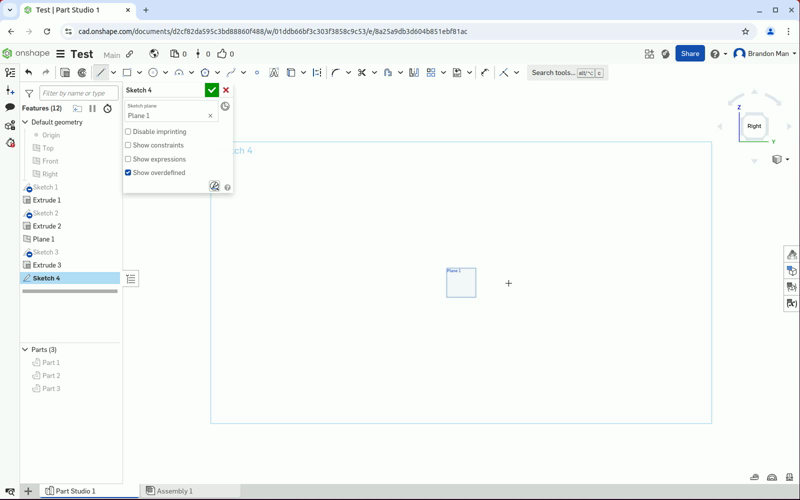
key_up(shift)
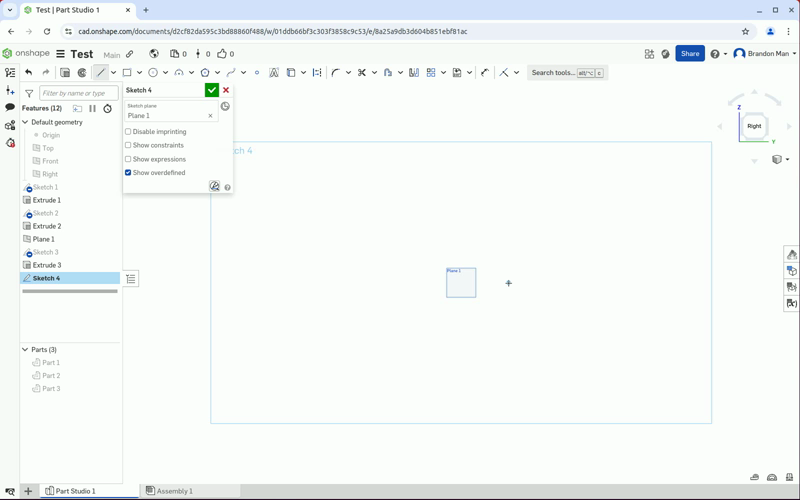
key_down(shift)
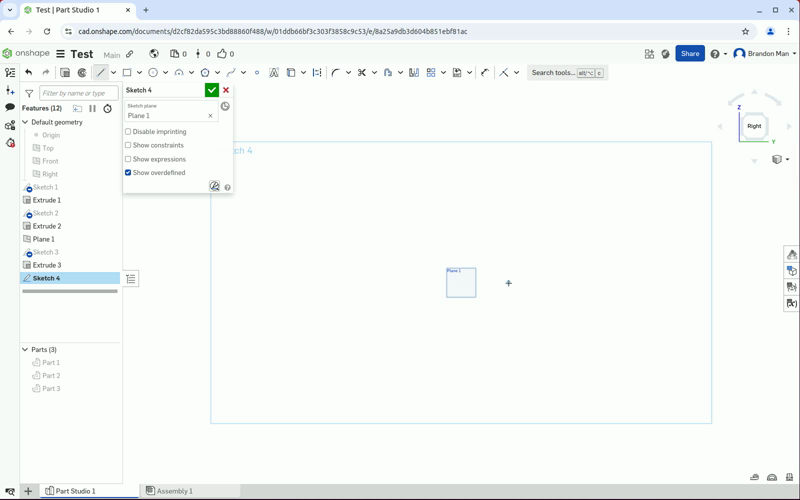
mouse_move(538, 282)
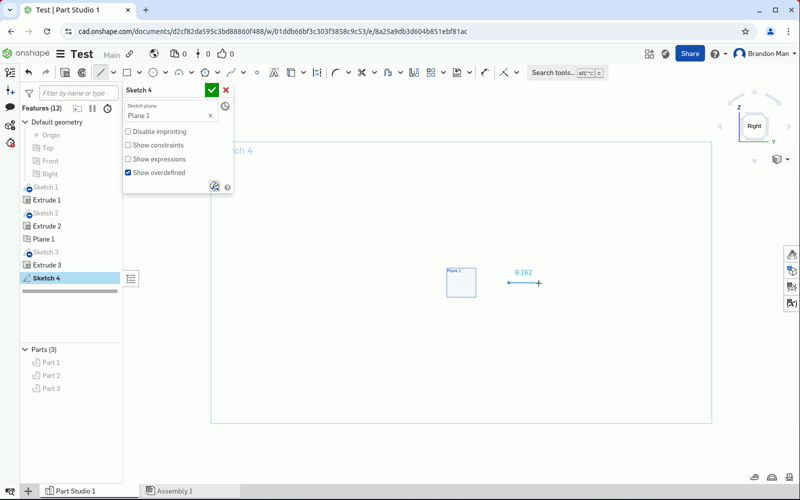
mouse_move(518, 282)
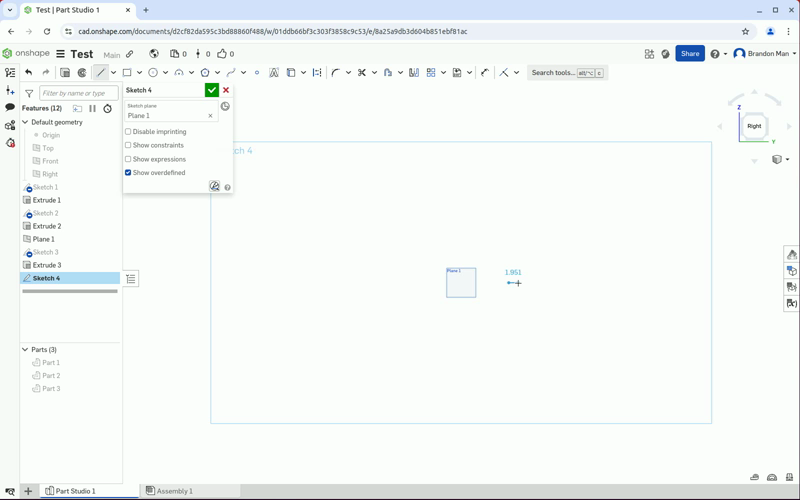
click(518, 282)
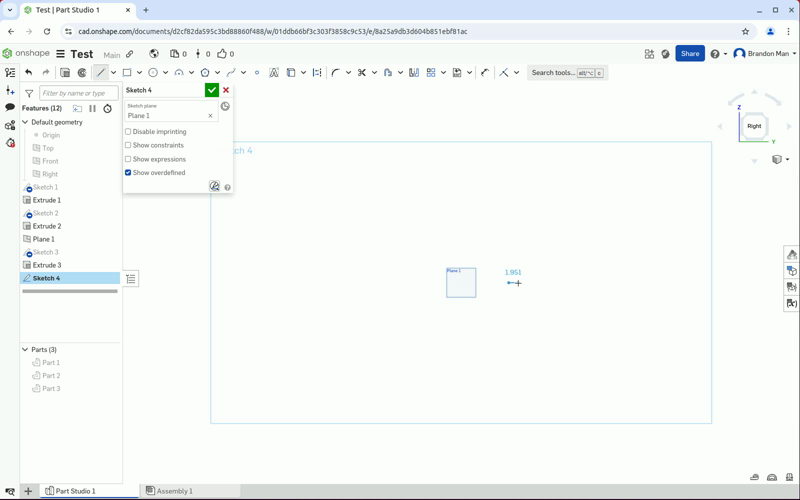
key_up(shift)
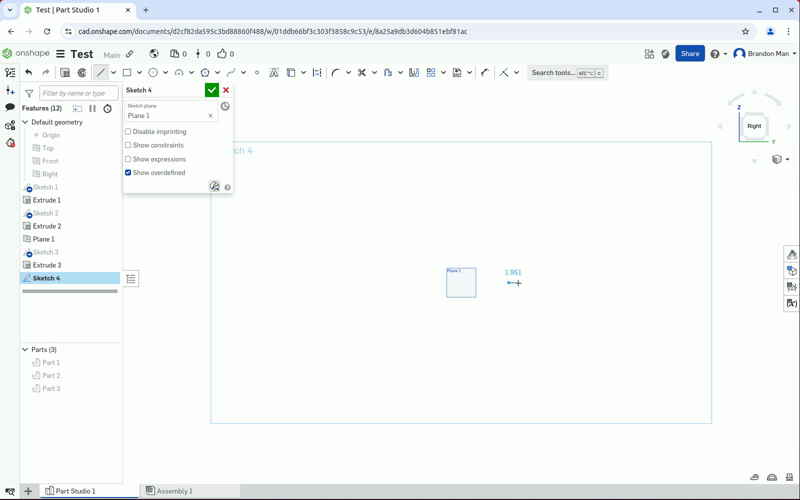
key_down(shift)
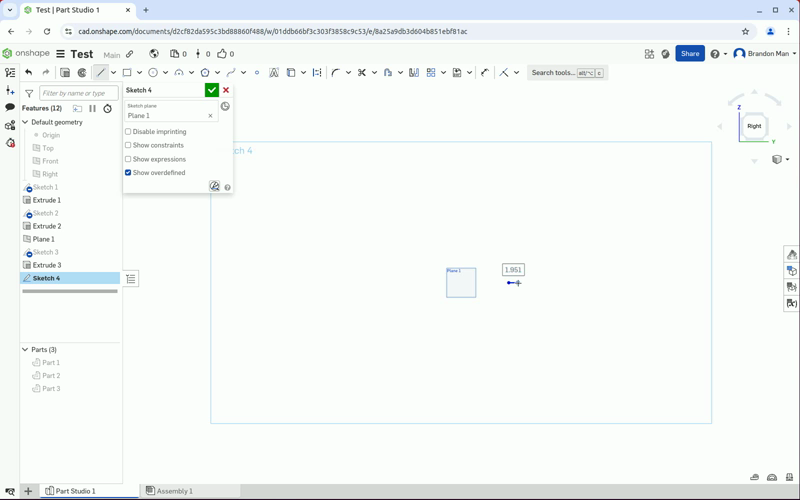
mouse_move(548, 282)
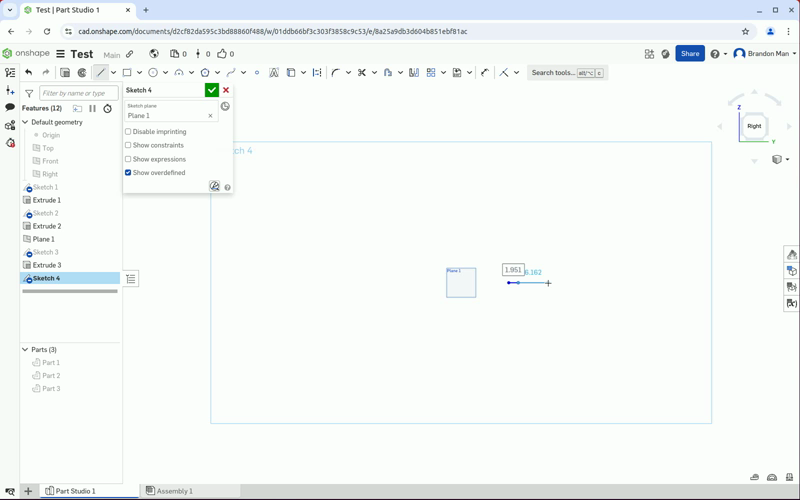
mouse_move(518, 276)
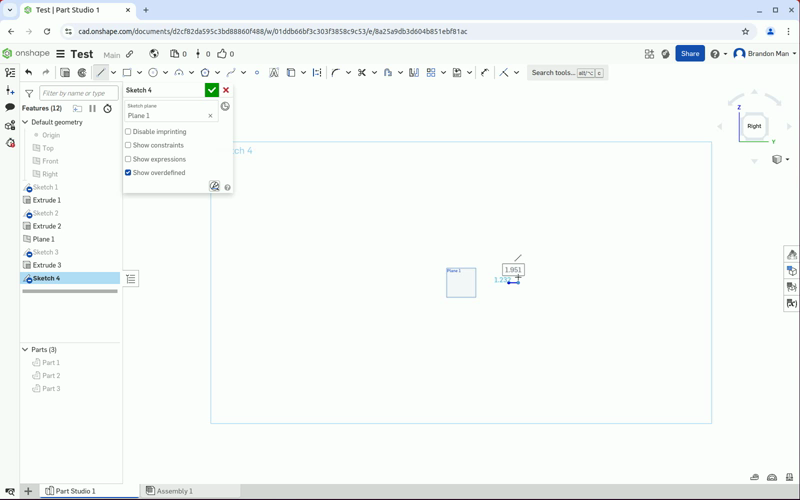
scroll(6)
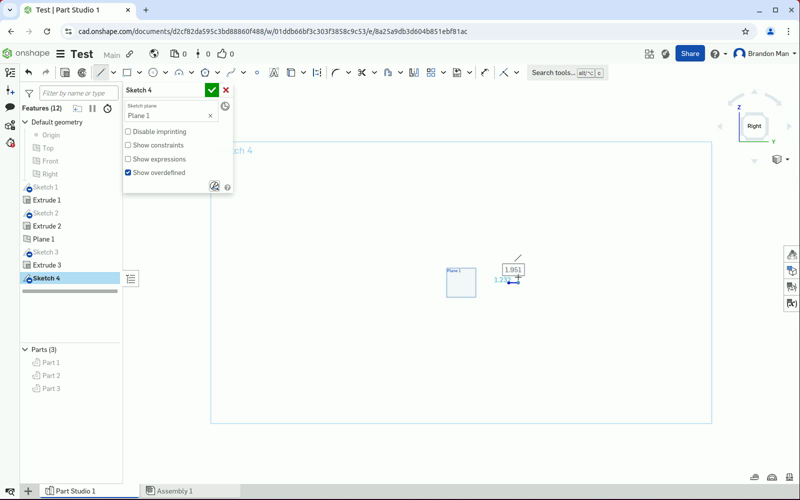
scroll(6)
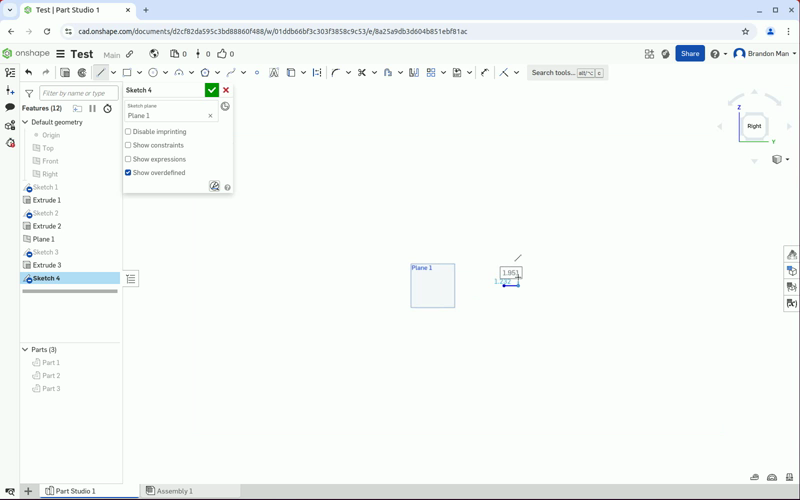
scroll(6)
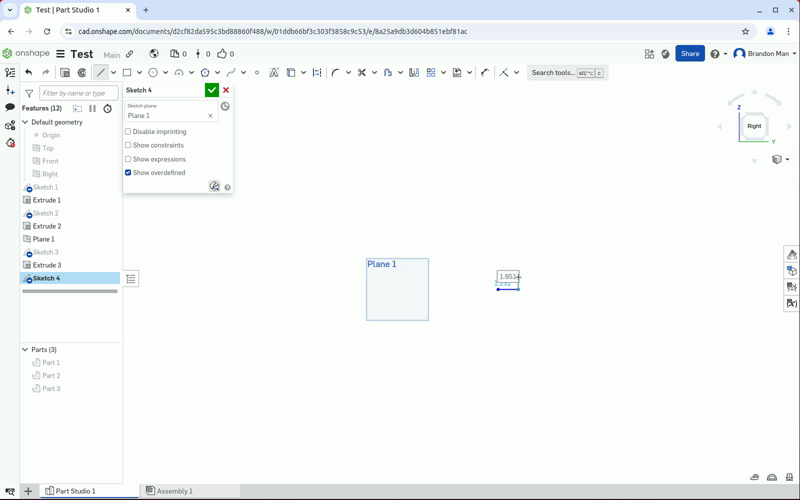
scroll(6)
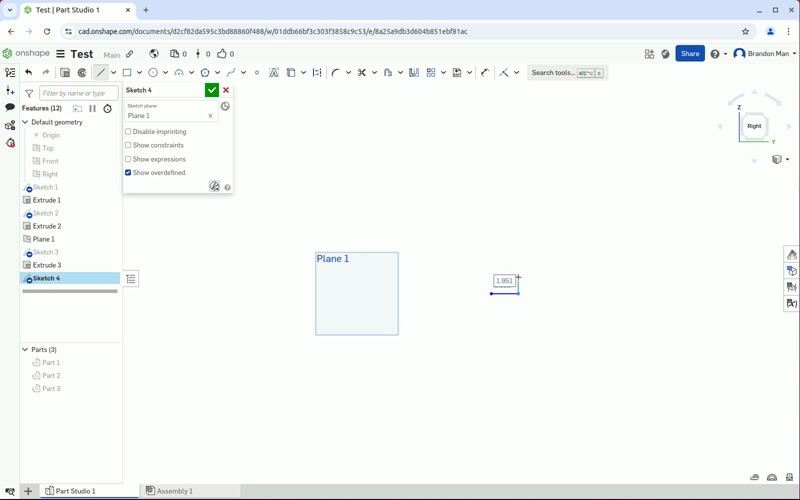
scroll(6)
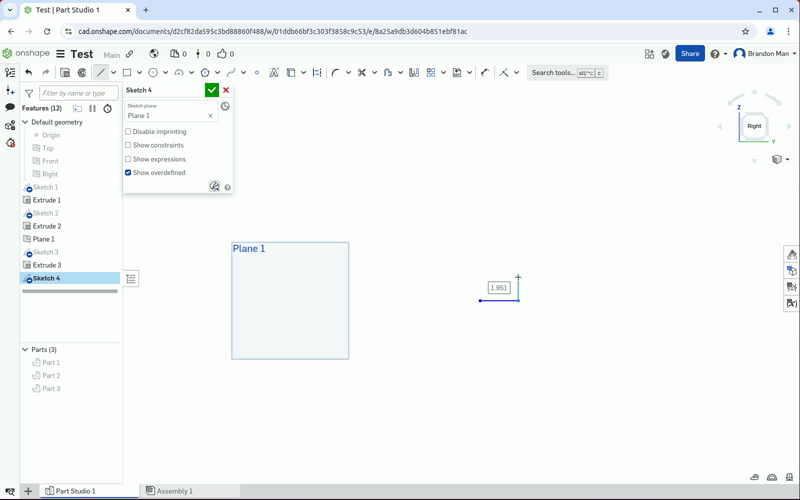
scroll(6)
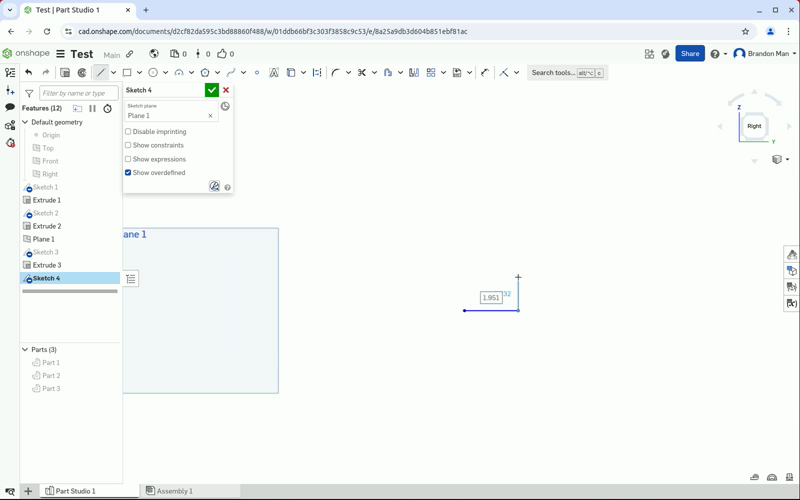
scroll(6)
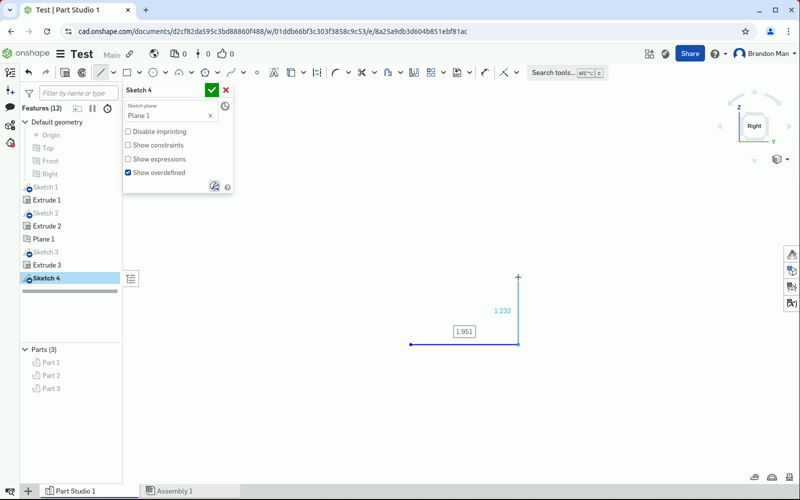
click(518, 276)
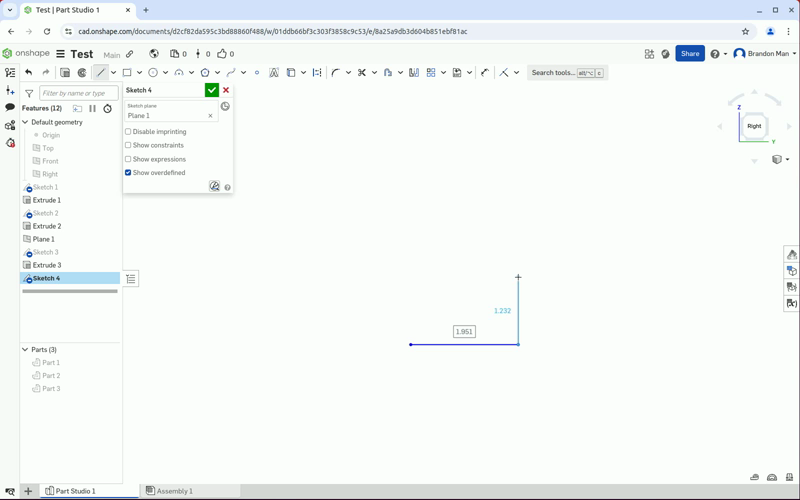
scroll(-6)
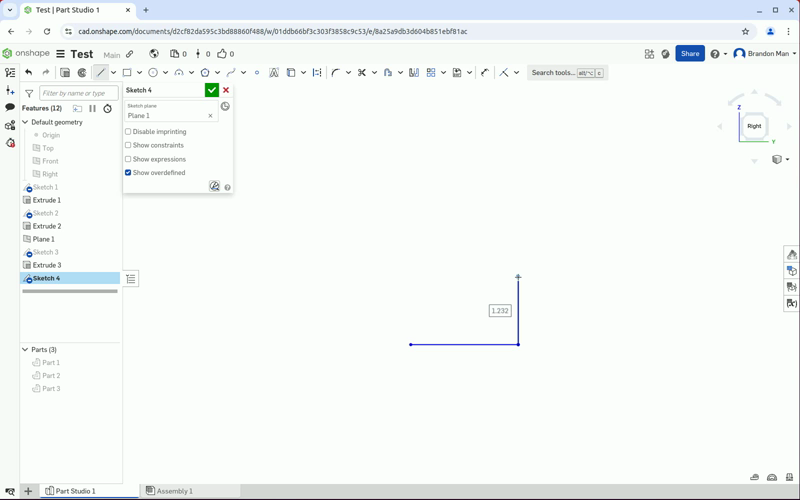
scroll(-6)
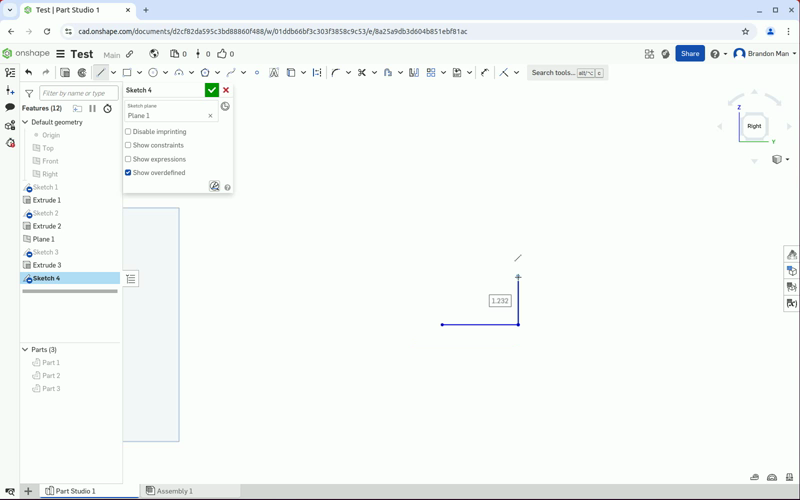
scroll(-6)
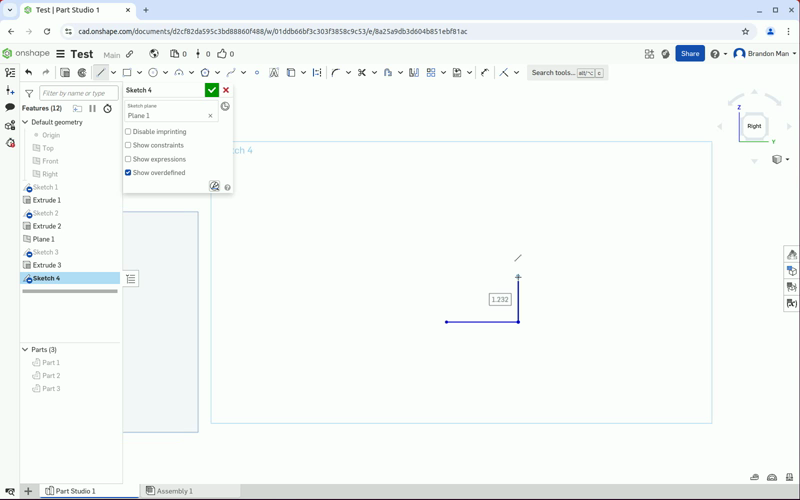
scroll(-6)
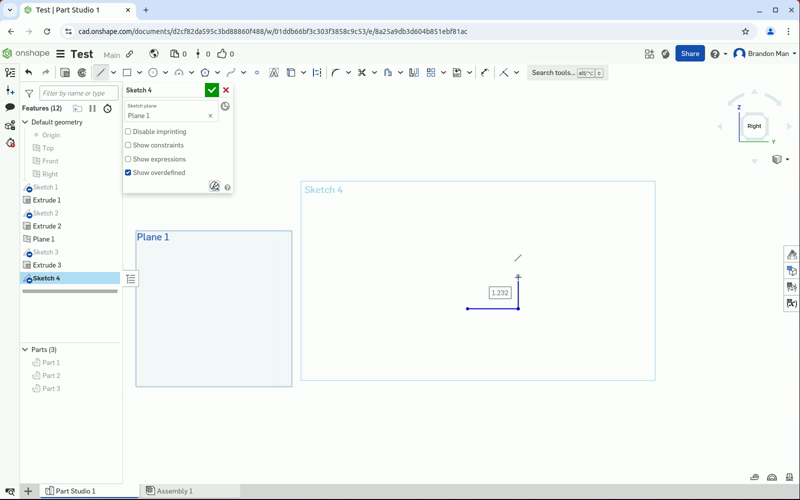
scroll(-6)
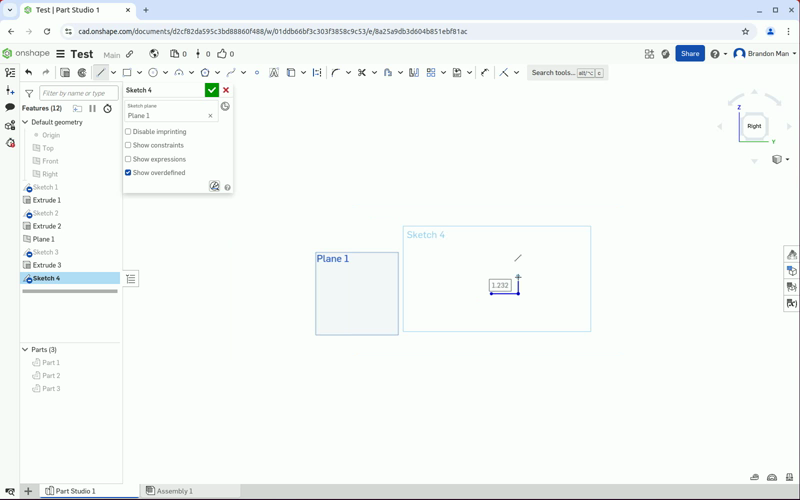
scroll(-6)
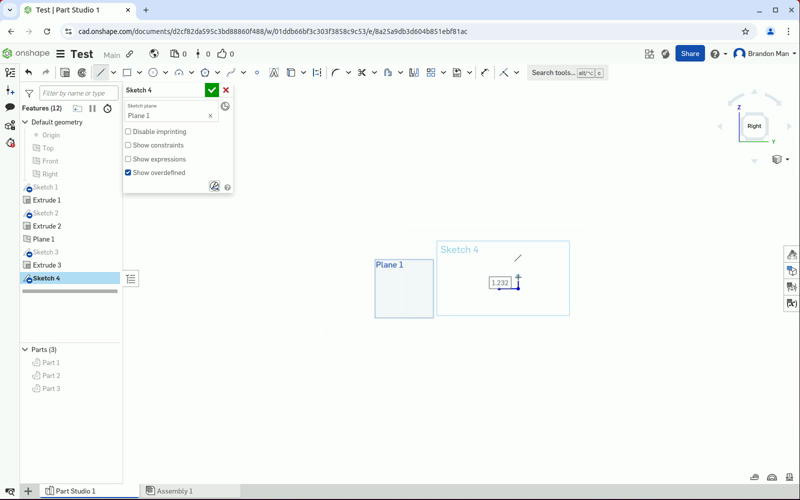
scroll(-6)
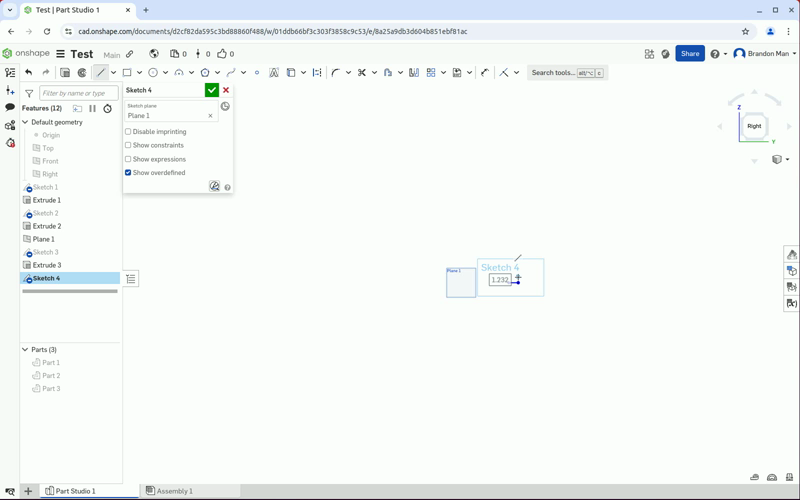
key_up(shift)
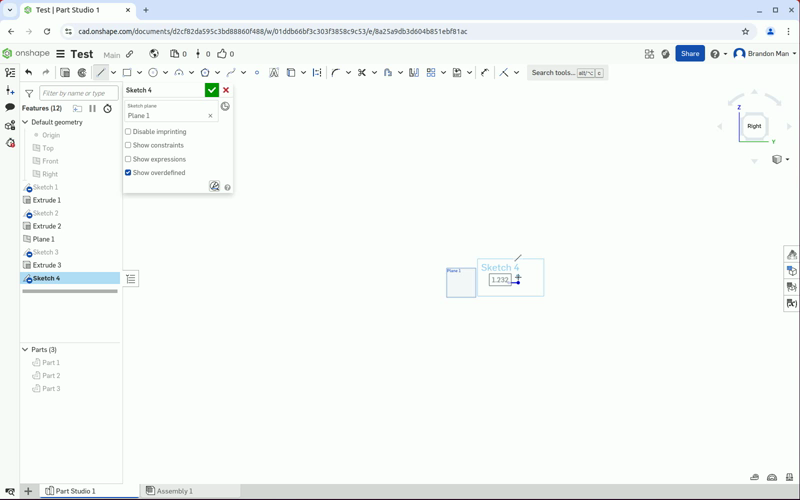
key_down(shift)
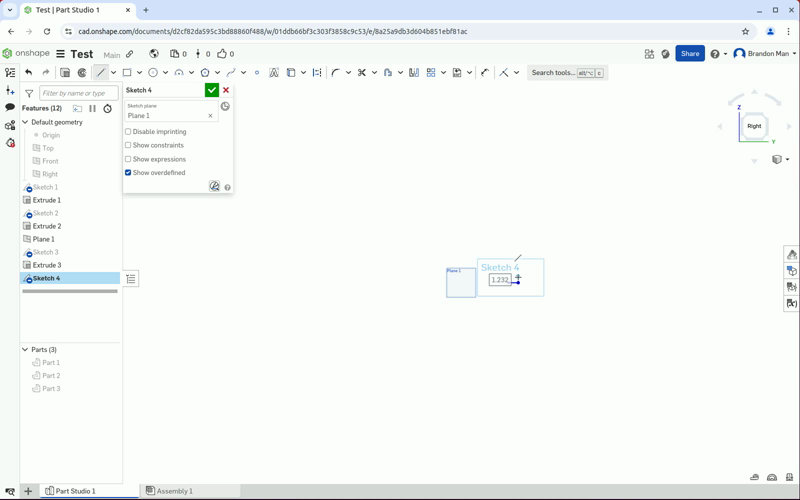
mouse_move(548, 276)
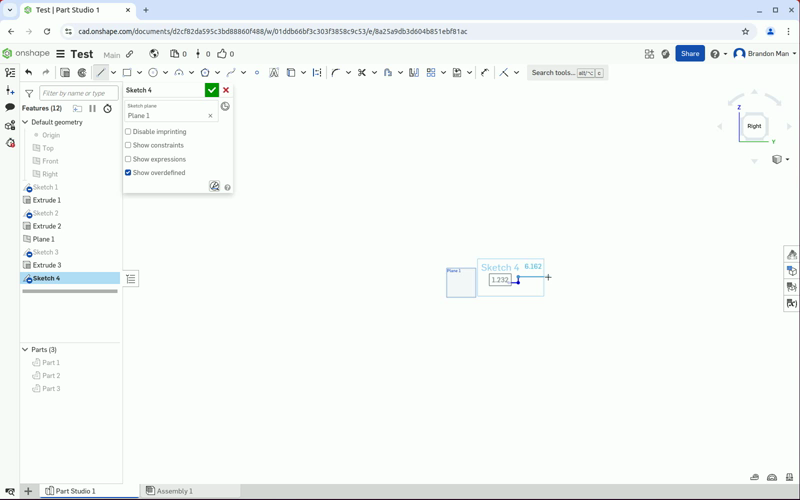
mouse_move(508, 276)
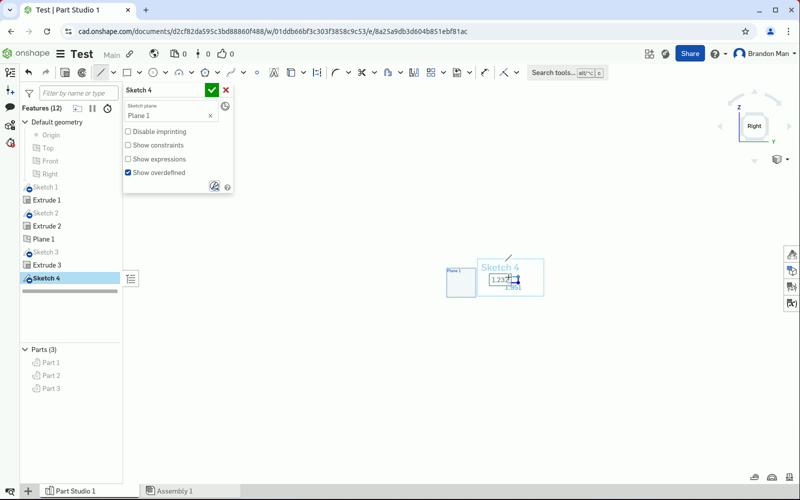
click(508, 276)
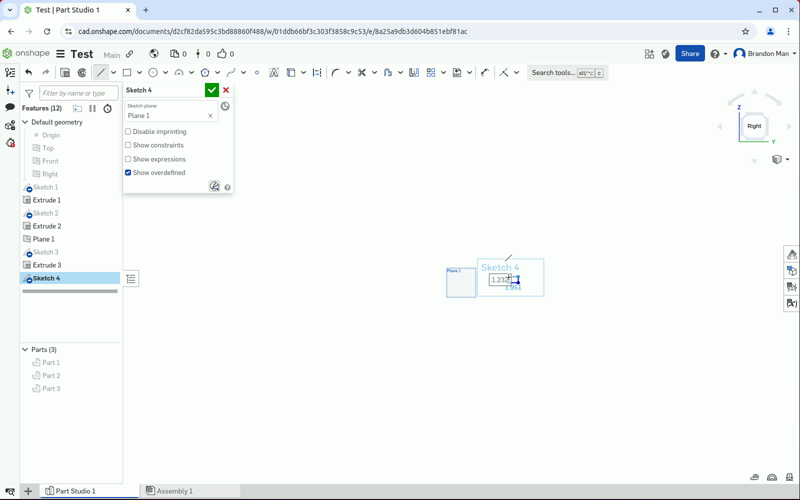
key_up(shift)
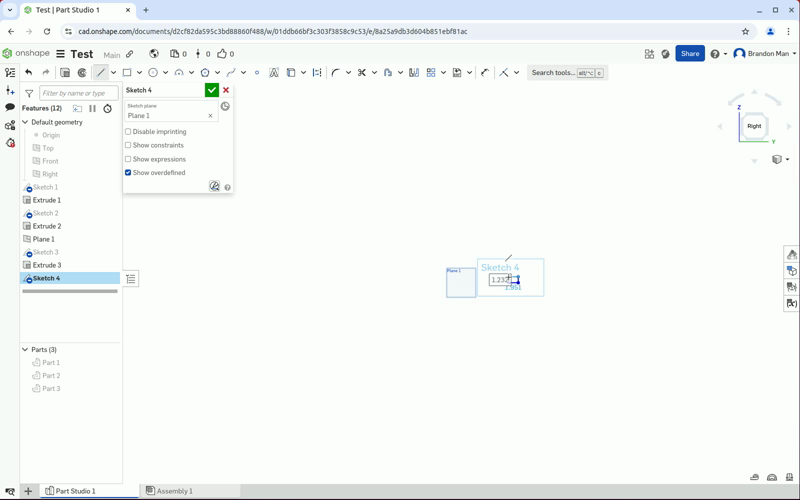
mouse_move(538, 276)
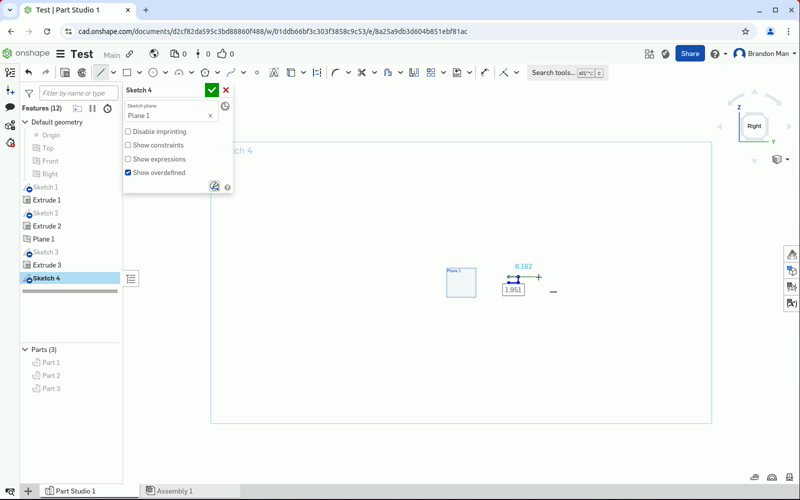
key_down(shift)
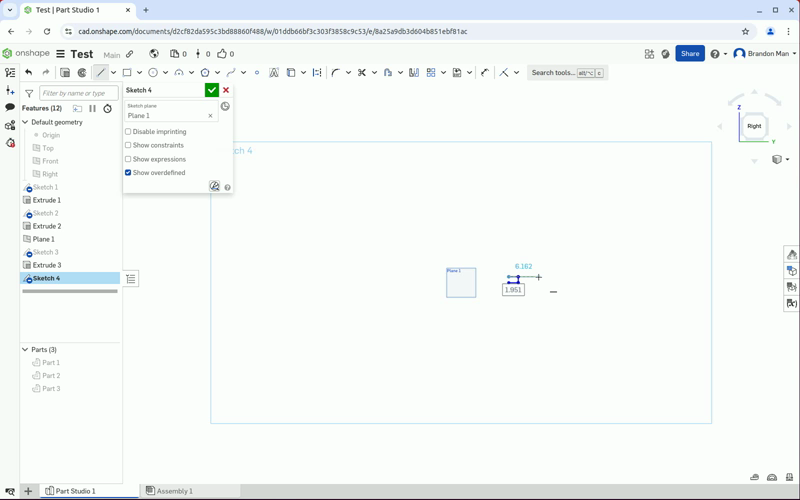
mouse_move(508, 282)
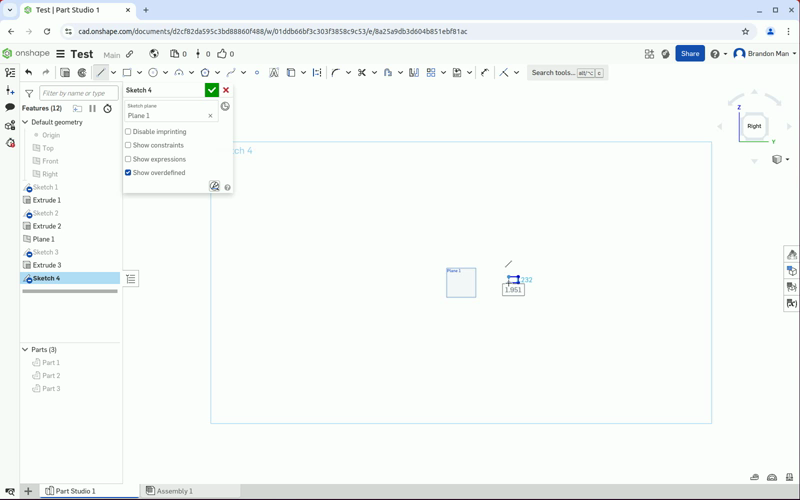
scroll(6)
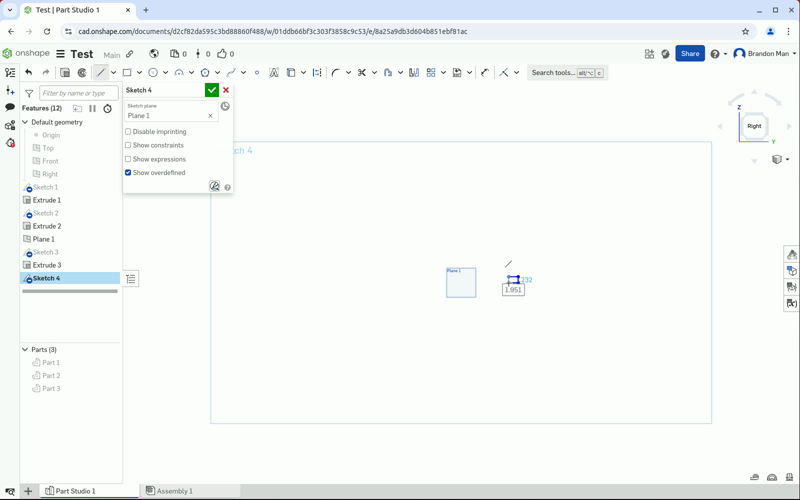
scroll(6)
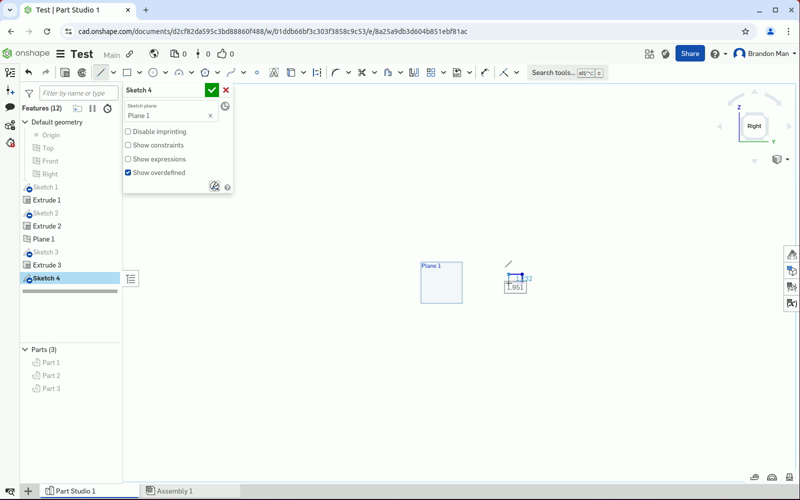
scroll(6)
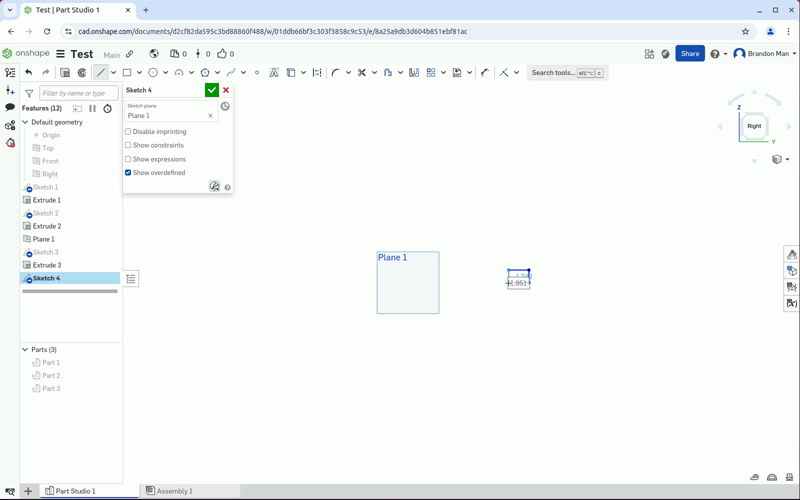
scroll(6)
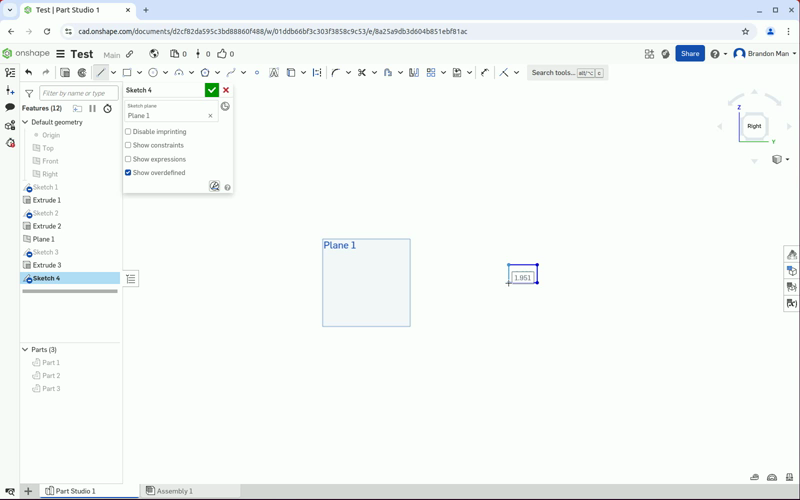
scroll(6)
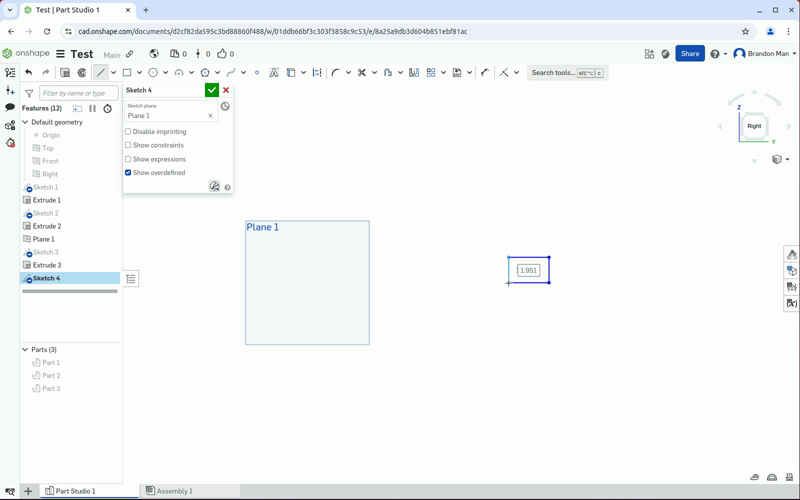
scroll(6)
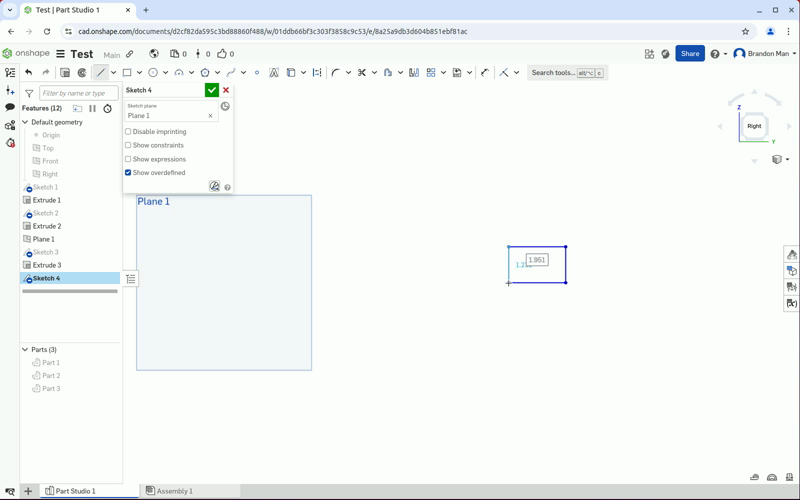
scroll(6)
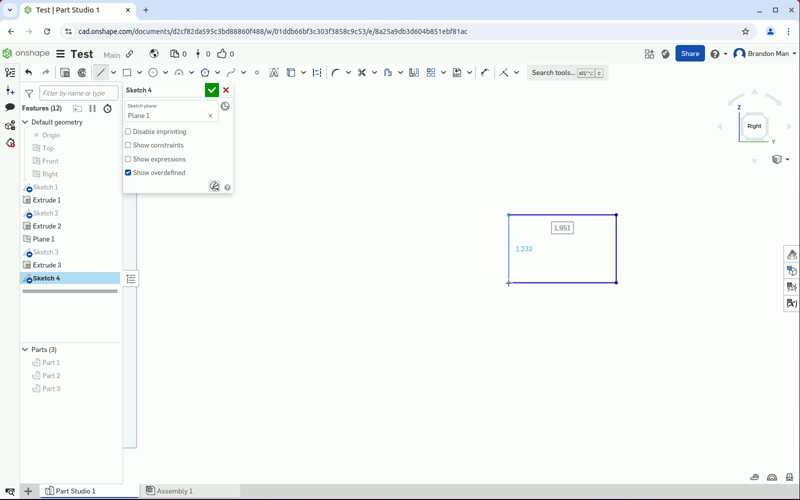
key_up(shift)
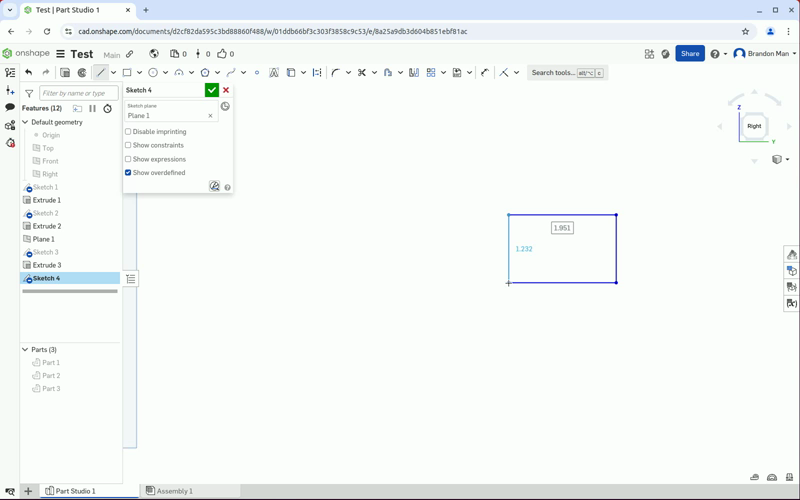
click(508, 282)
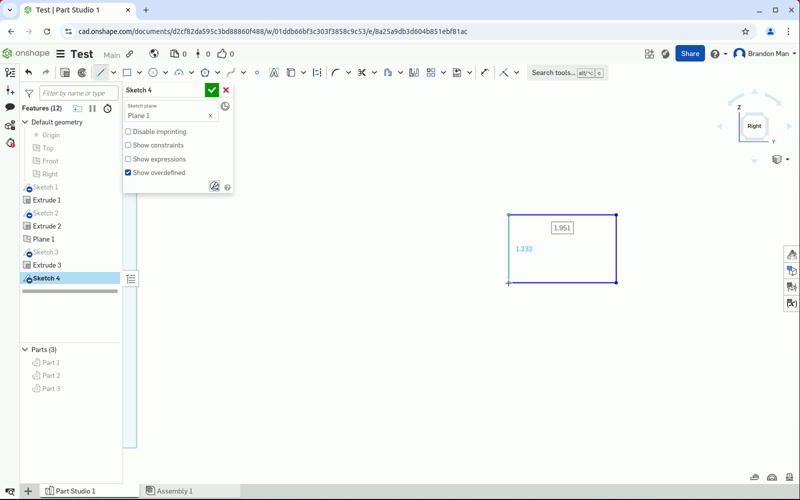
scroll(-6)
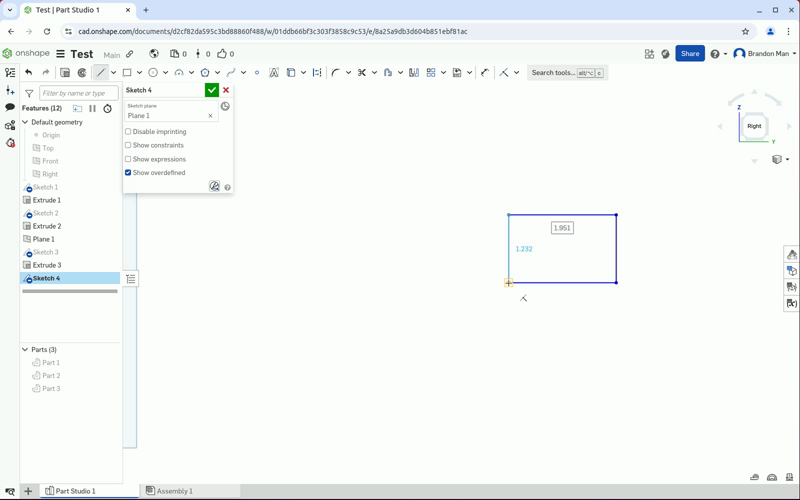
scroll(-6)
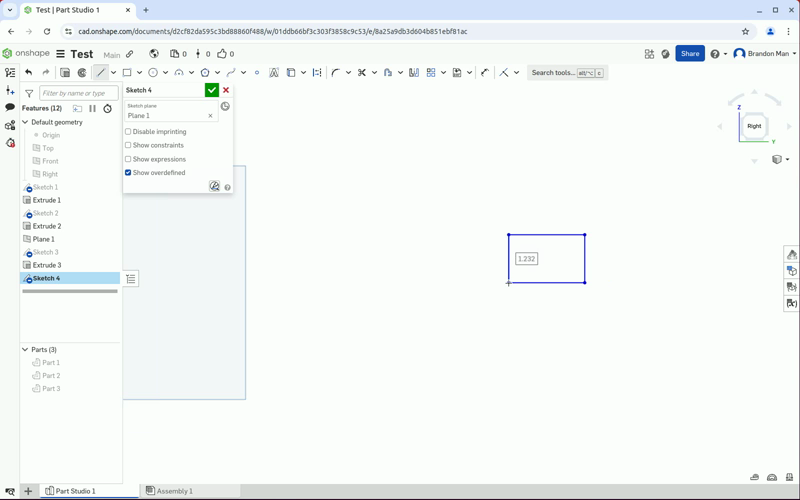
scroll(-6)
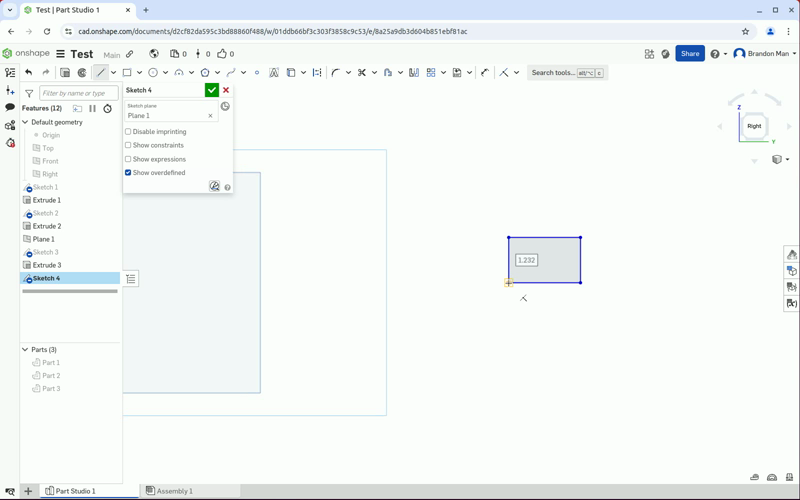
scroll(-6)
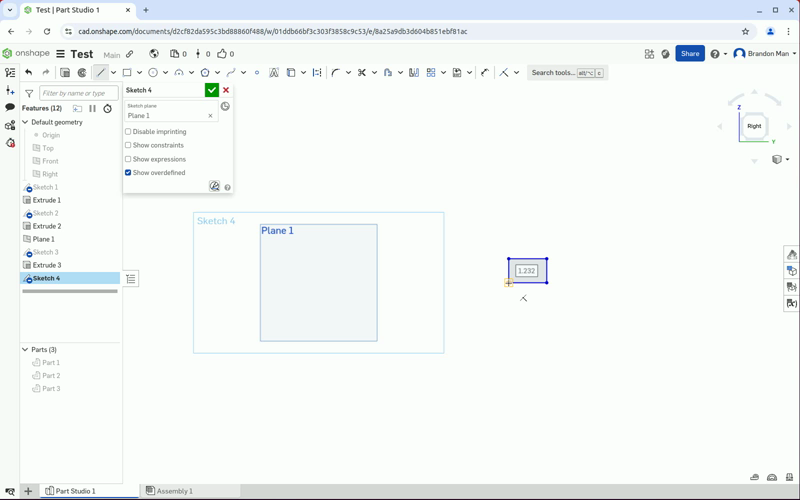
scroll(-6)
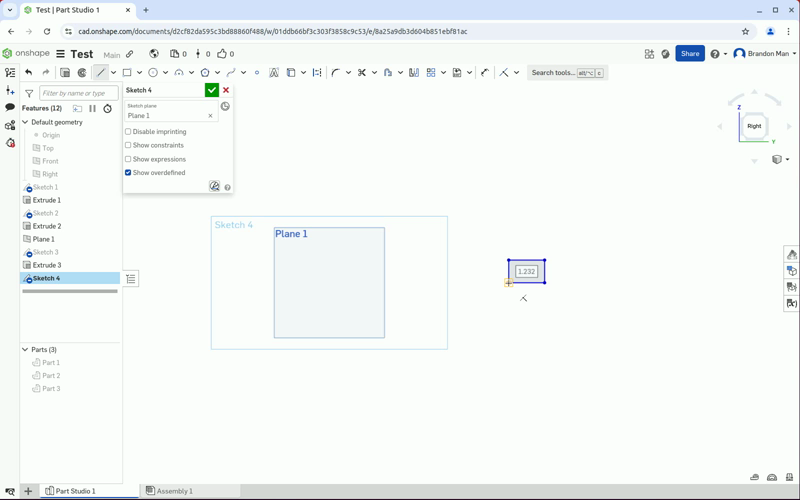
scroll(-6)
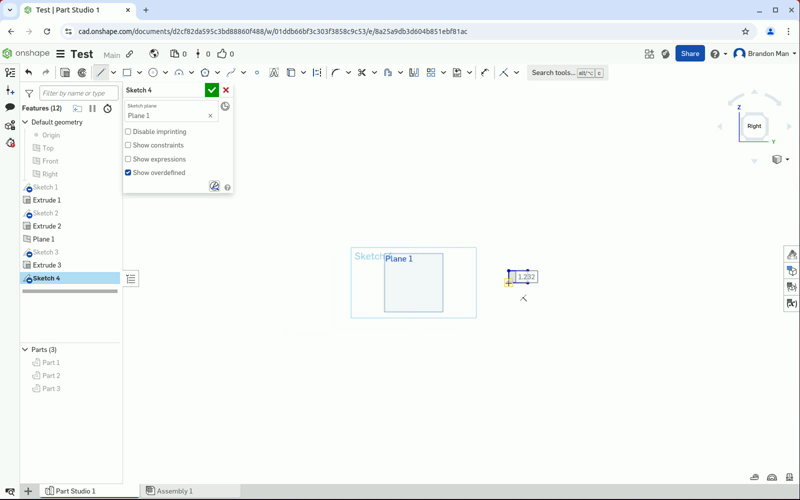
scroll(-6)
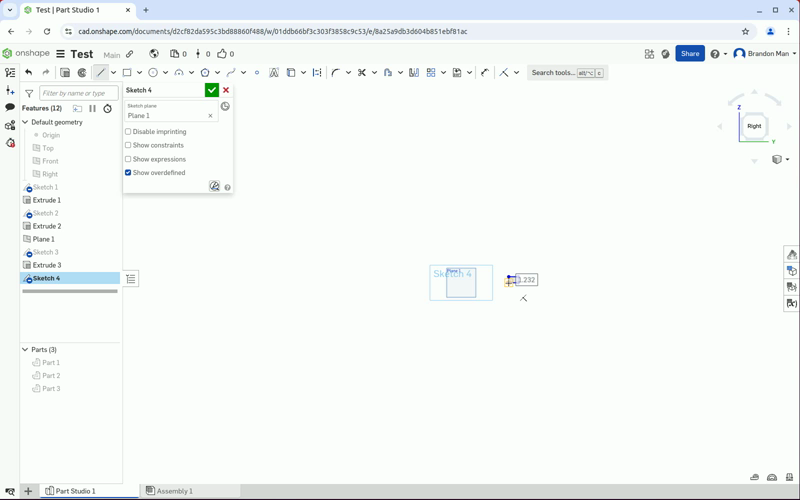
key(esc)
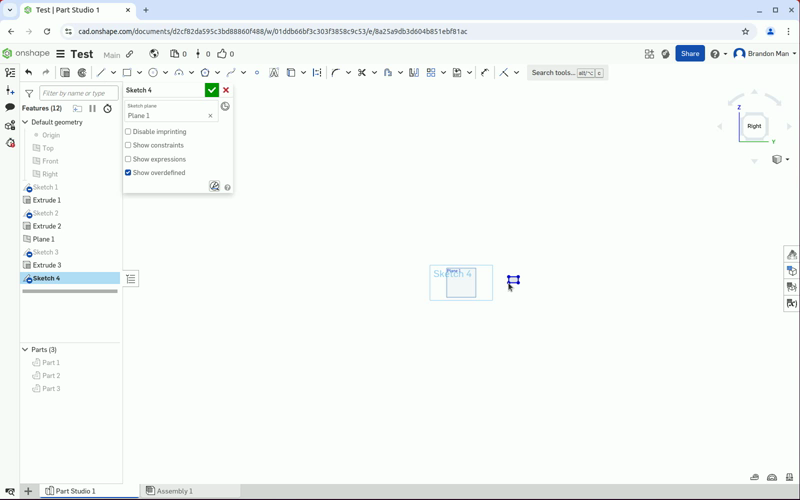
mouse_move(514, 276)
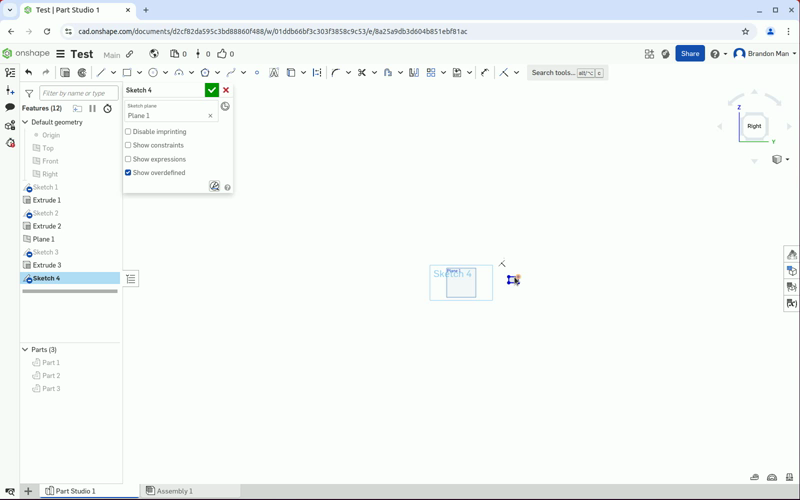
scroll(6)
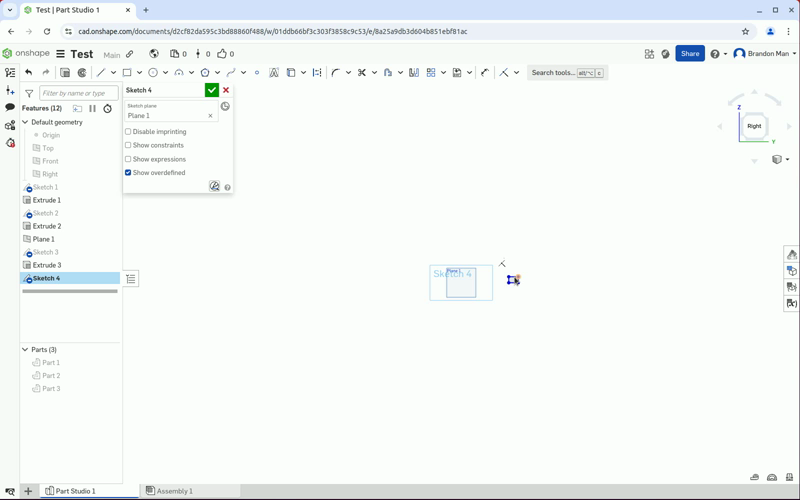
scroll(6)
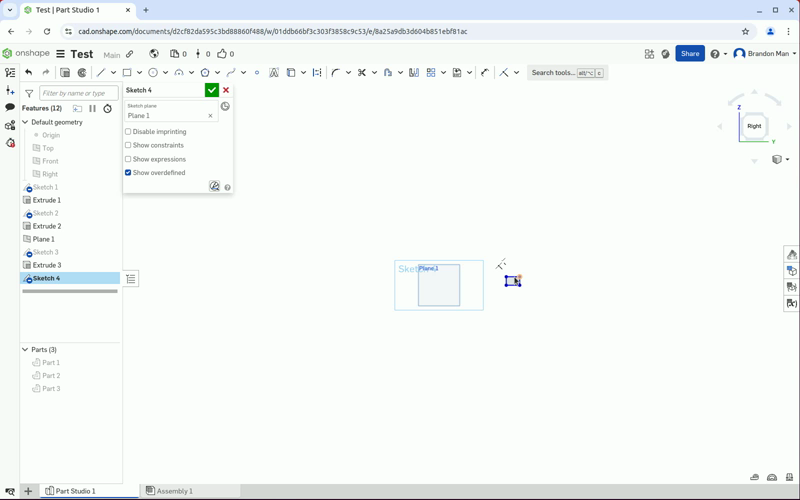
scroll(6)
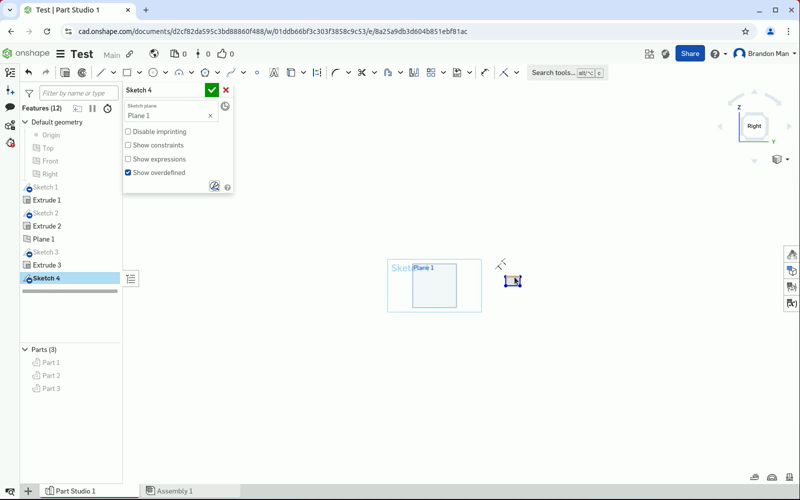
scroll(6)
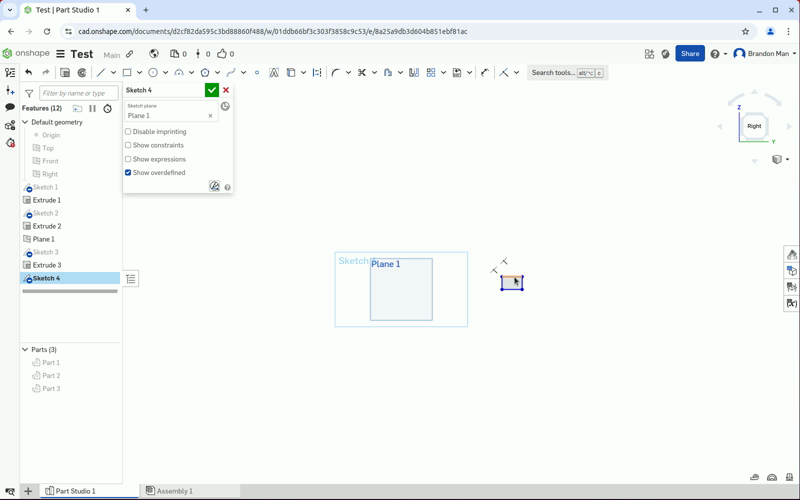
scroll(6)
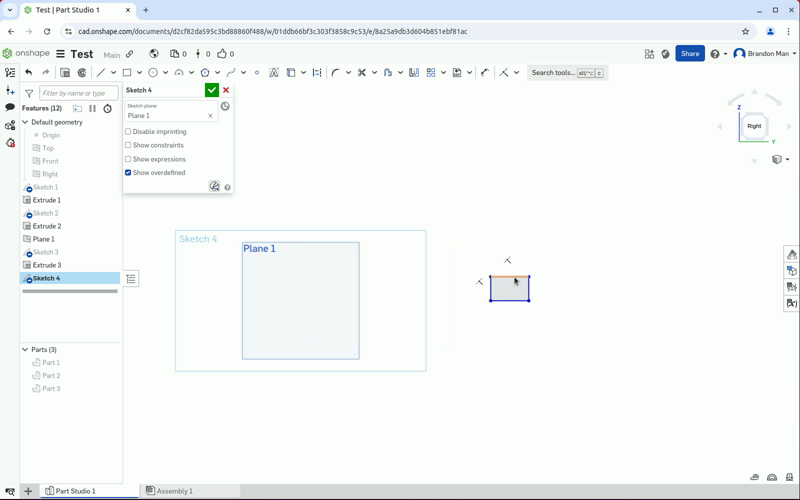
scroll(6)
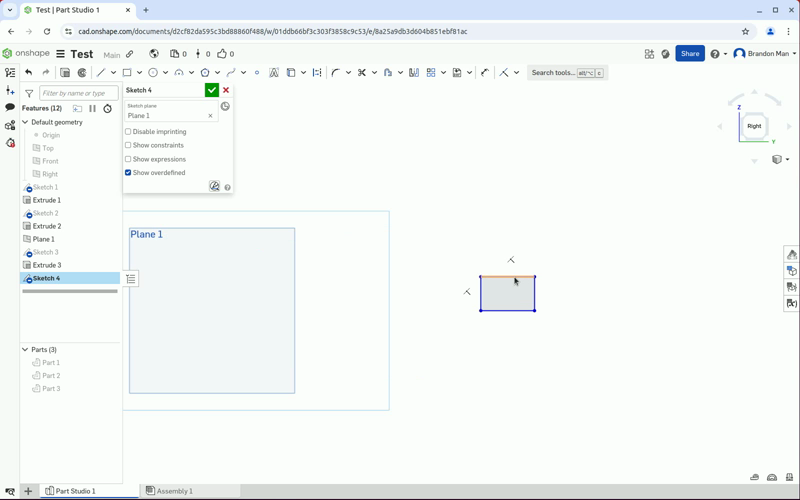
scroll(6)
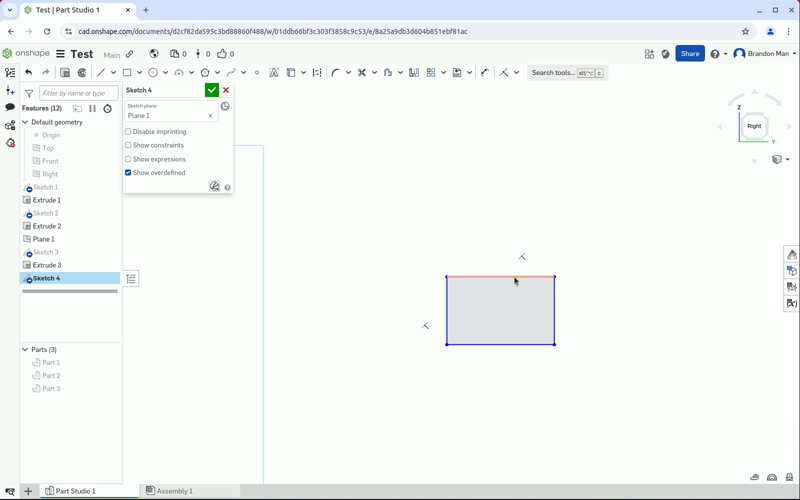
click(514, 276)
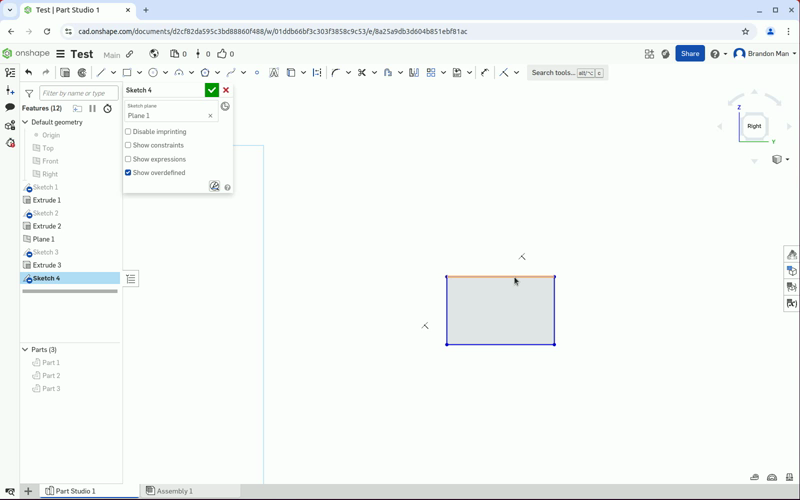
scroll(-6)
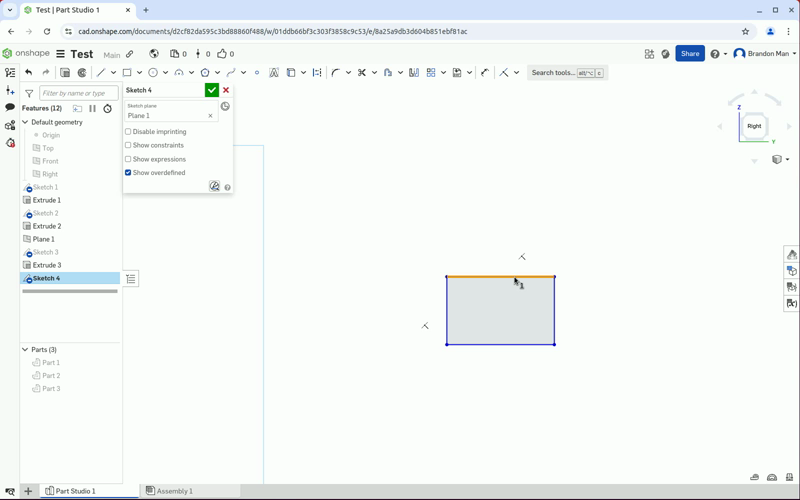
scroll(-6)
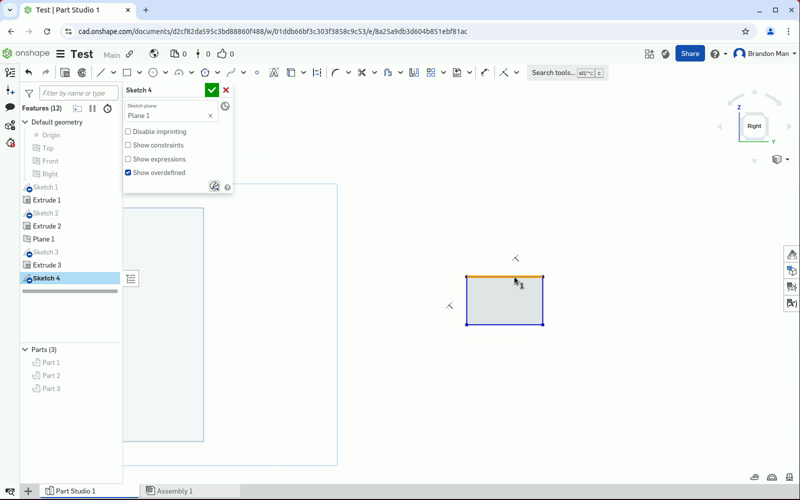
scroll(-6)
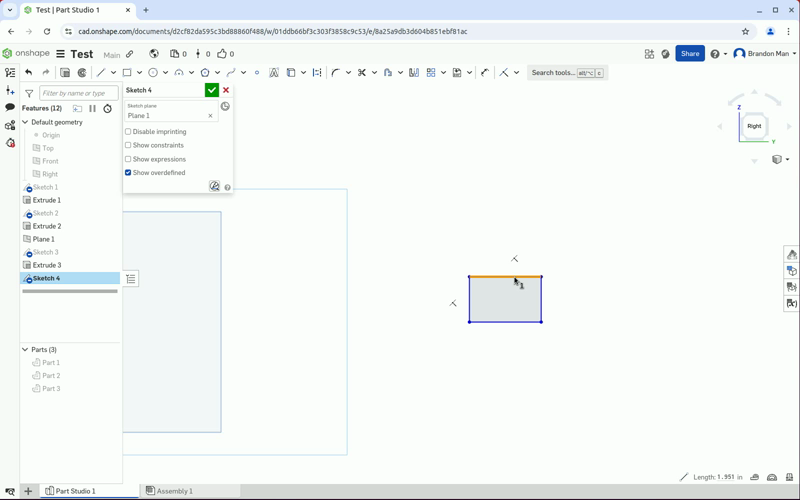
scroll(-6)
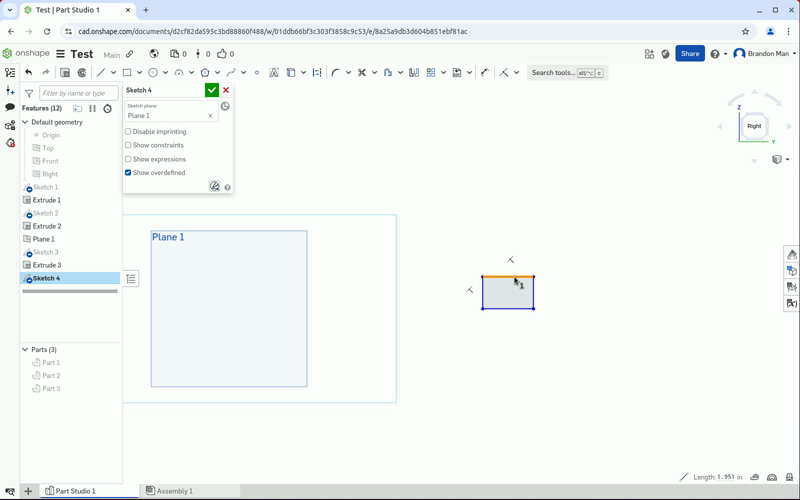
scroll(-6)
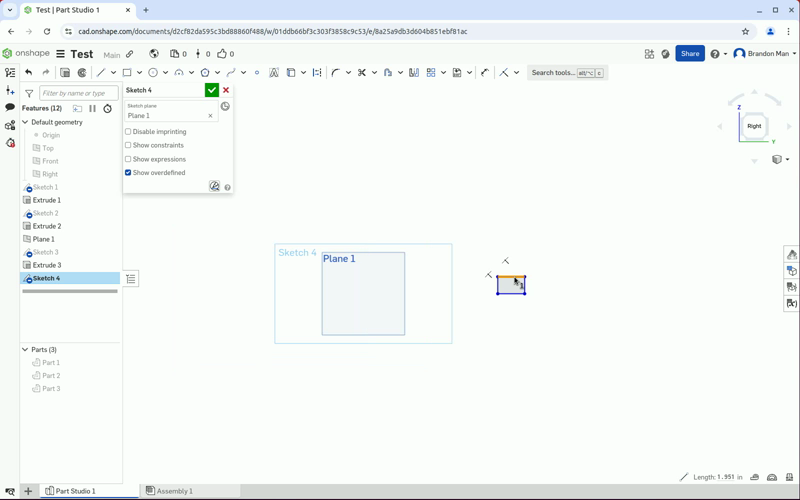
scroll(-6)
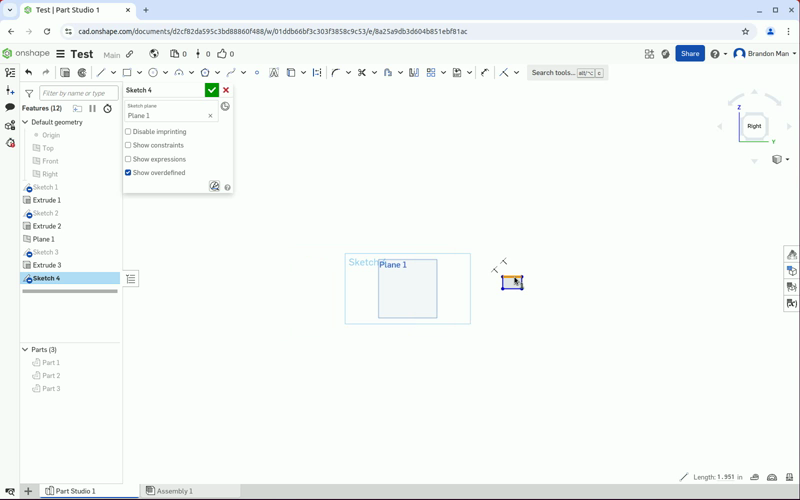
scroll(-6)
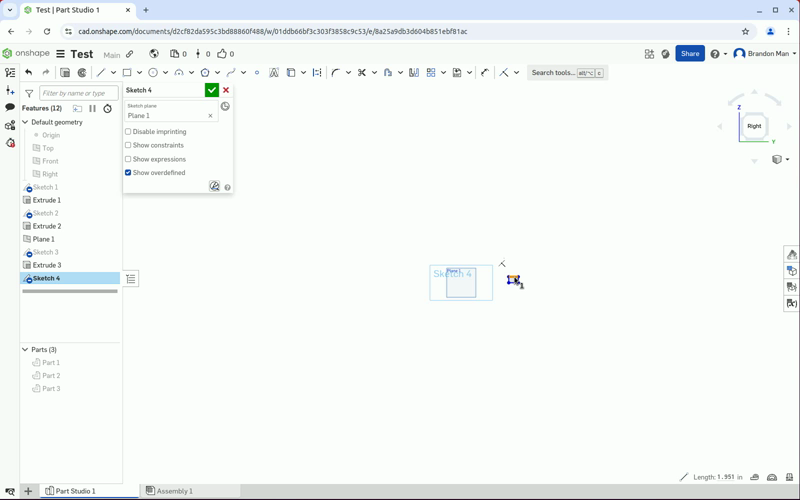
mouse_move(73, 352)
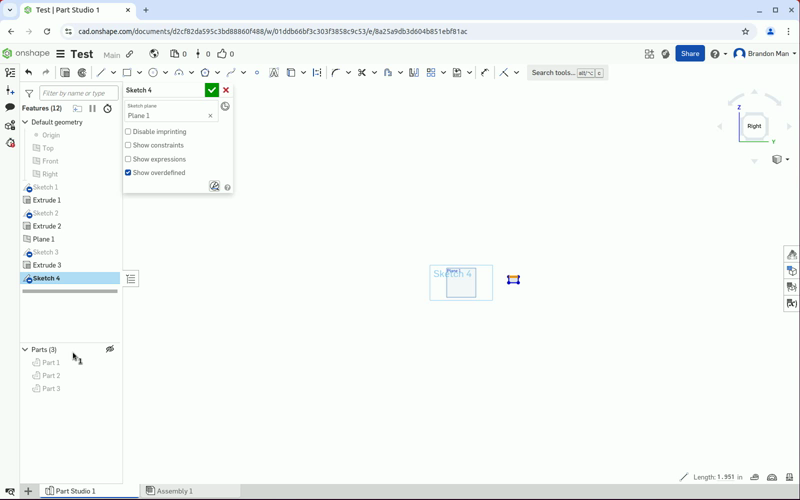
key(shift+y)
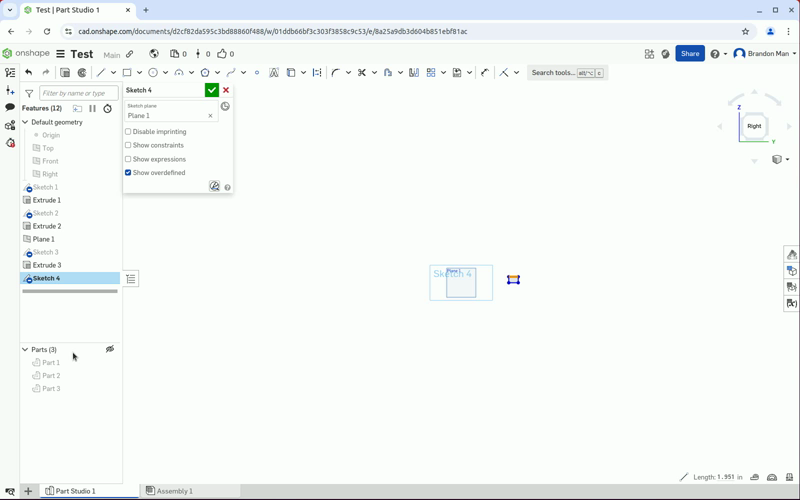
key(shift+e)
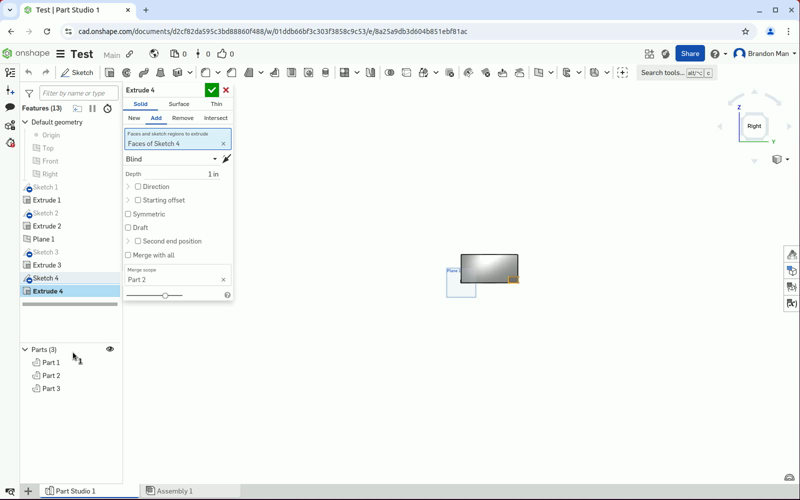
mouse_move(143, 106)
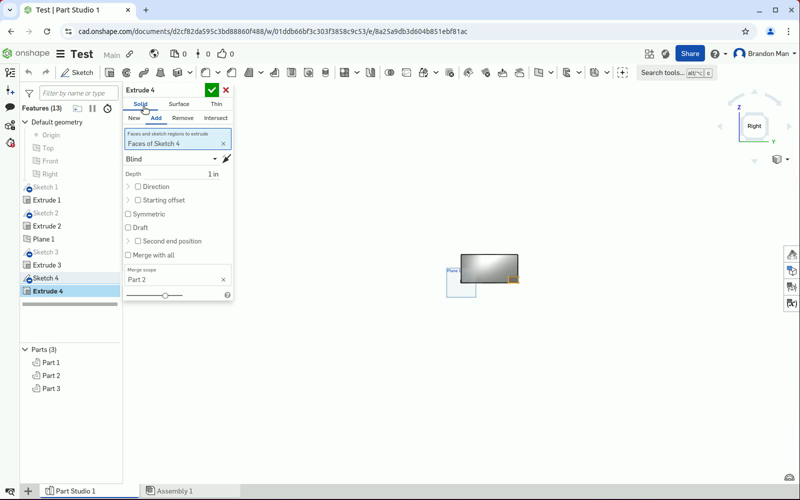
click(143, 106)
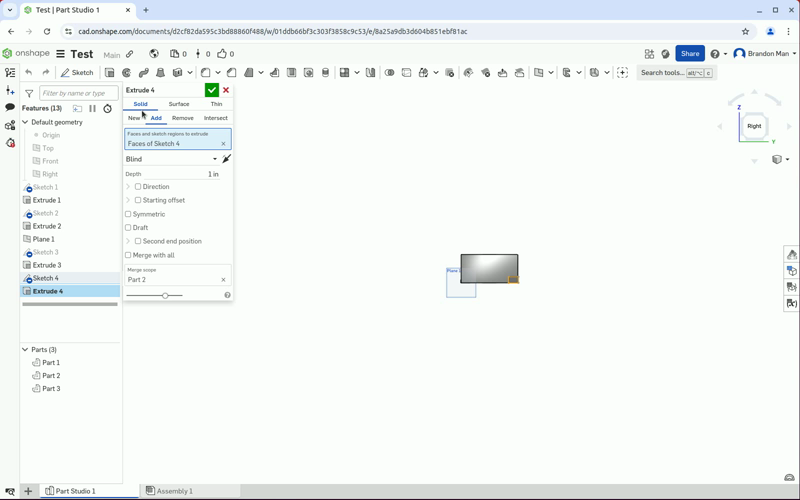
mouse_move(137, 120)
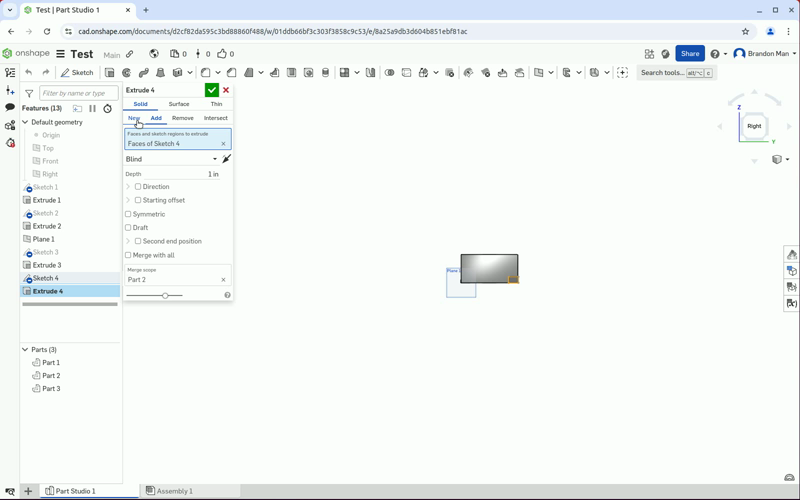
click(137, 120)
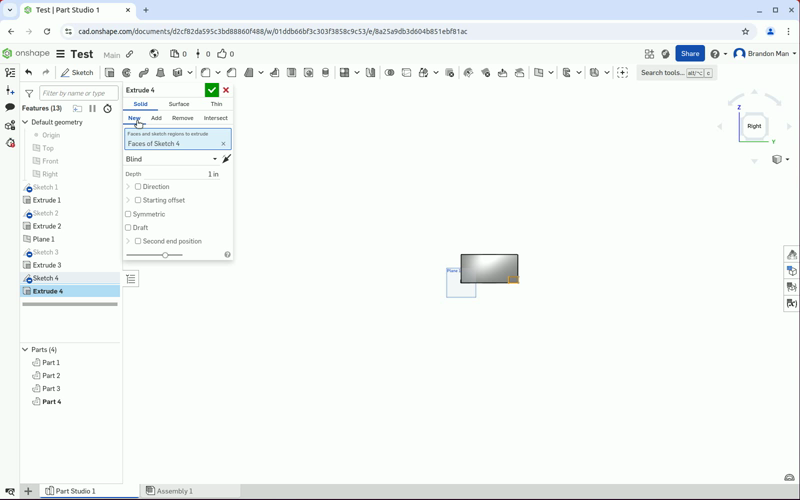
key(tab, 4)
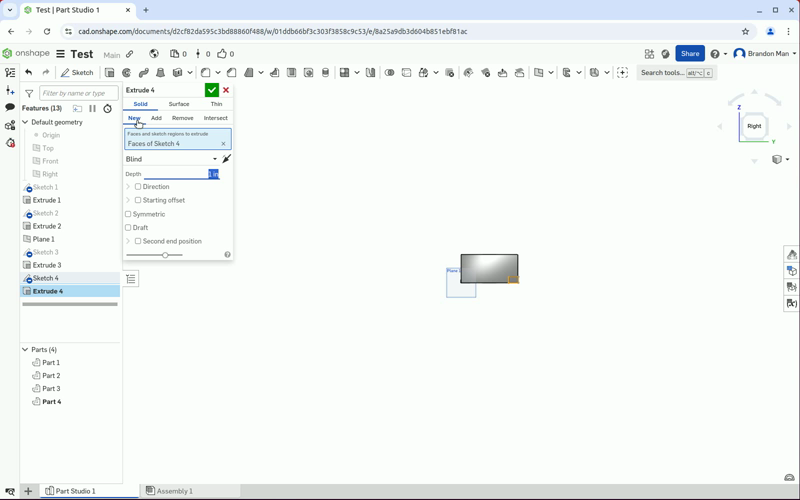
text(-30.811)
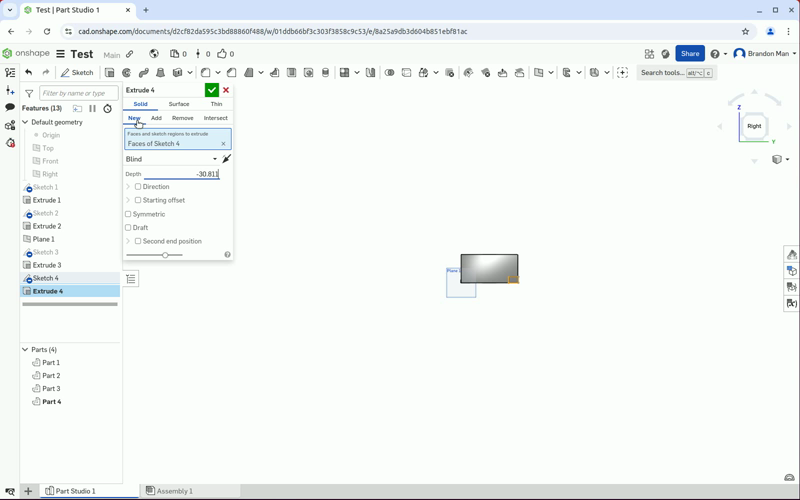
key(enter)
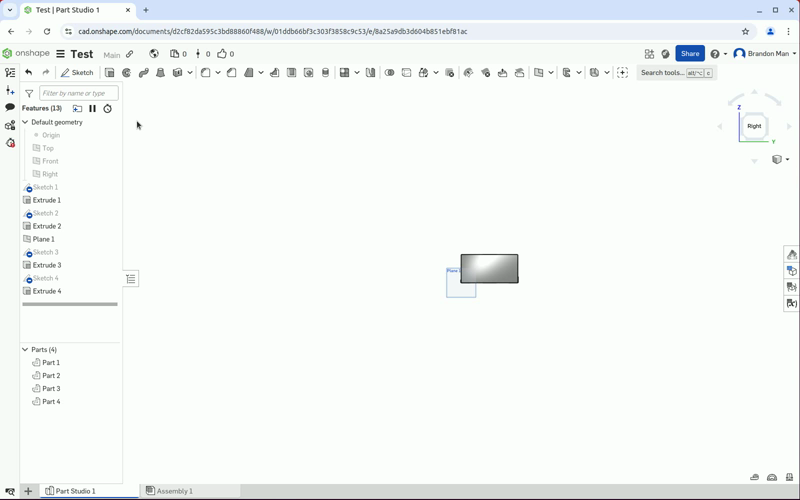
key(shift+h)
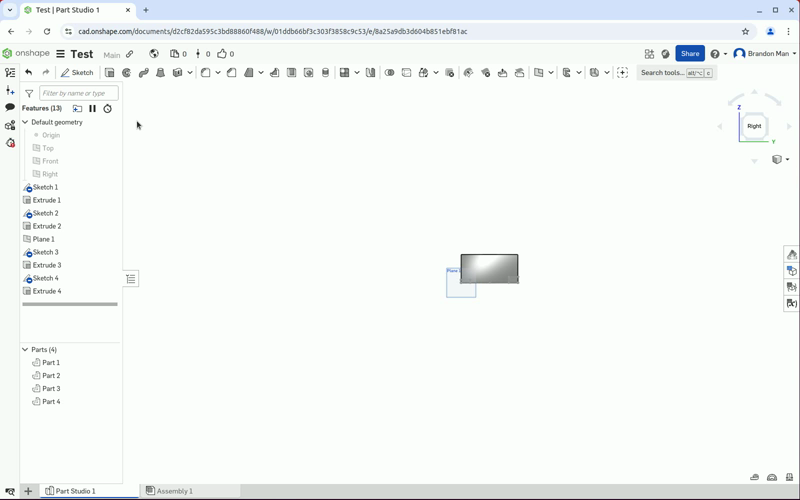
key(shift+h)
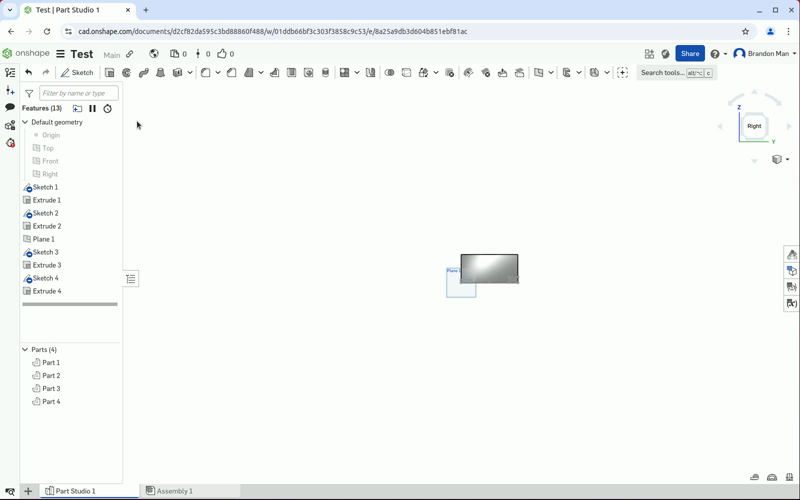
key(shift+7)
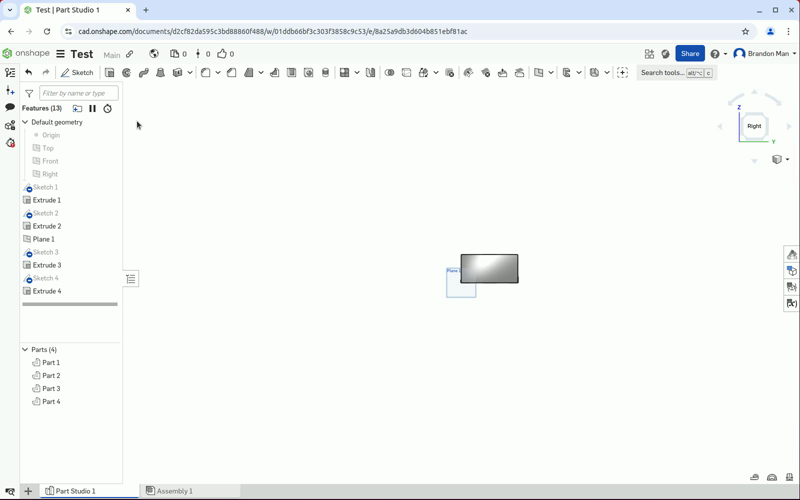
key(right, 2)
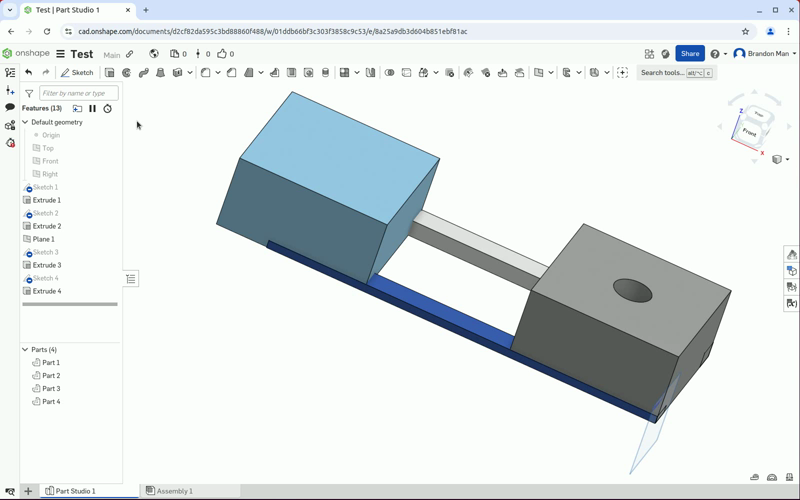
key(down, 2)
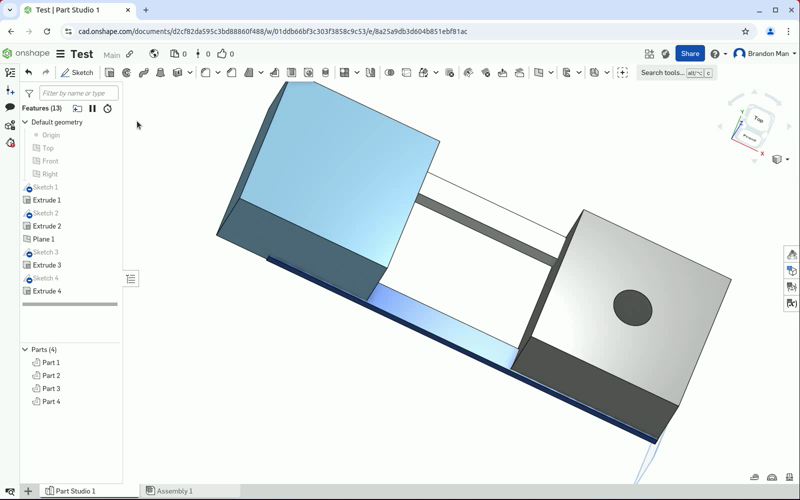
key(up, 2)
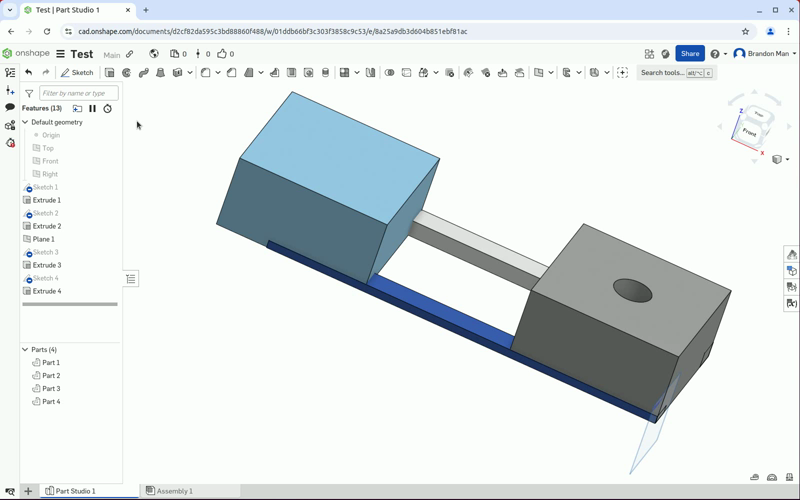
key(left, 2)
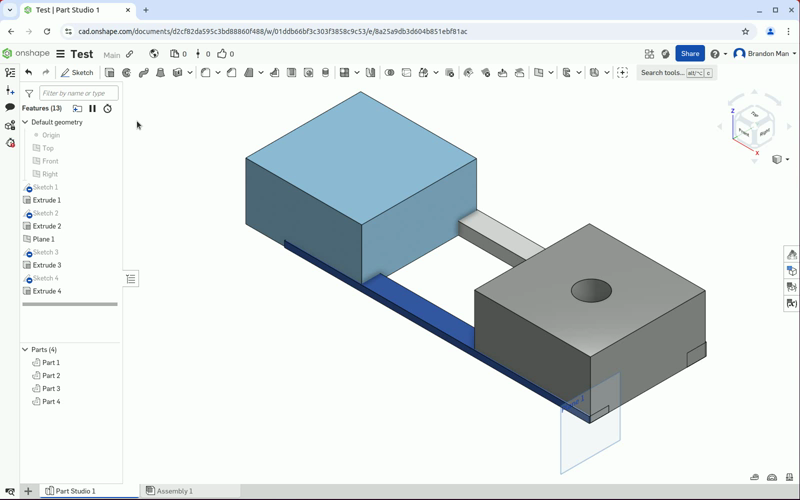
mouse_move(73, 189)
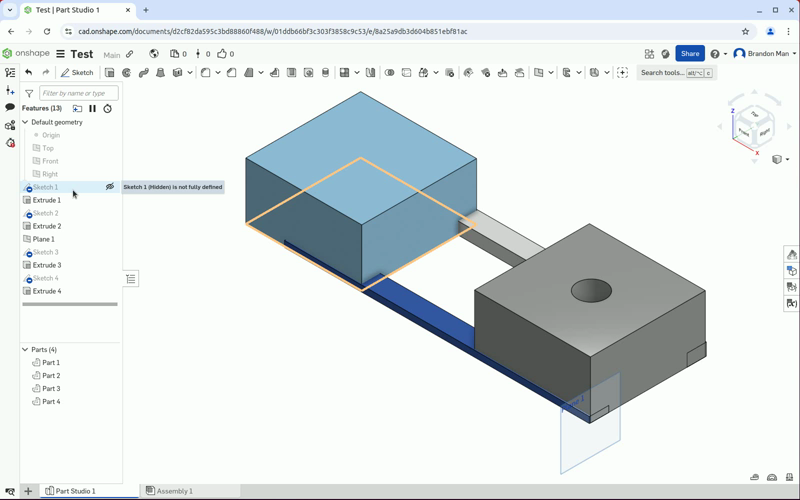
click(73, 189)